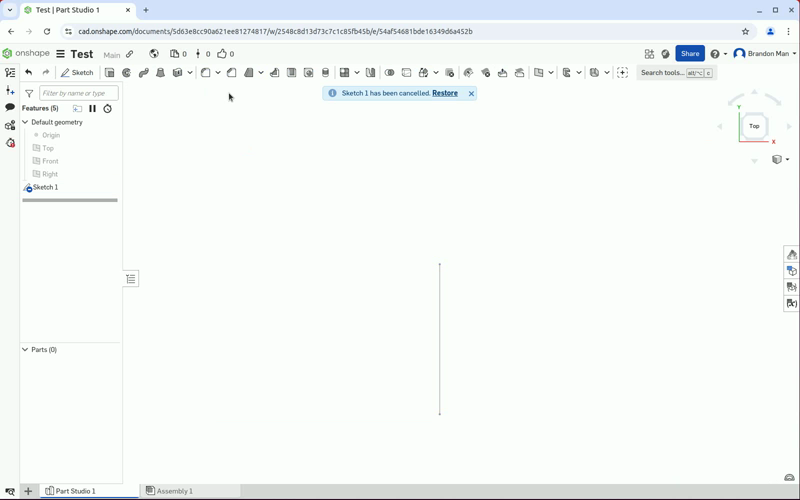
key(shift+h)
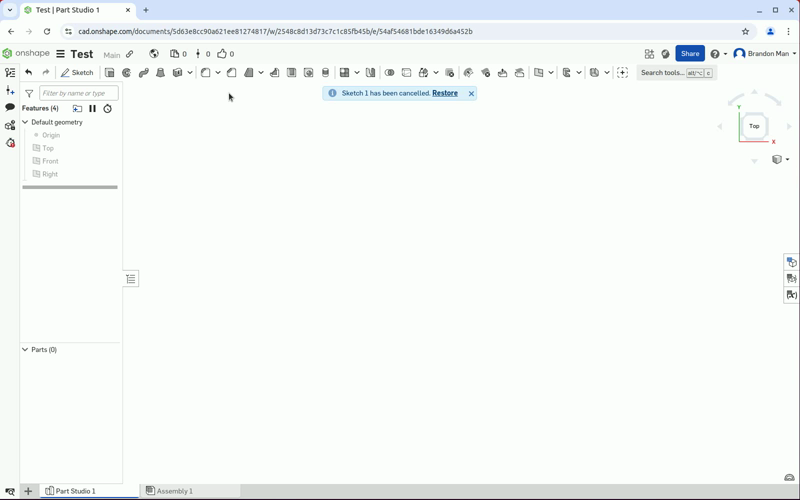
mouse_move(73, 352)
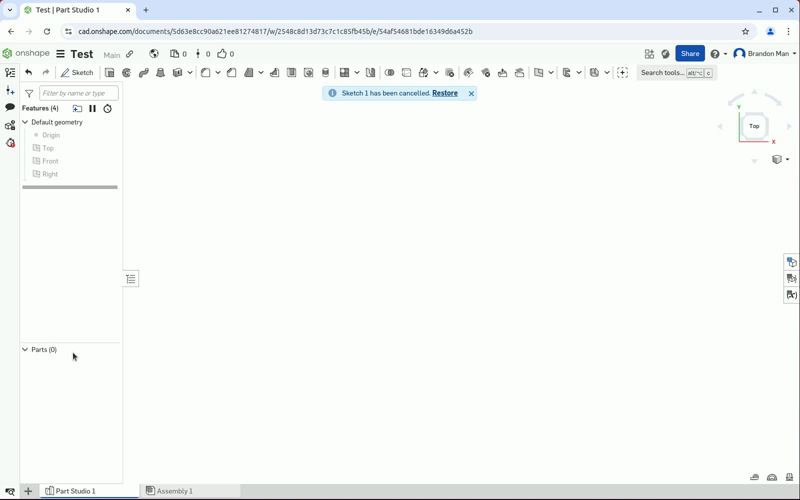
key(y)
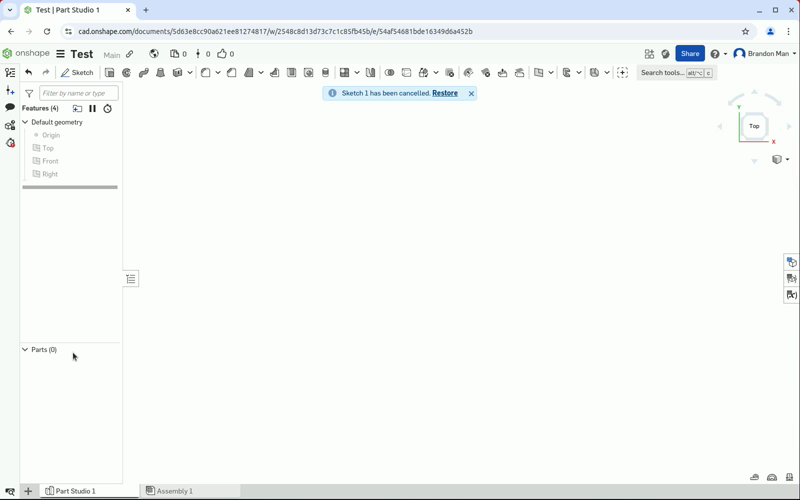
key(shift+p)
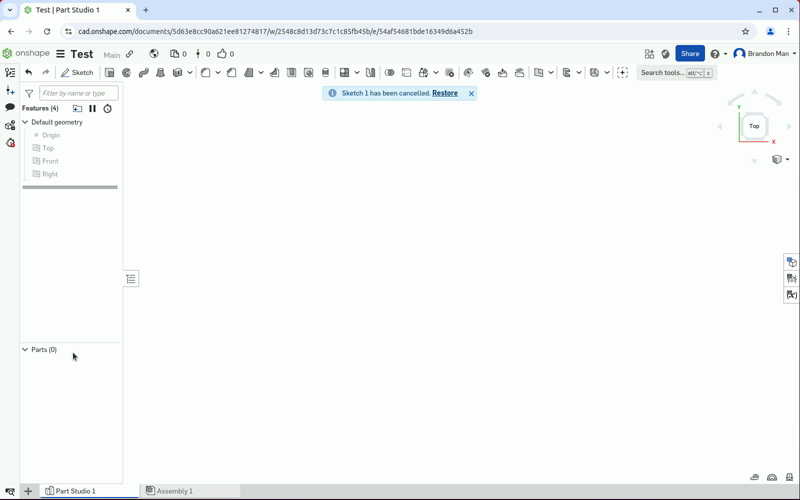
key(space)
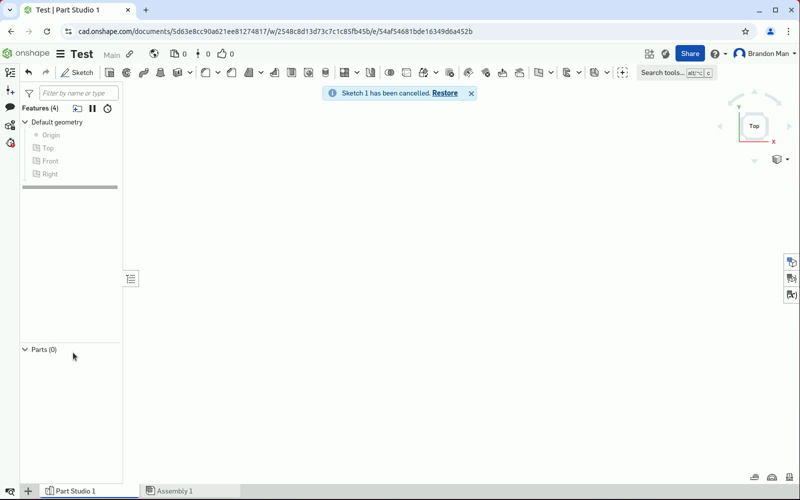
key_down(shift)
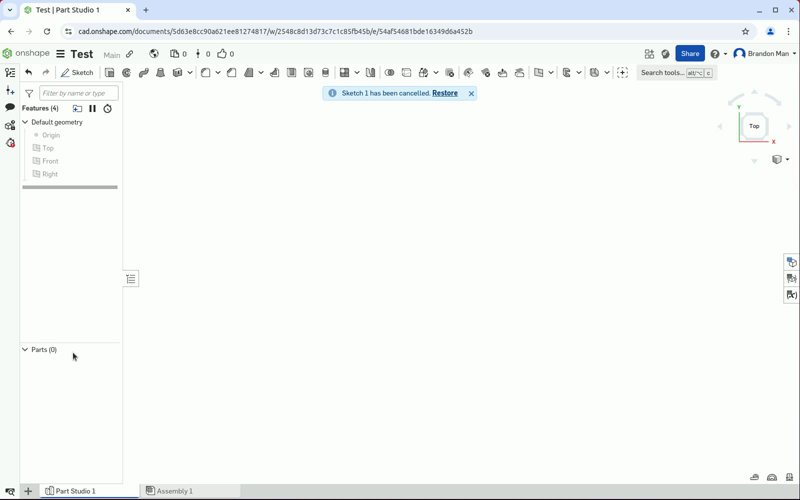
key(up)
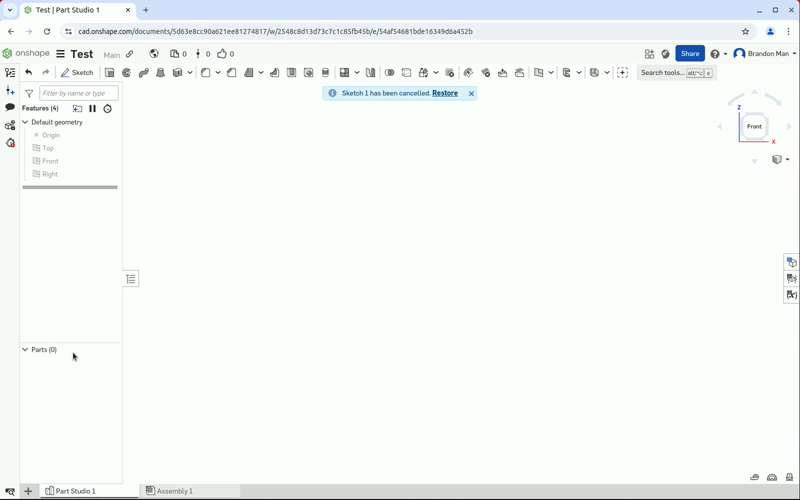
key_up(shift)
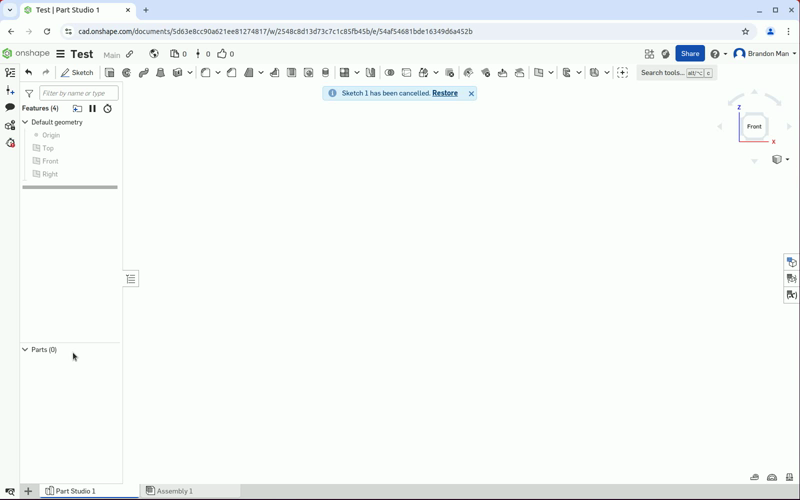
mouse_move(73, 352)
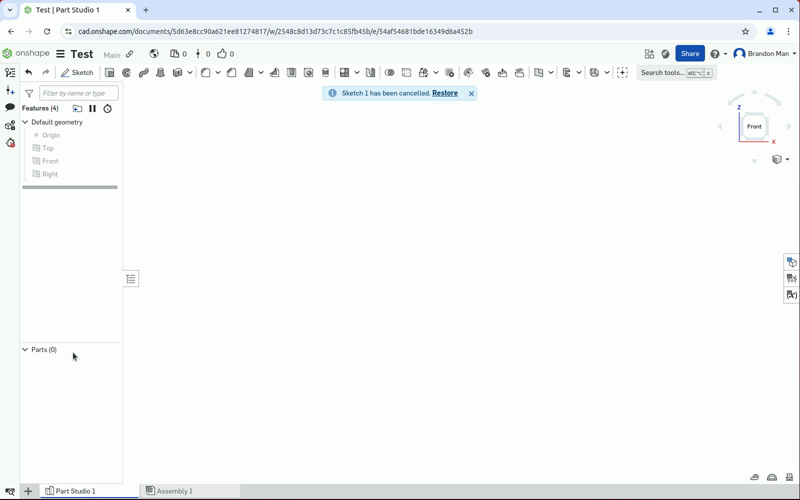
key(shift+y)
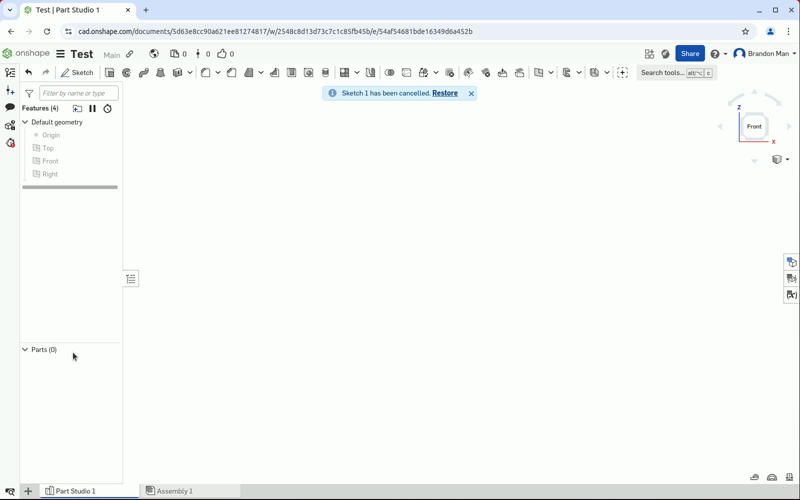
key(shift+s)
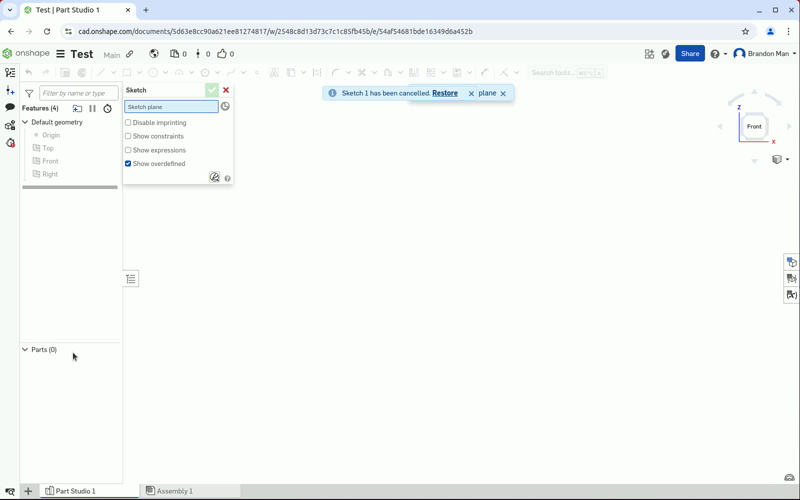
mouse_move(73, 163)
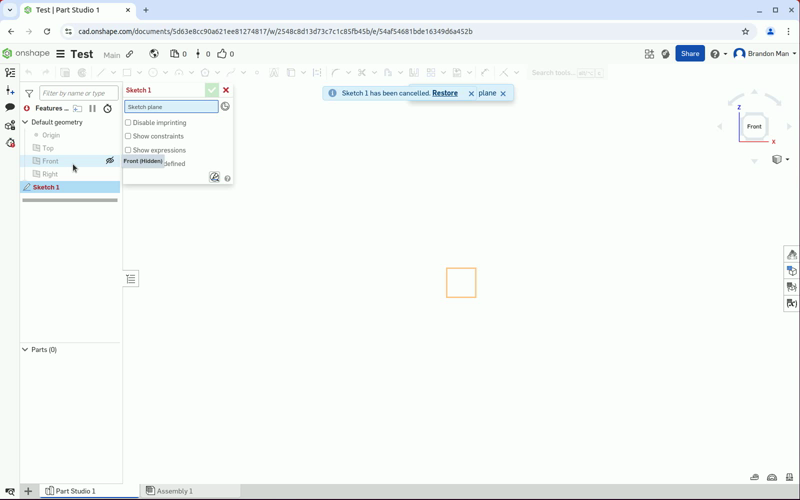
click(73, 163)
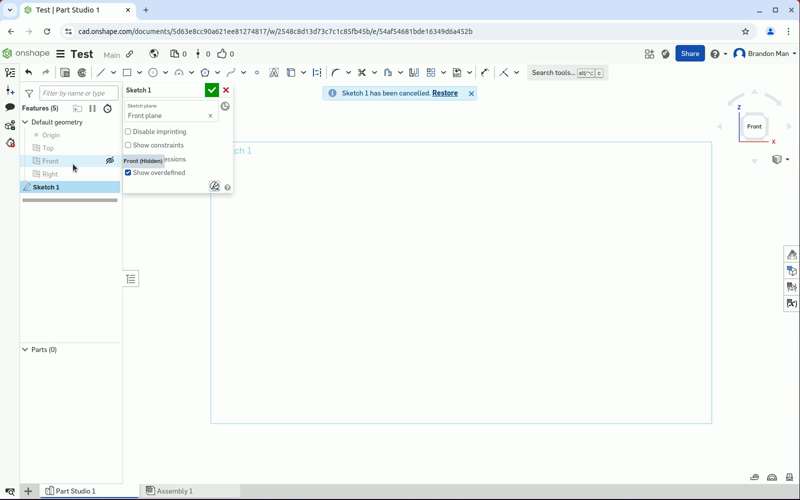
mouse_move(73, 352)
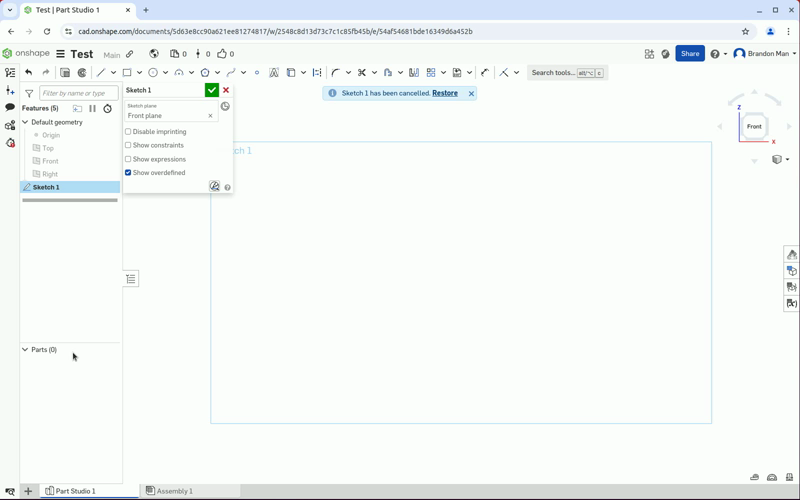
key(y)
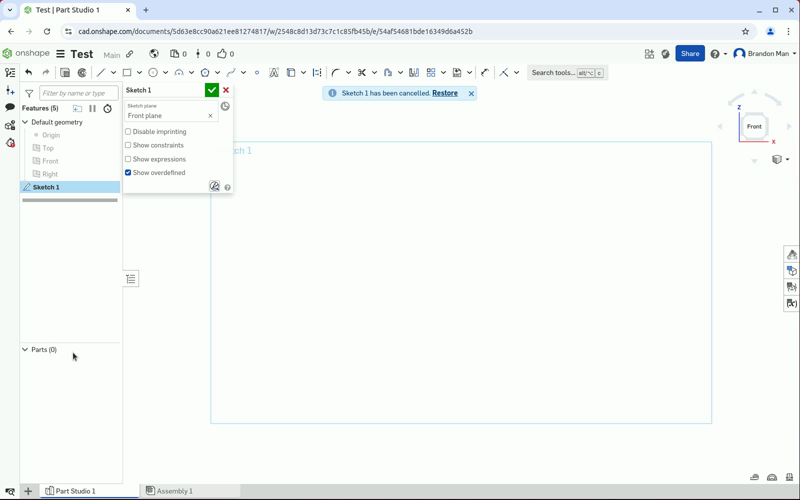
key(l)
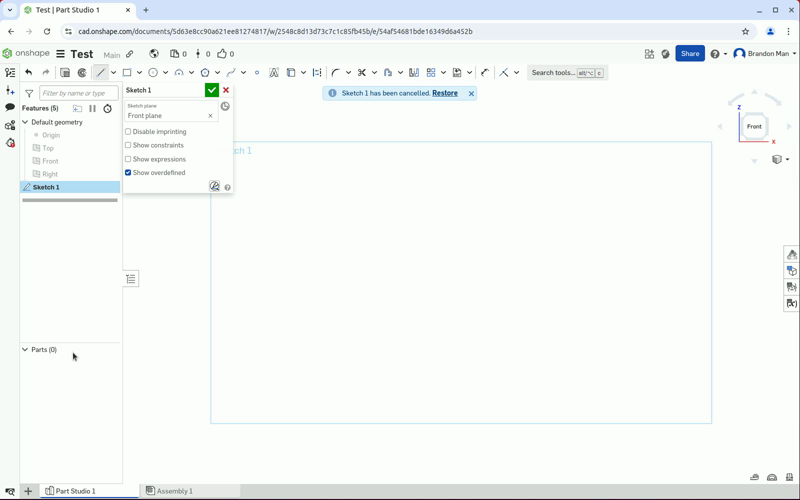
key_down(shift)
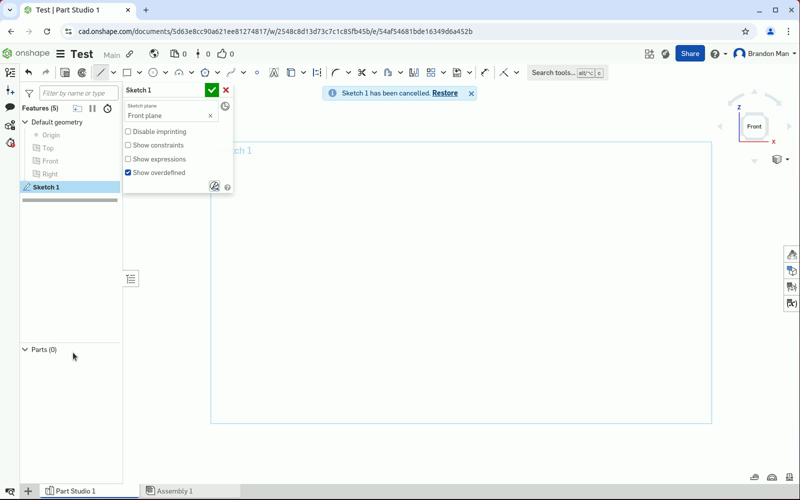
mouse_move(460, 282)
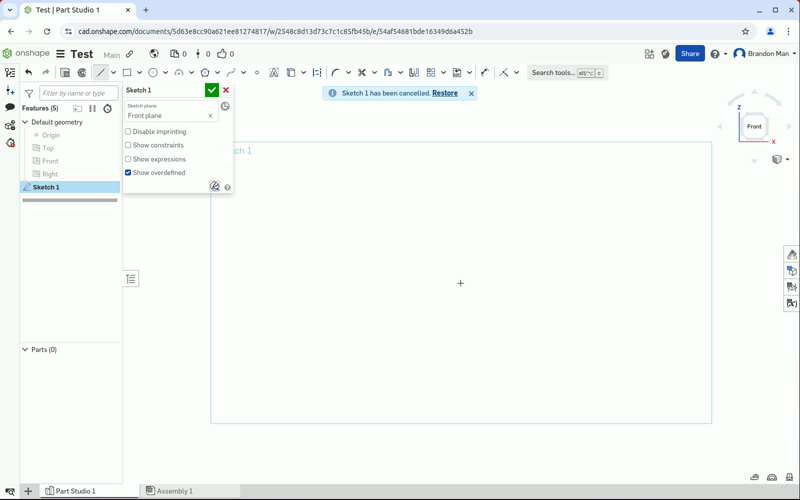
click(460, 282)
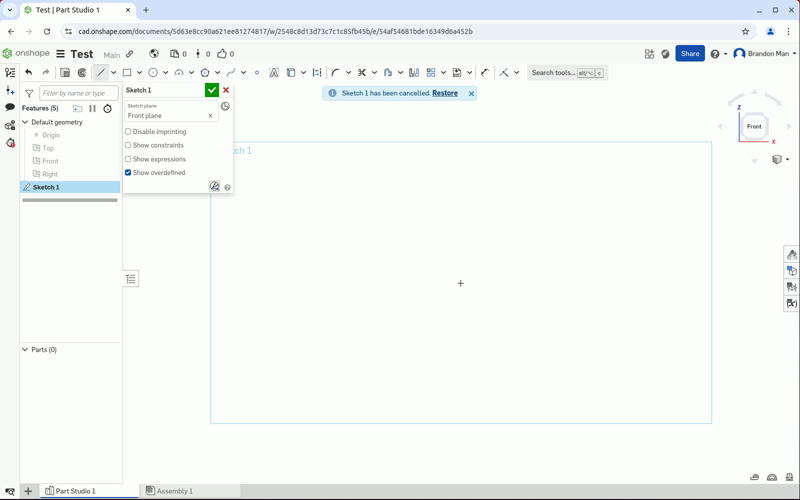
key_up(shift)
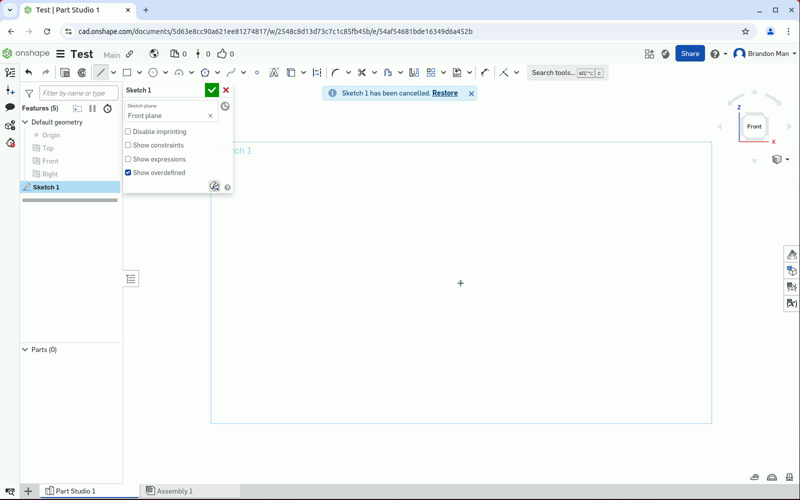
key_down(shift)
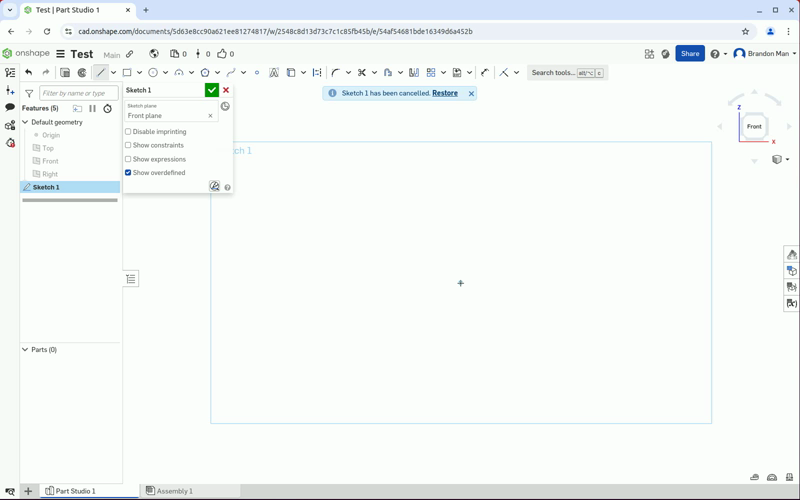
mouse_move(536, 282)
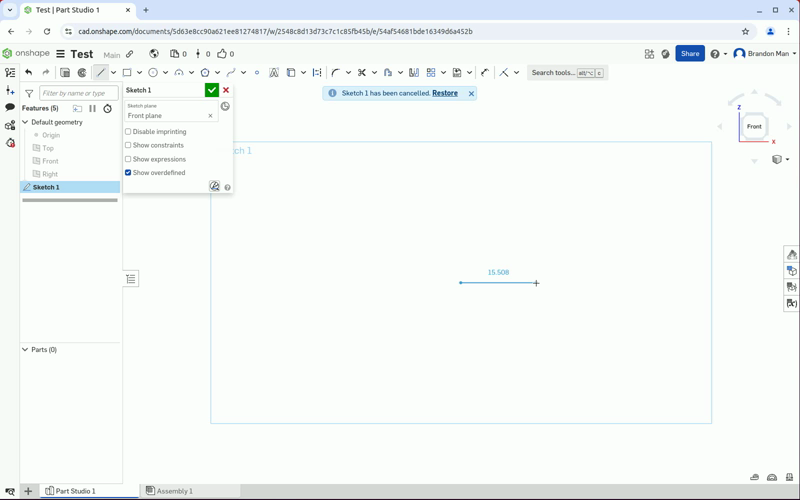
click(536, 282)
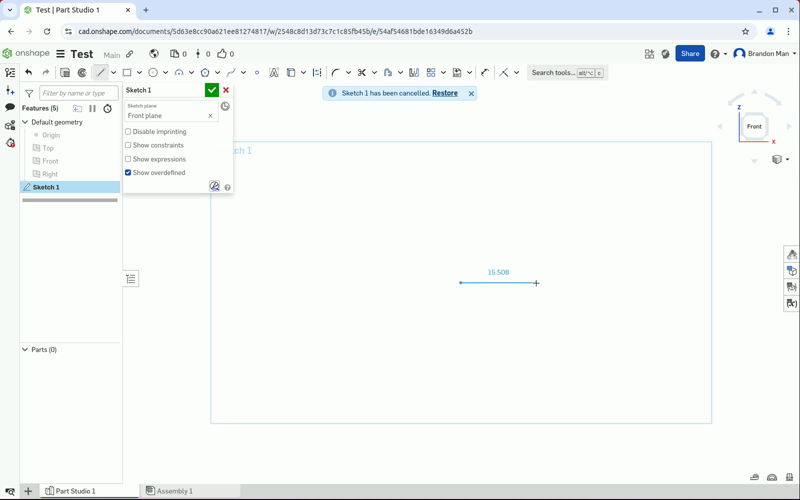
key_up(shift)
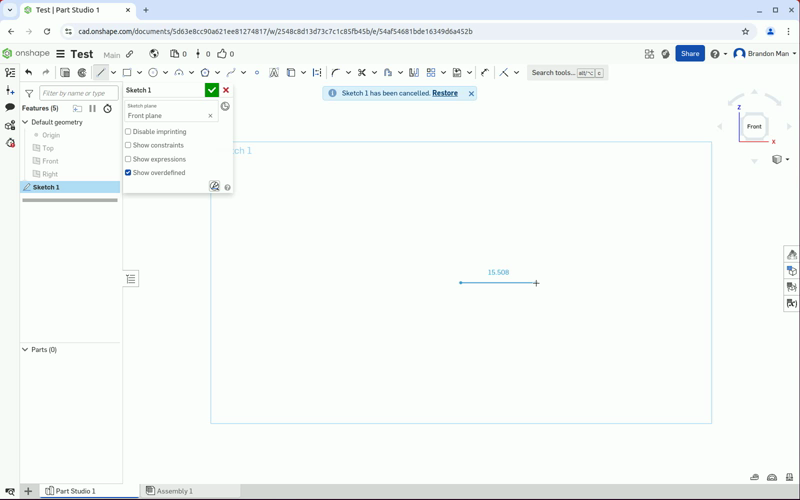
key_down(shift)
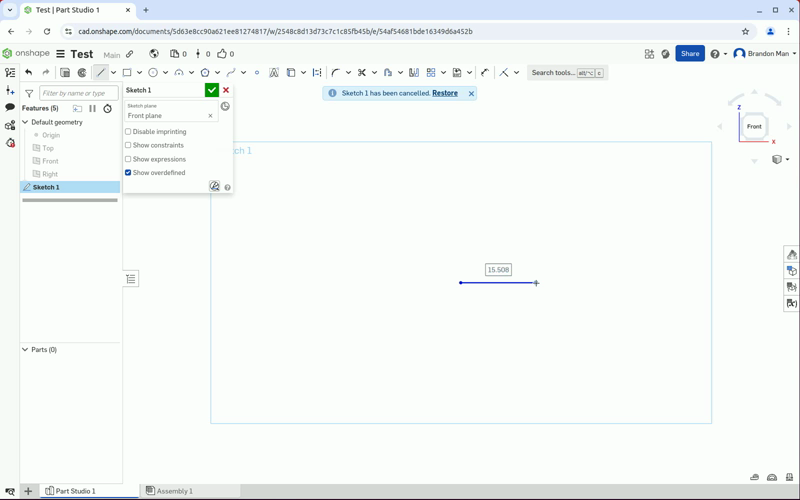
mouse_move(566, 282)
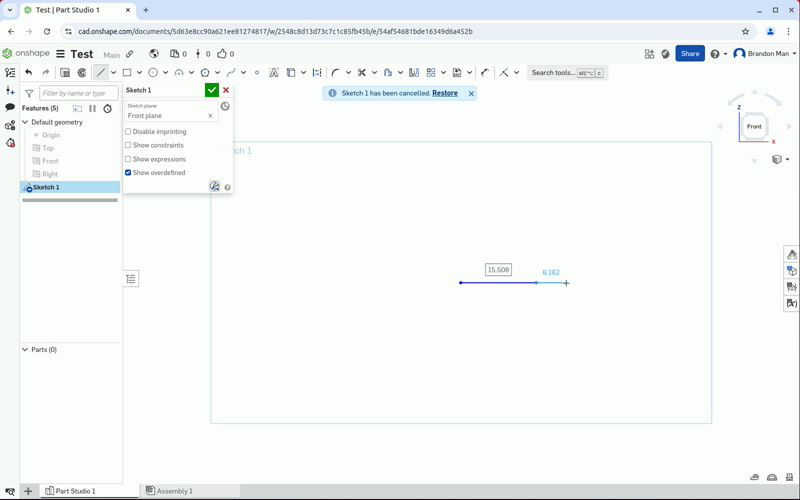
mouse_move(536, 244)
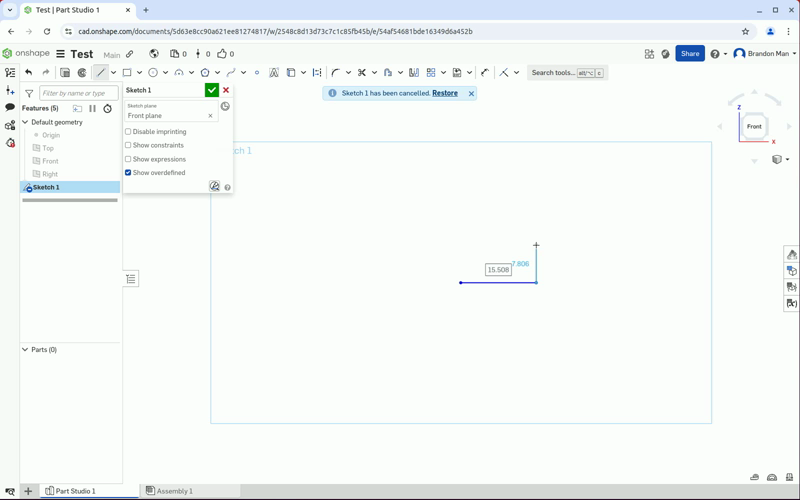
click(536, 244)
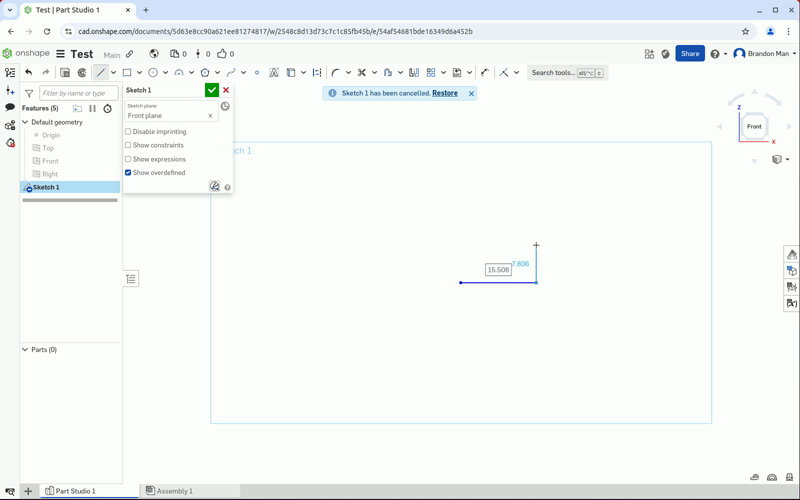
key_up(shift)
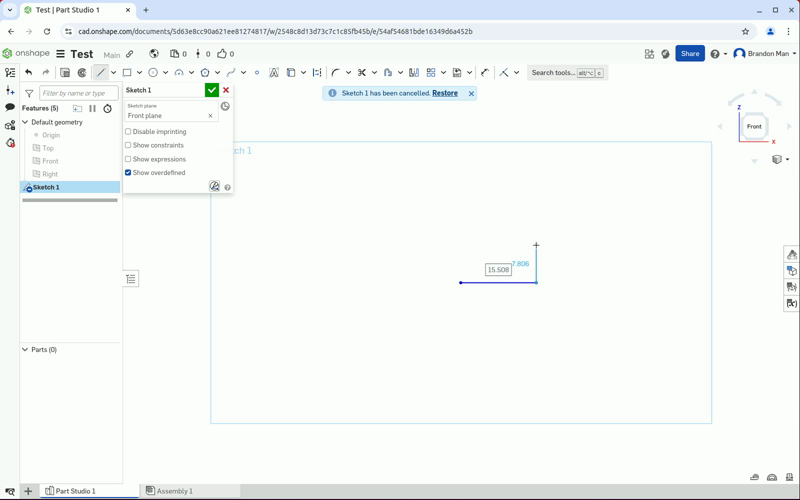
key_down(shift)
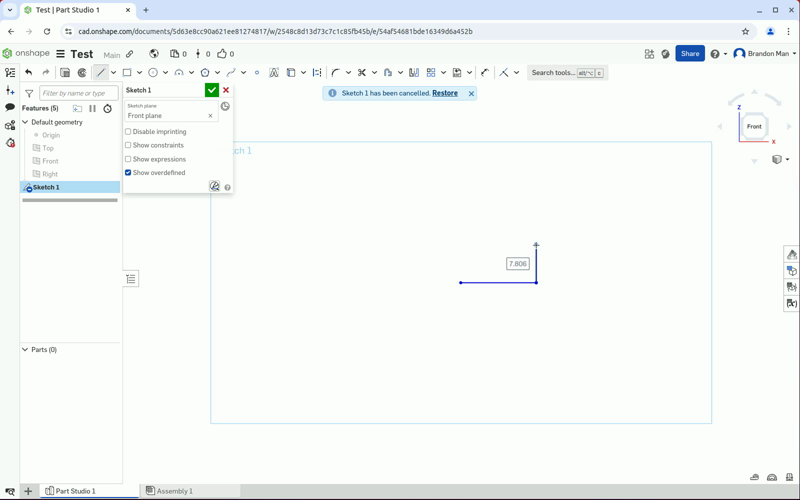
mouse_move(460, 244)
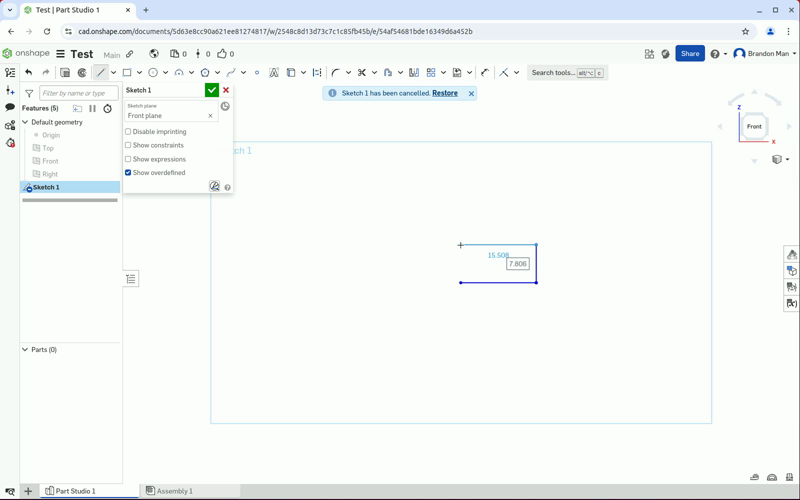
click(460, 244)
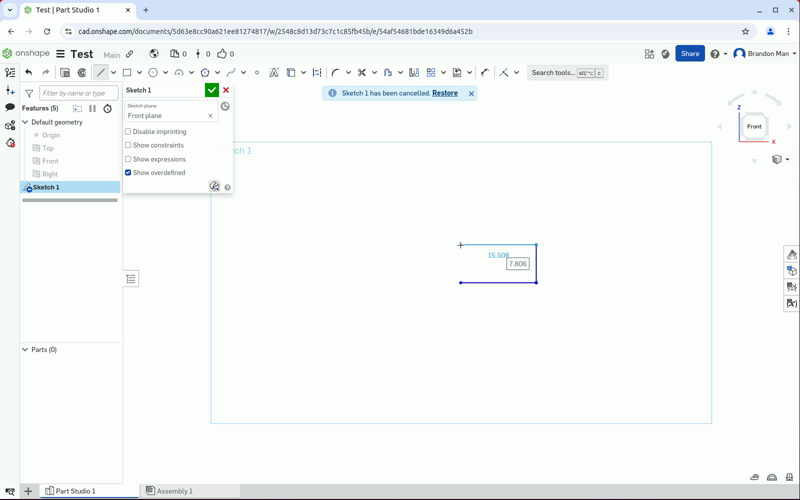
key_up(shift)
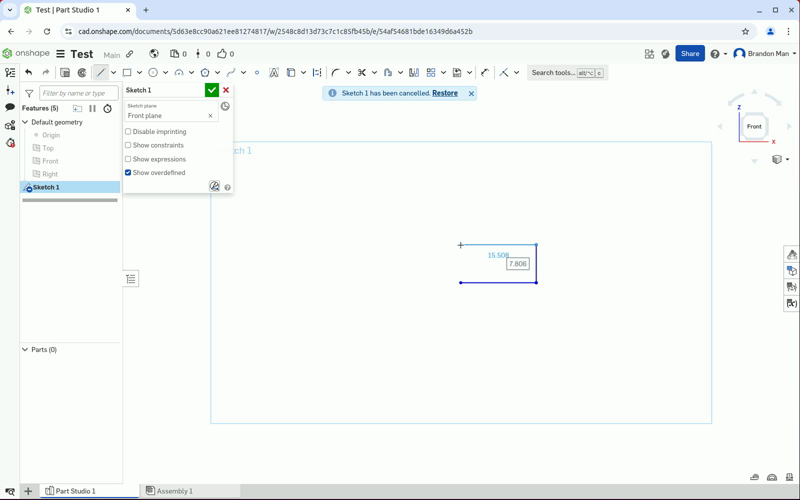
mouse_move(490, 244)
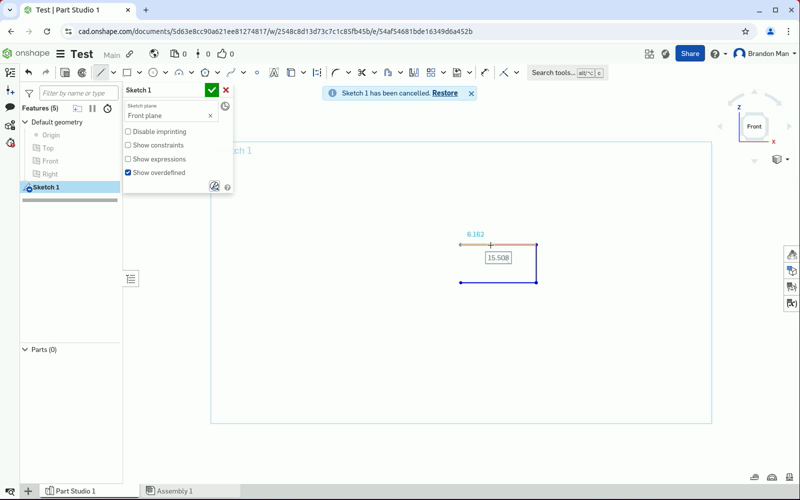
key_down(shift)
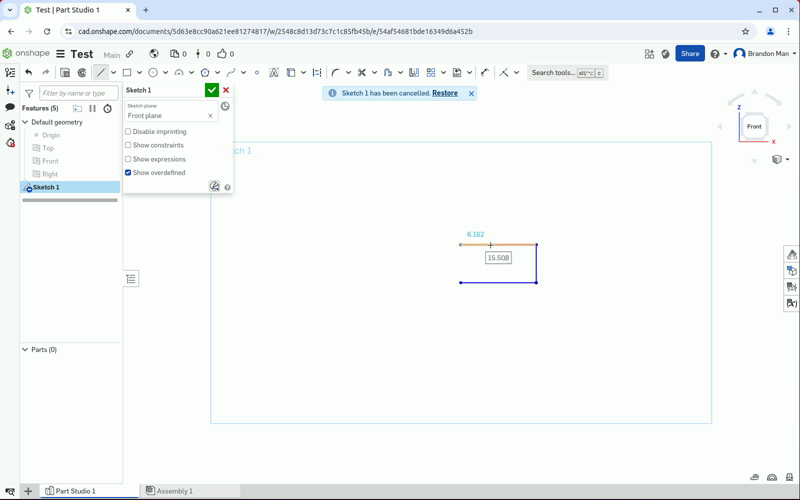
mouse_move(460, 282)
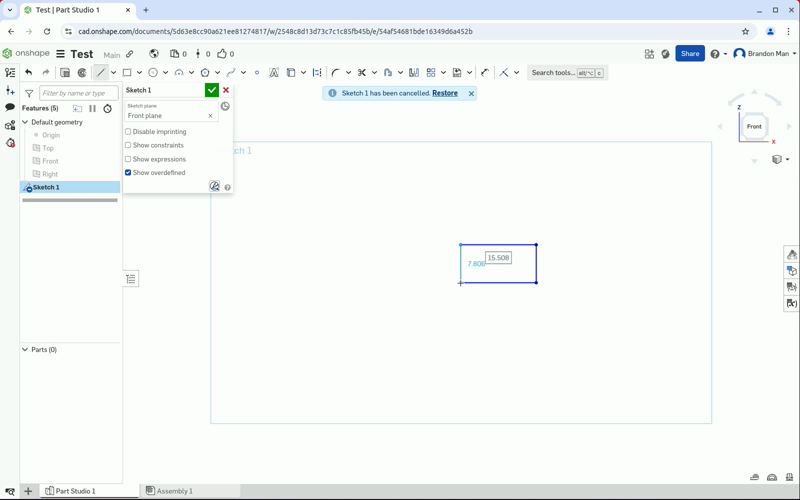
key_up(shift)
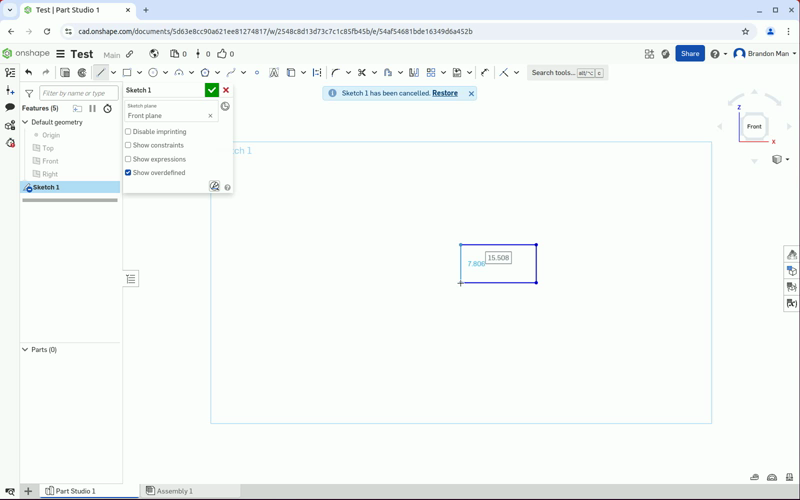
click(460, 282)
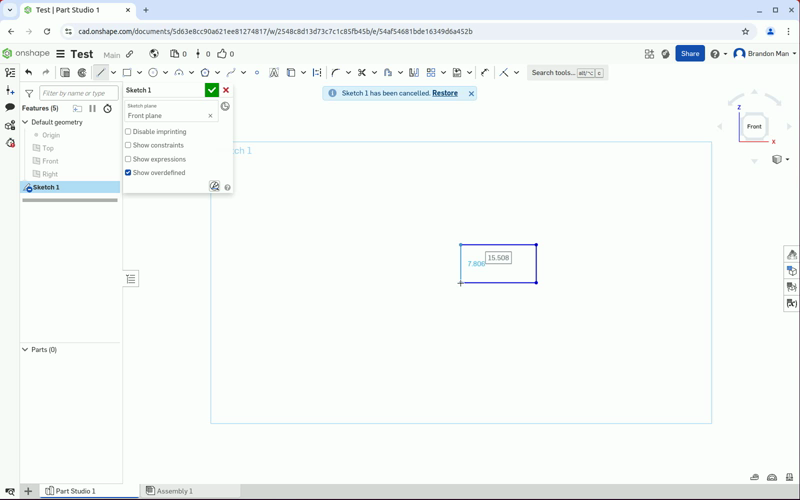
key(esc)
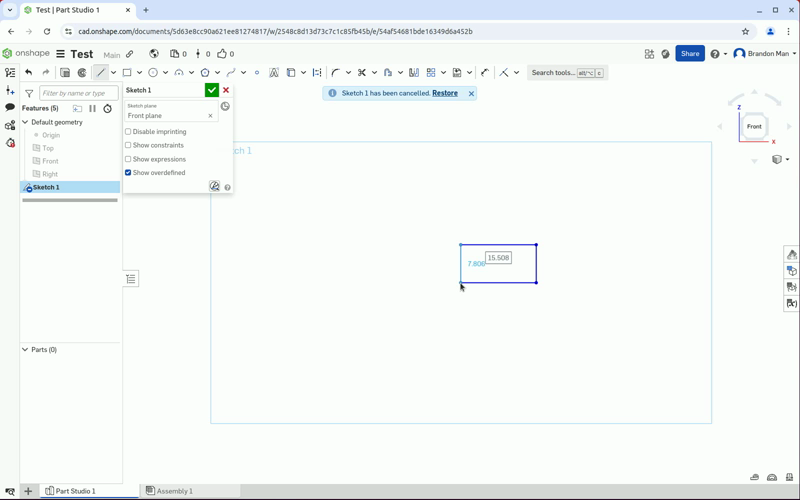
mouse_move(480, 264)
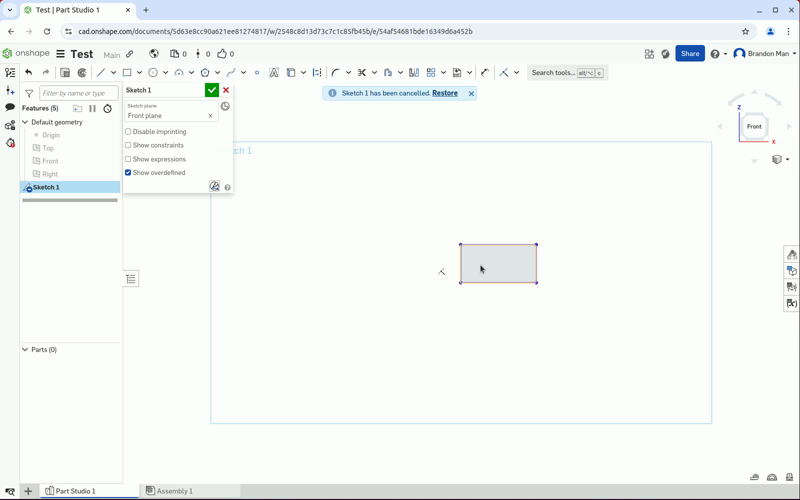
click(480, 264)
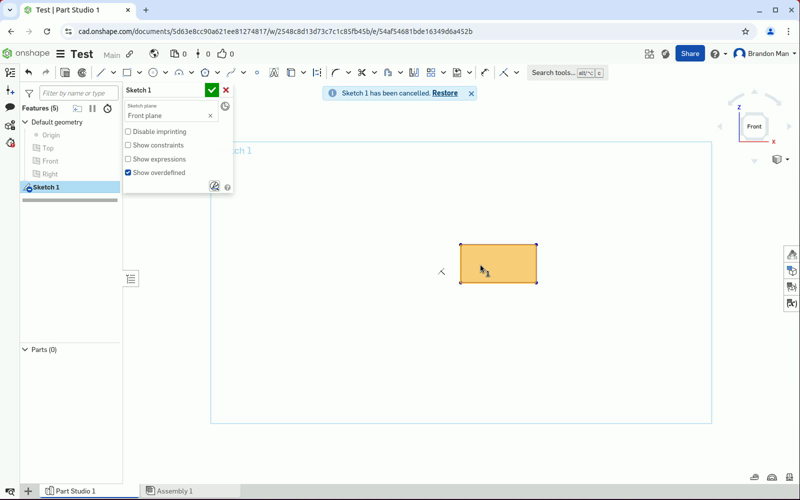
mouse_move(73, 352)
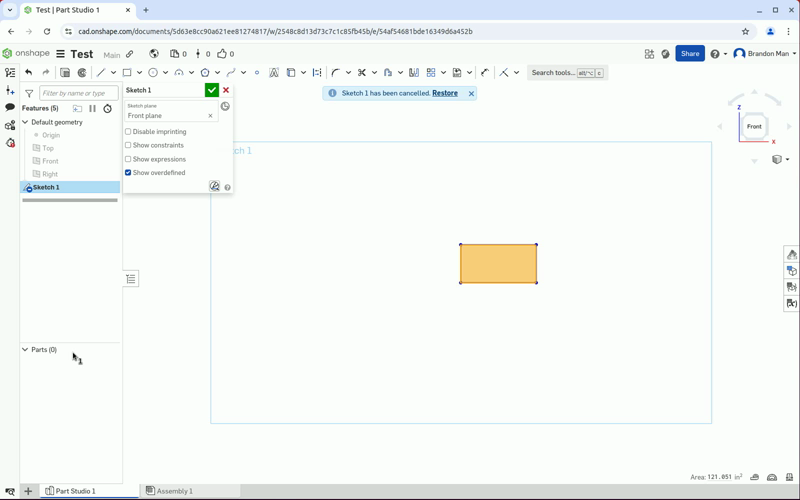
key(shift+y)
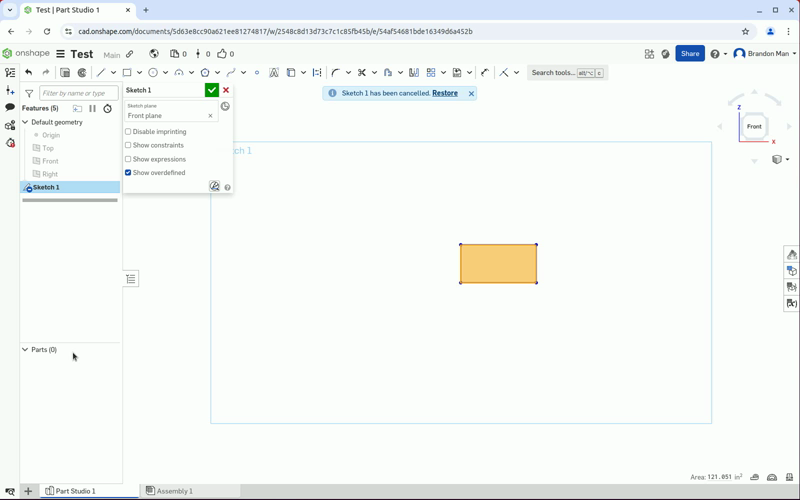
key(shift+e)
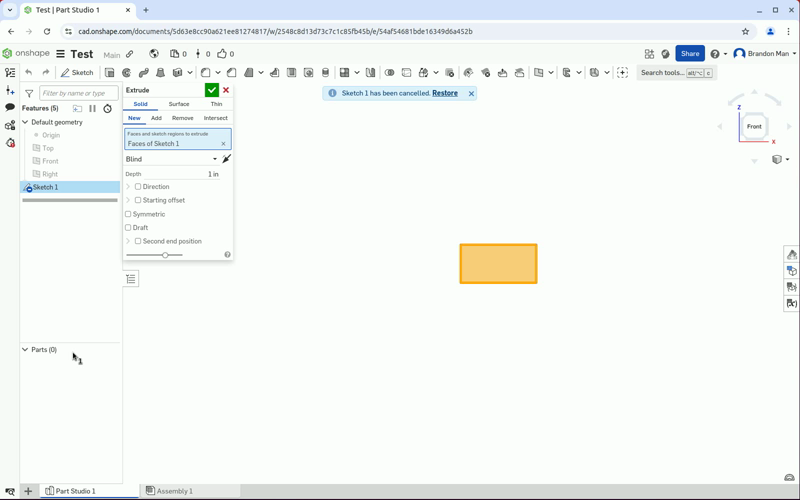
mouse_move(143, 106)
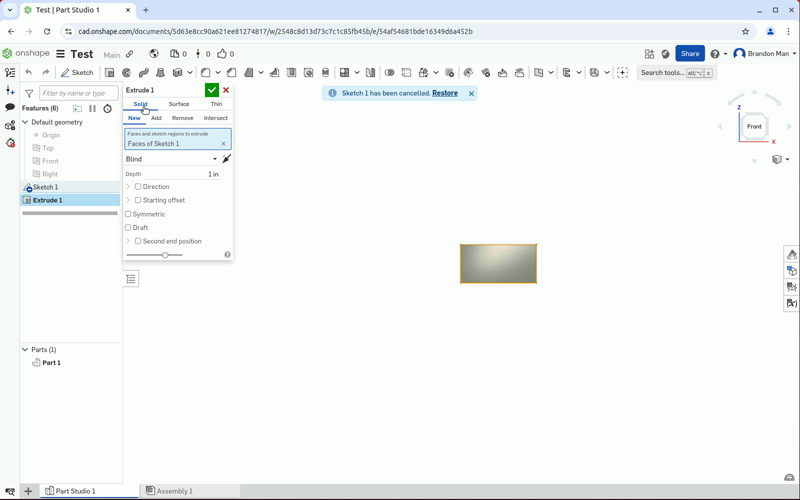
click(143, 106)
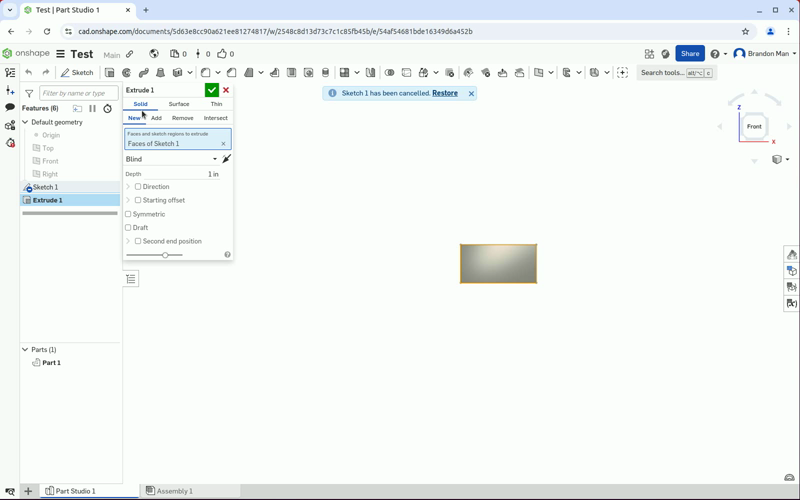
mouse_move(137, 120)
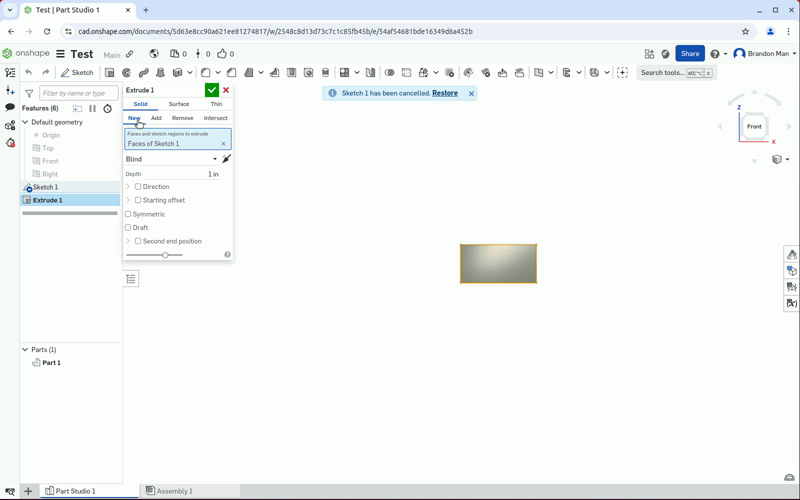
click(137, 120)
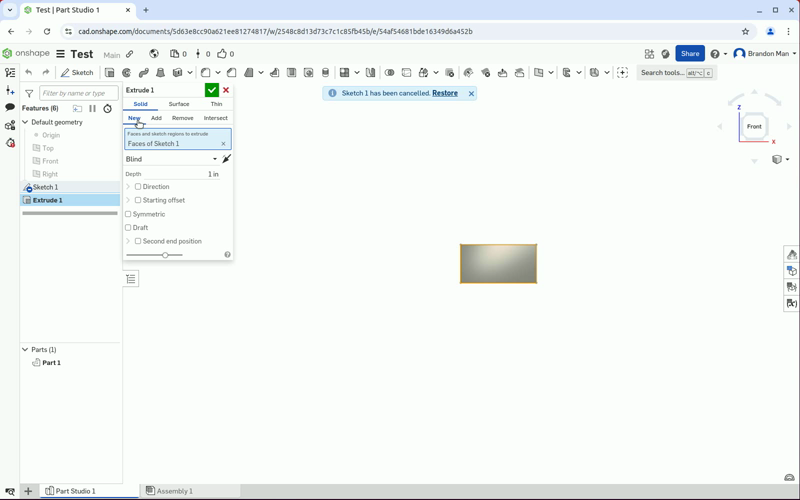
key(tab, 4)
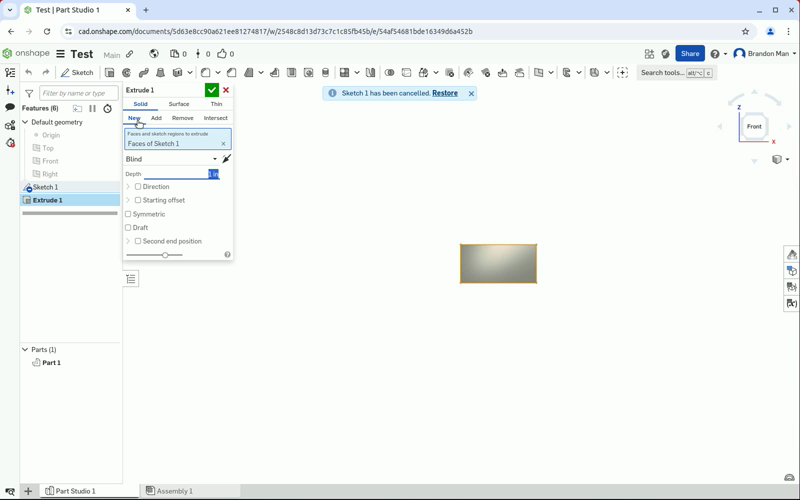
text(15.406)
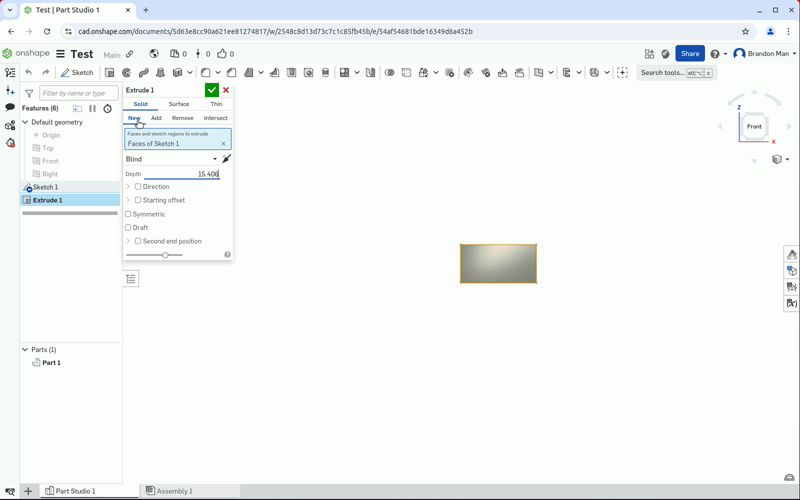
key(tab, 3)
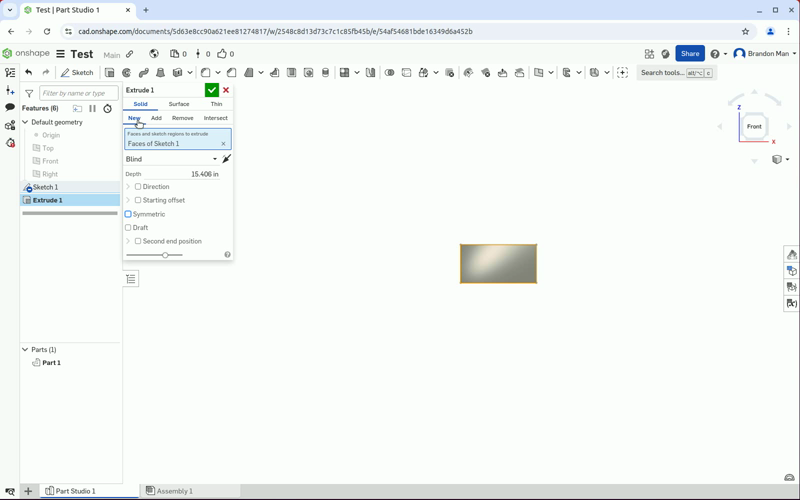
key(space)
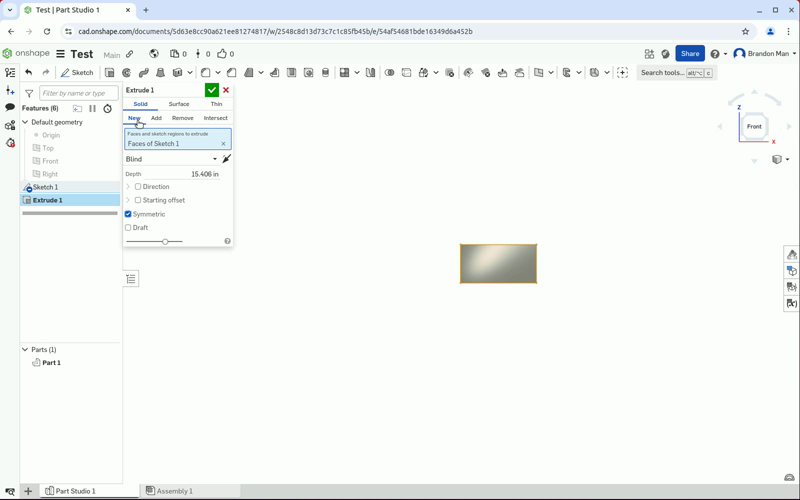
key(enter)
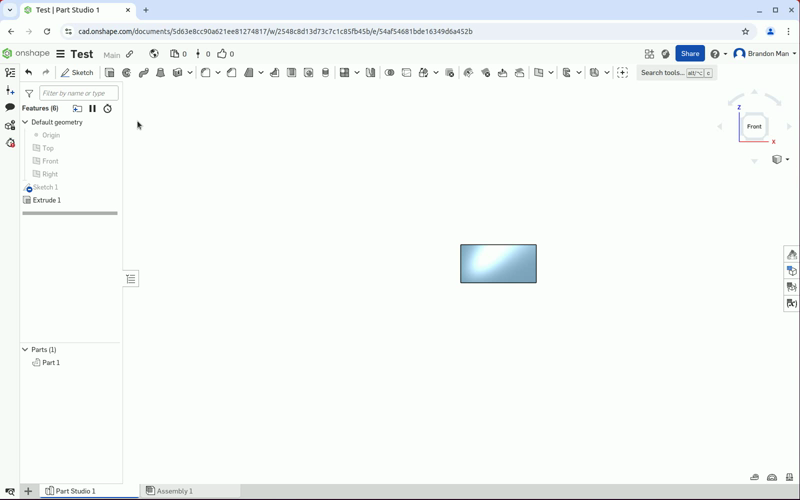
key(shift+h)
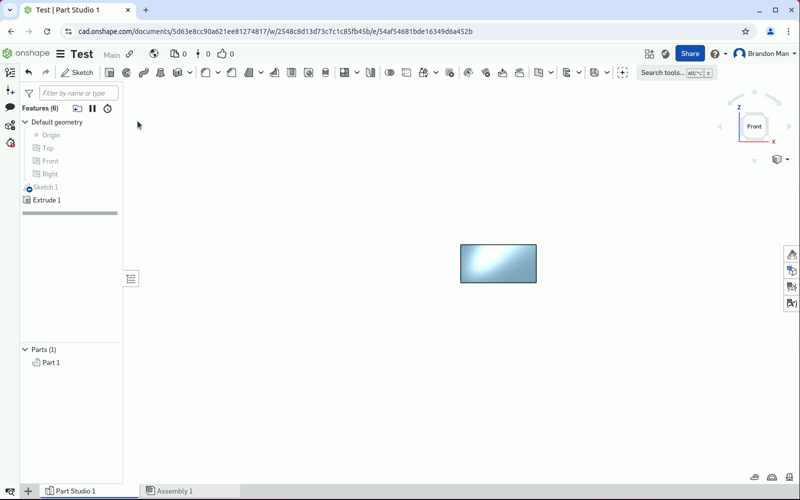
key(shift+h)
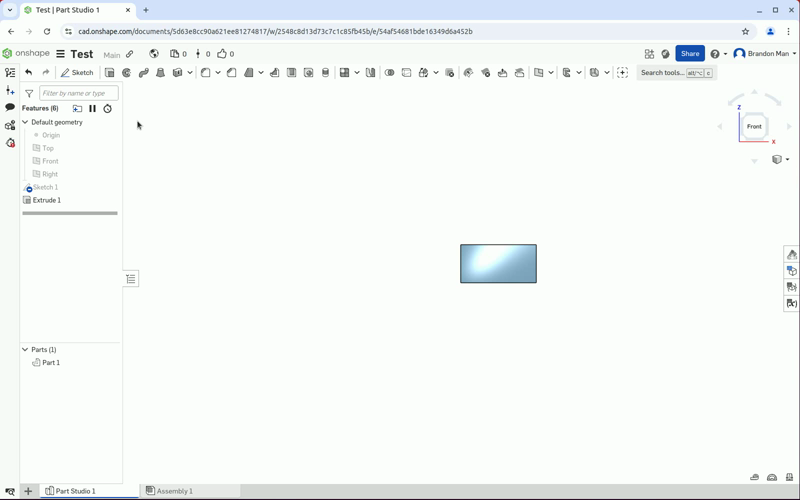
mouse_move(73, 189)
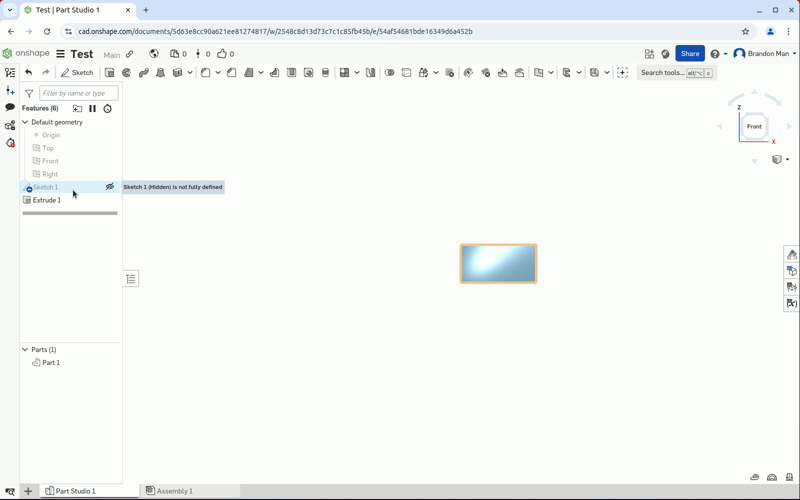
click(73, 189)
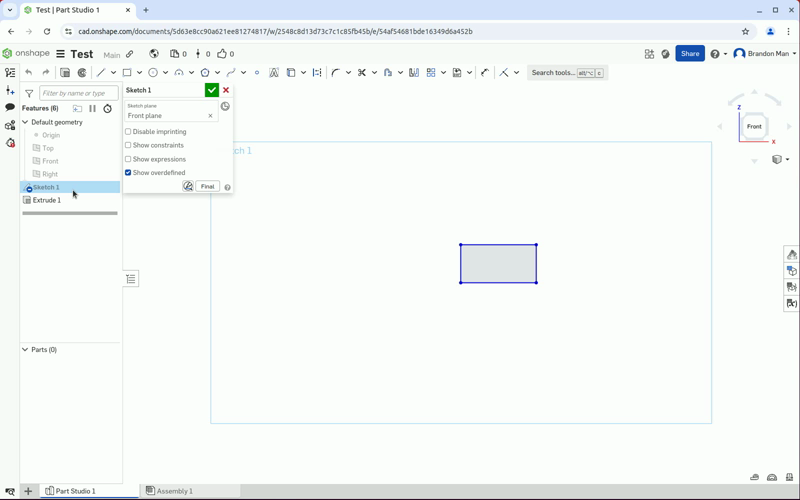
mouse_move(229, 92)
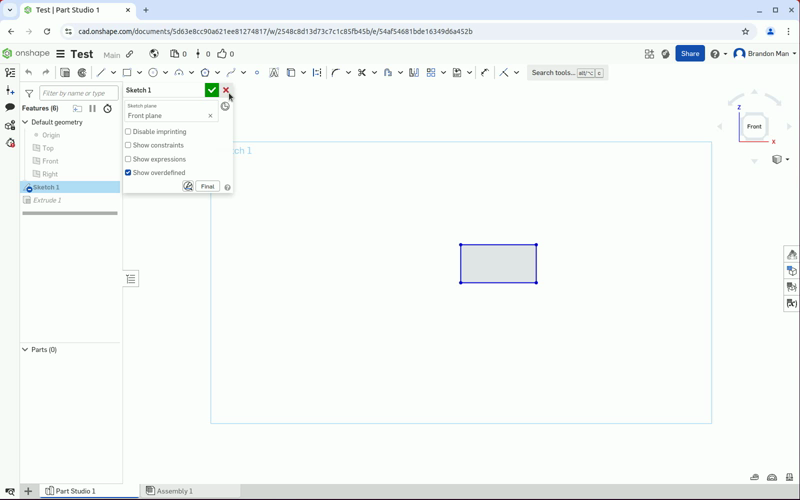
click(229, 92)
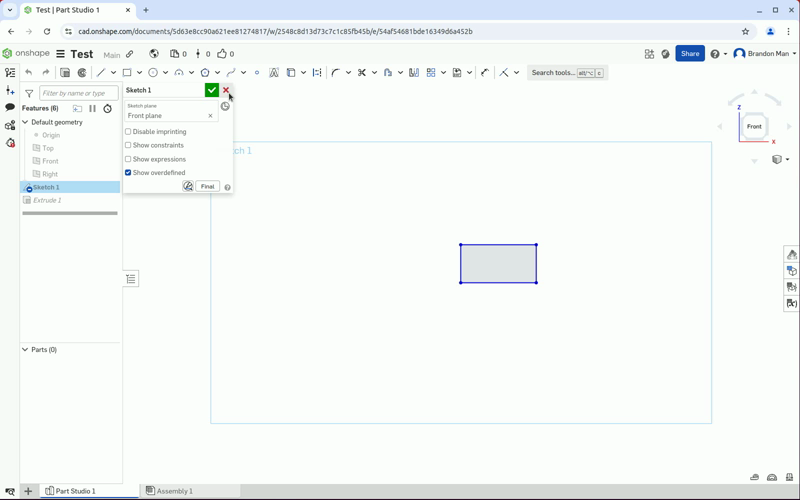
key(shift+s)
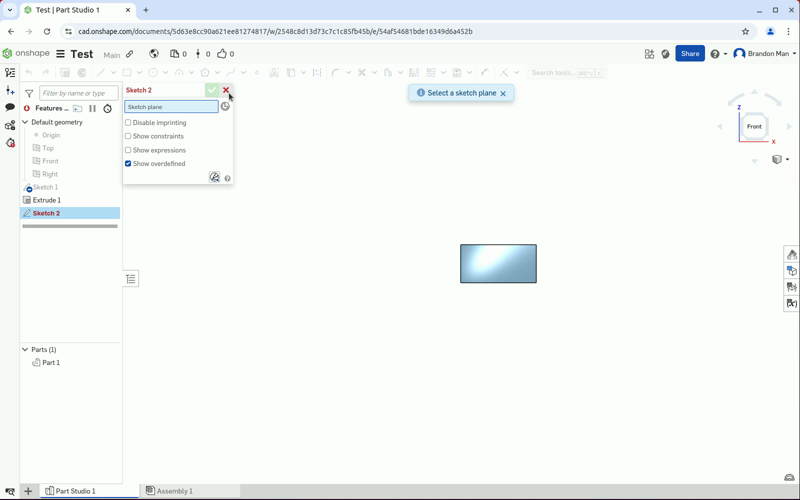
mouse_move(73, 163)
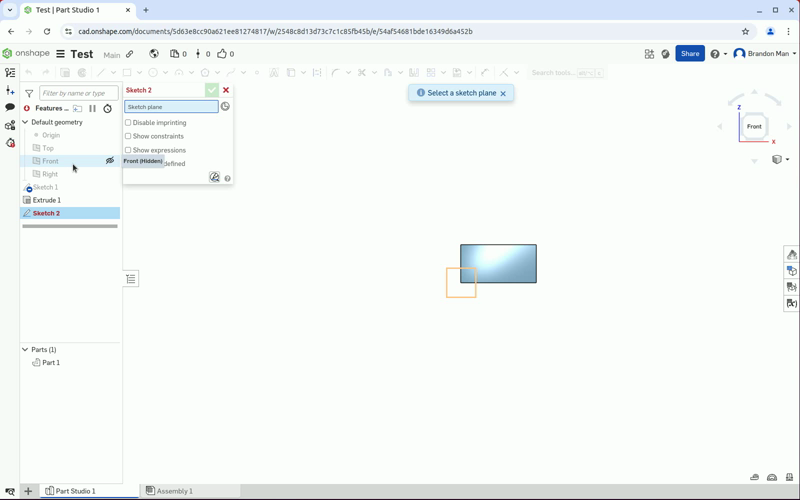
click(73, 163)
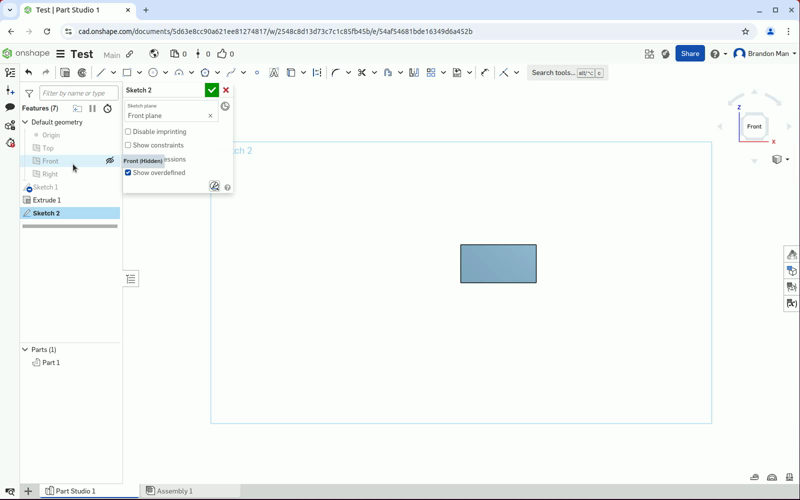
mouse_move(73, 352)
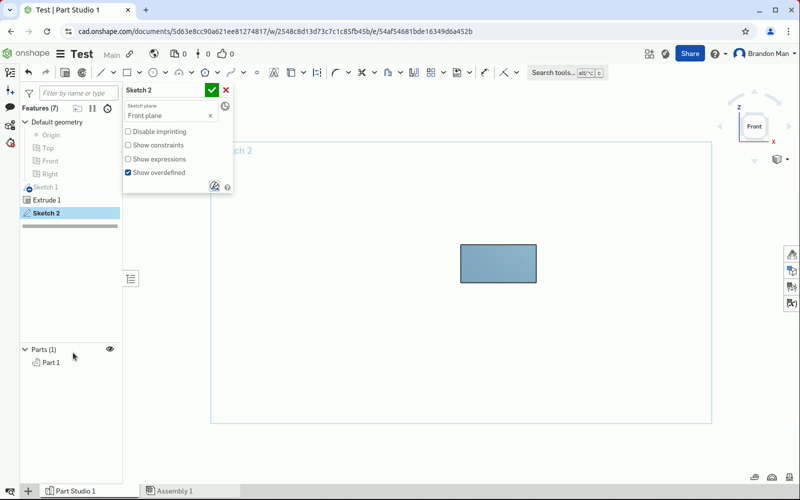
key(y)
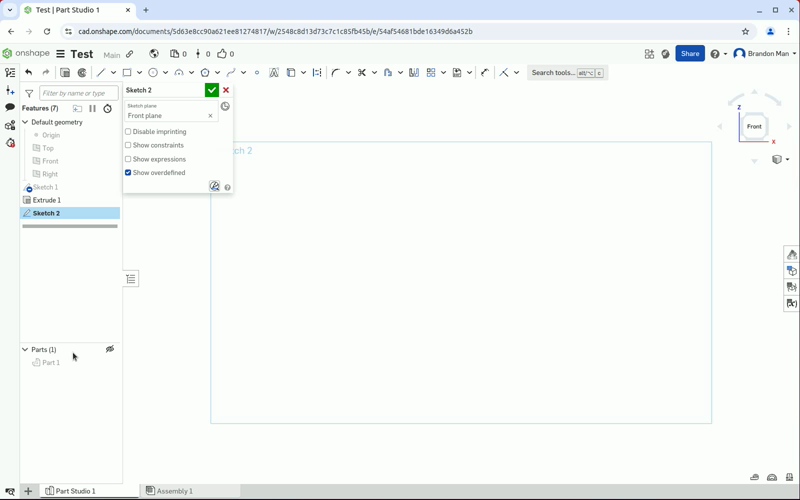
key(l)
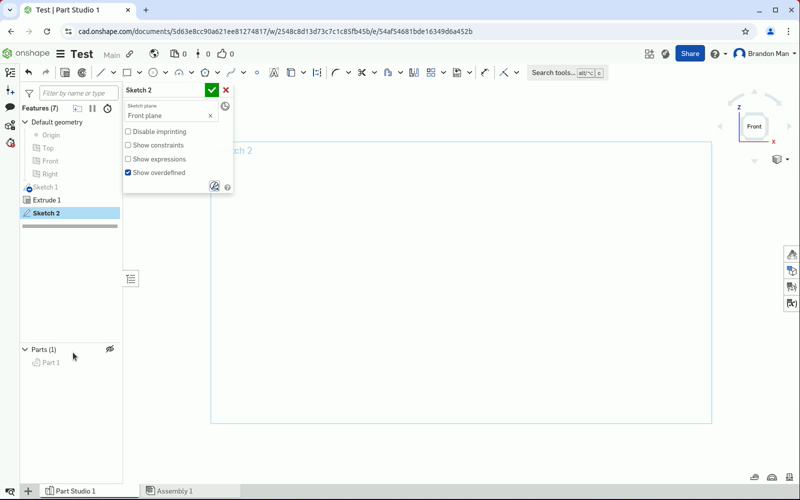
key_down(shift)
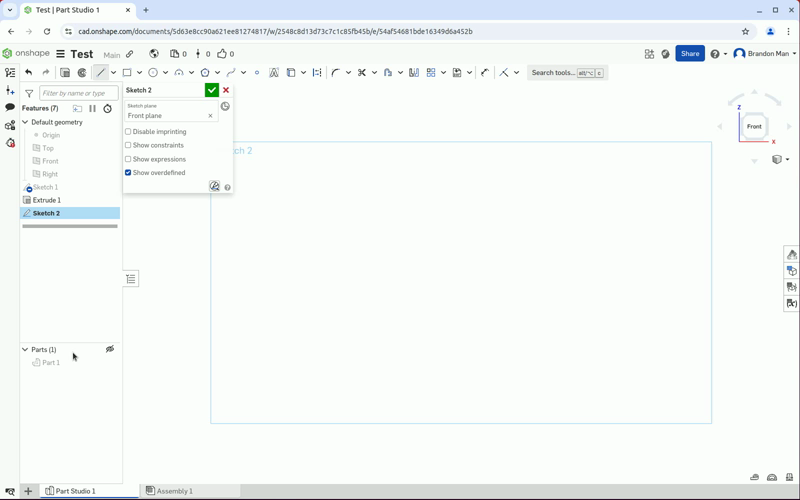
mouse_move(535, 282)
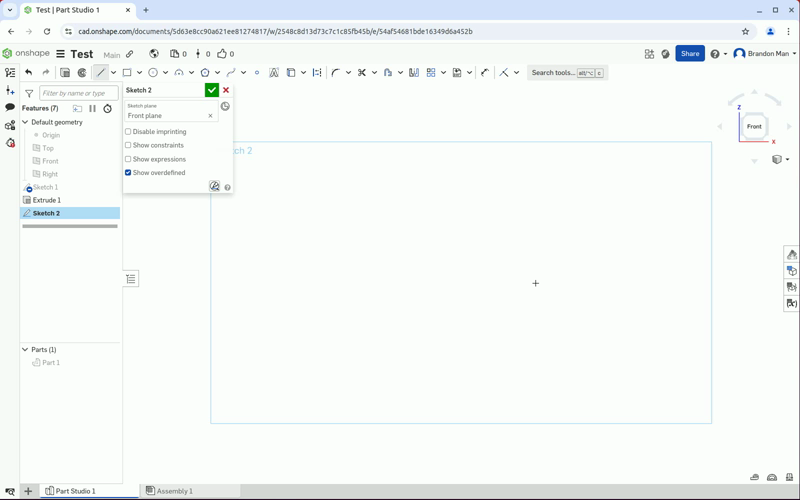
click(535, 282)
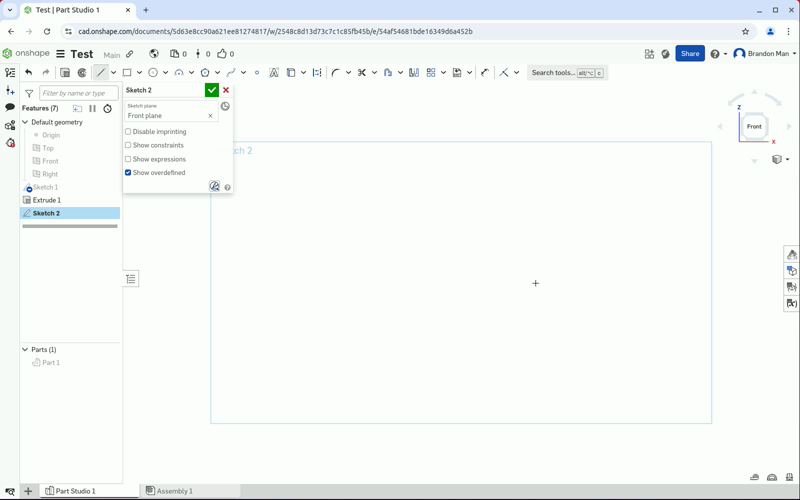
key_up(shift)
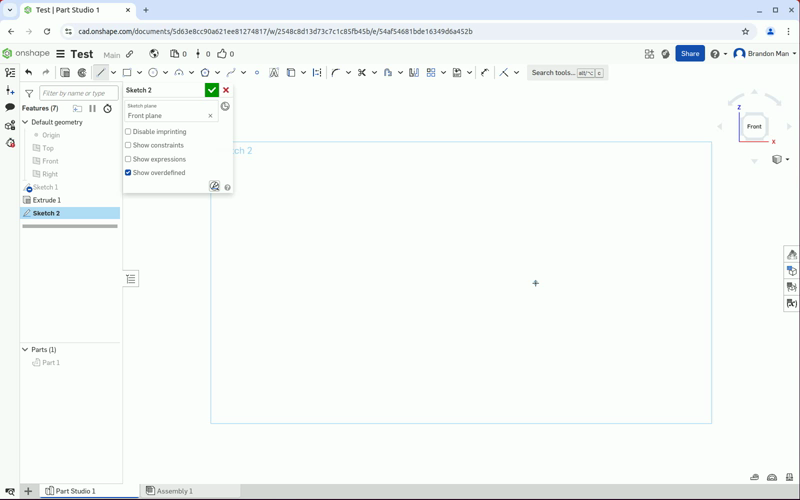
key_down(shift)
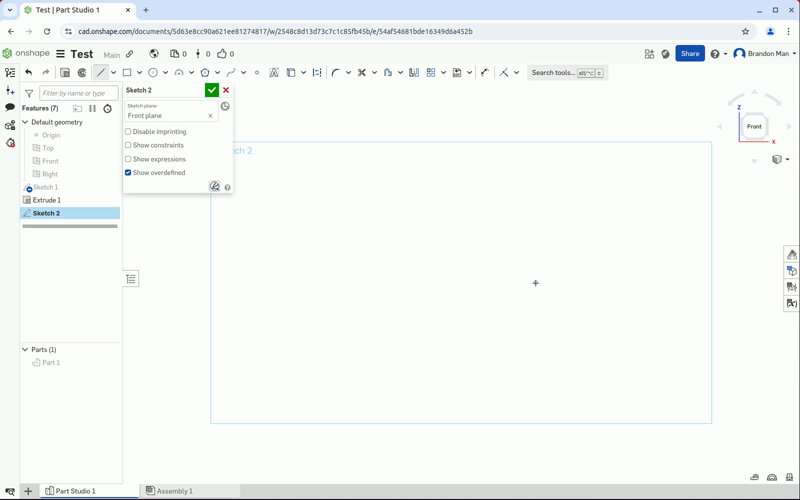
mouse_move(565, 282)
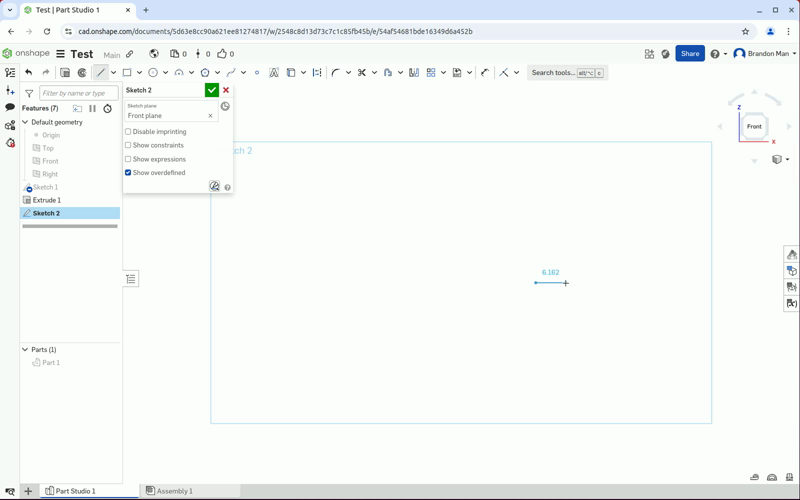
mouse_move(573, 282)
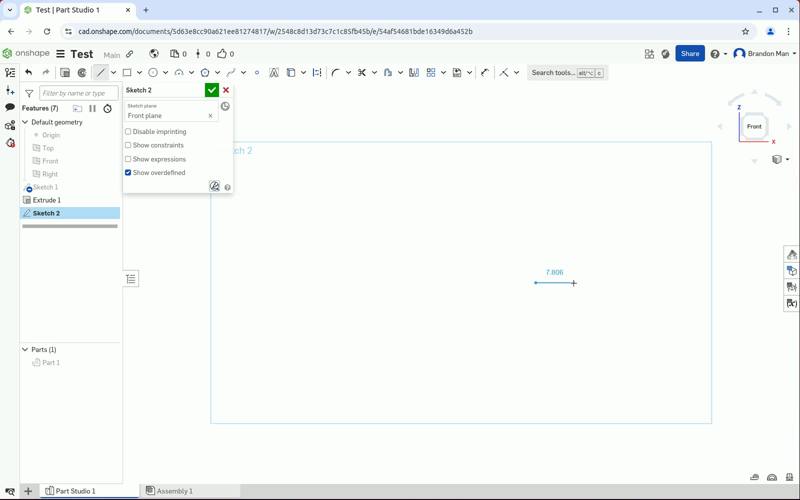
click(573, 282)
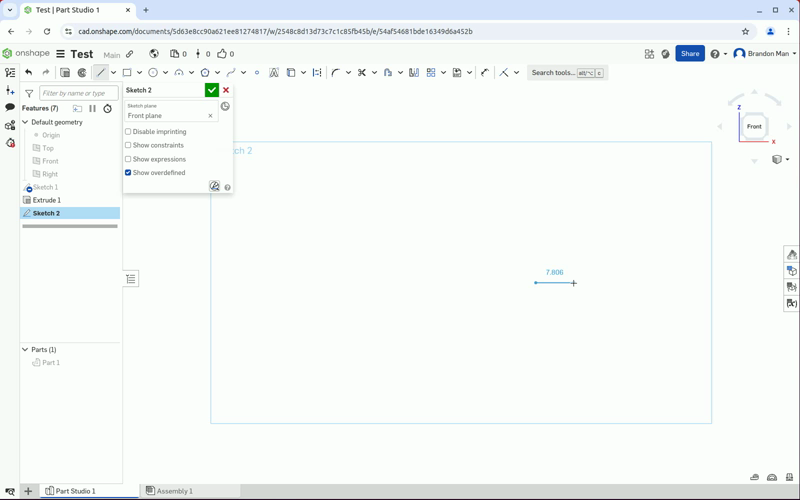
key_up(shift)
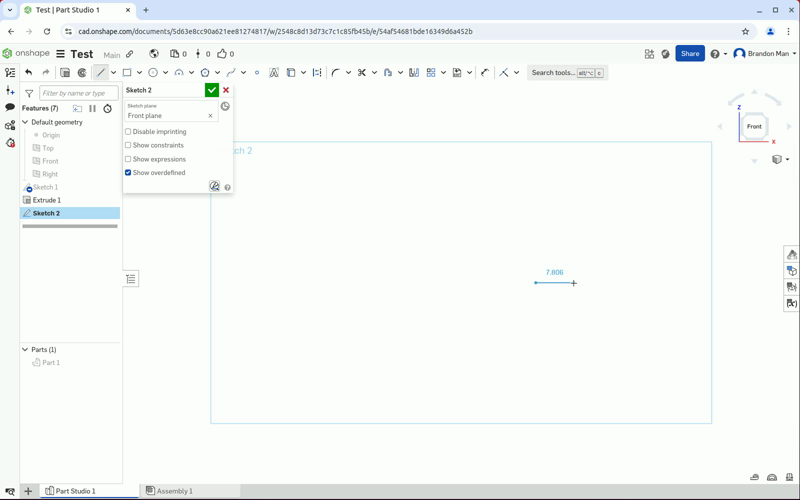
key_down(shift)
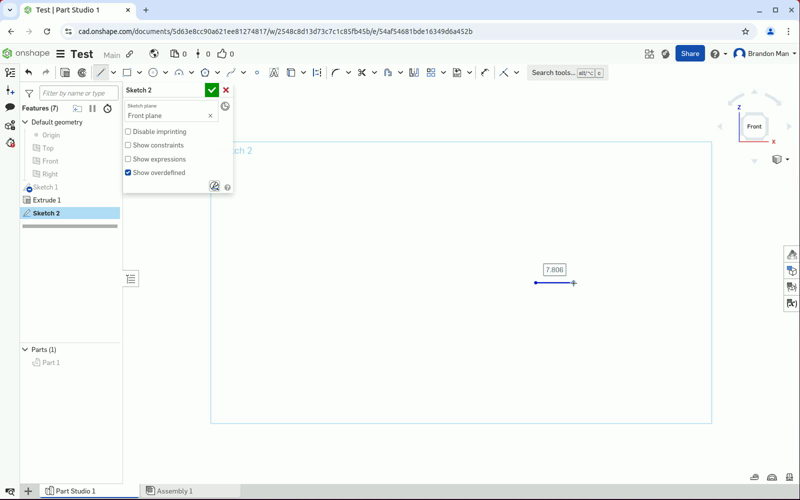
mouse_move(573, 207)
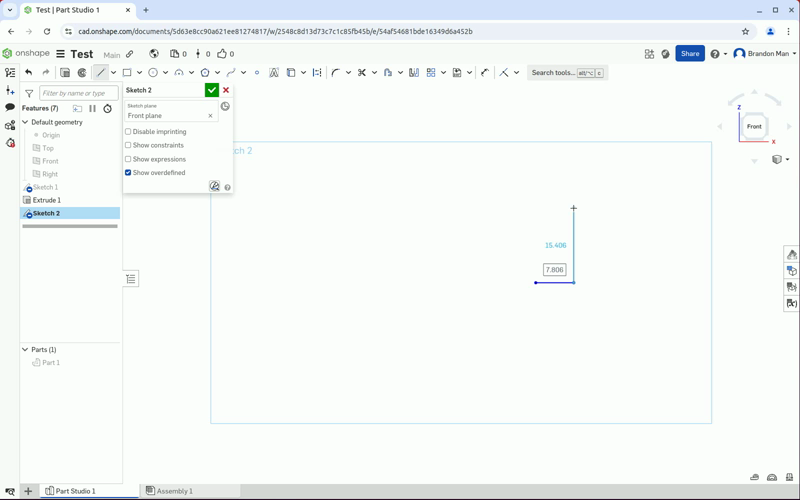
click(573, 207)
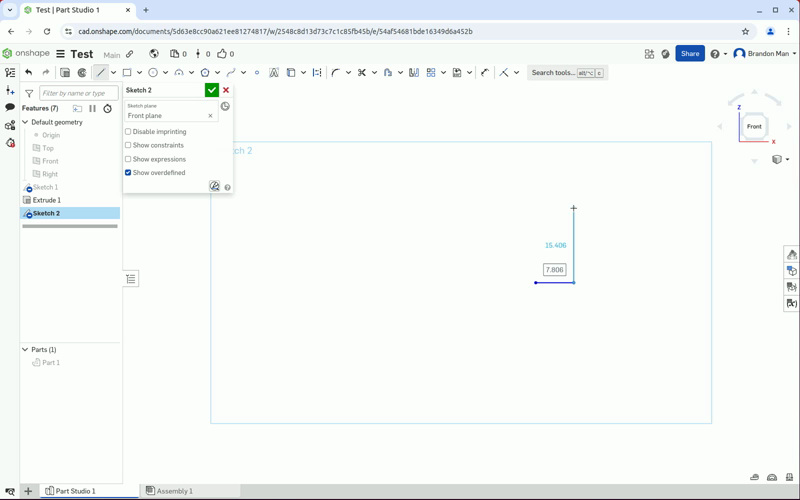
key_up(shift)
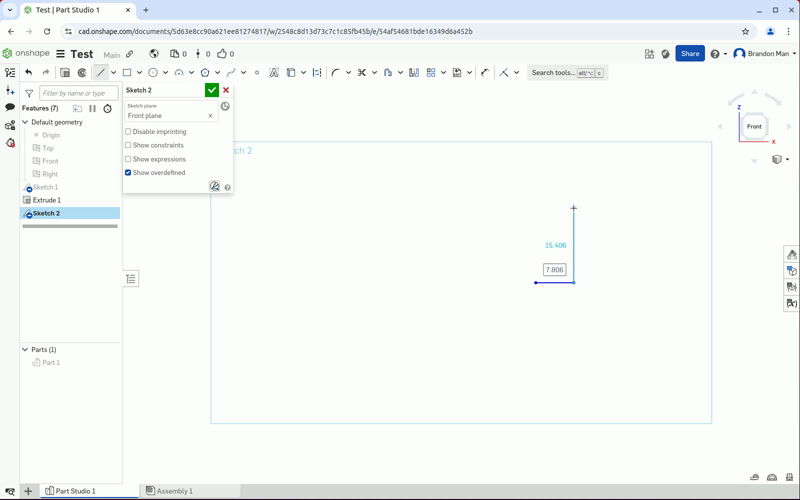
key_down(shift)
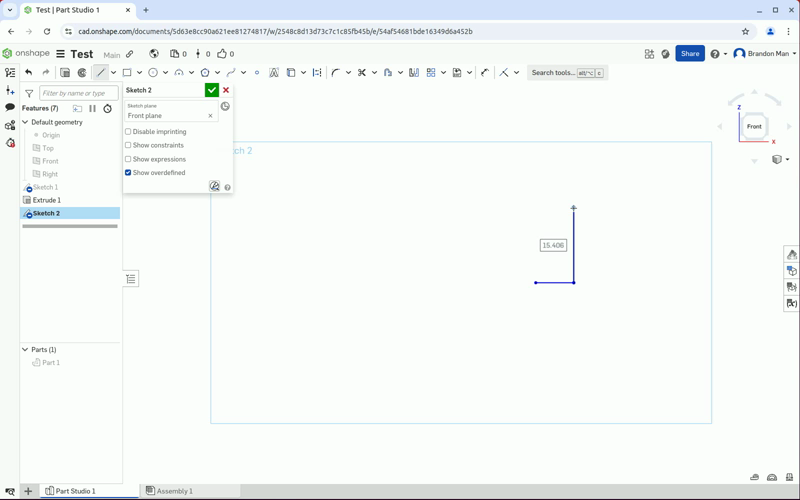
mouse_move(589, 207)
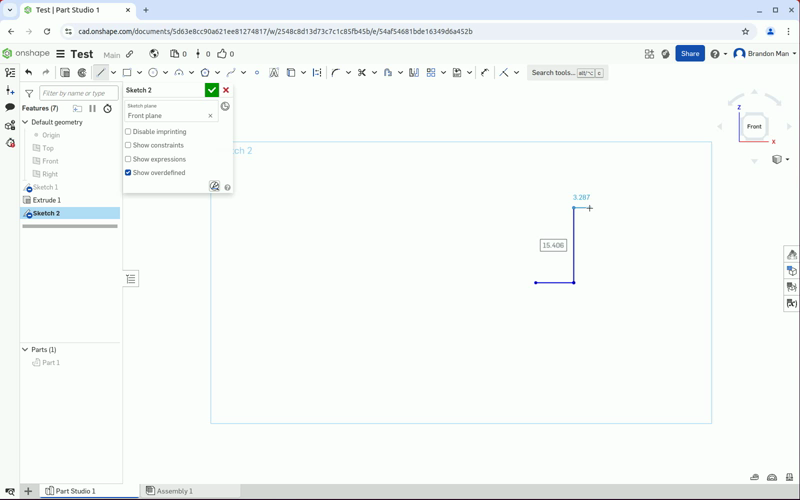
mouse_move(535, 207)
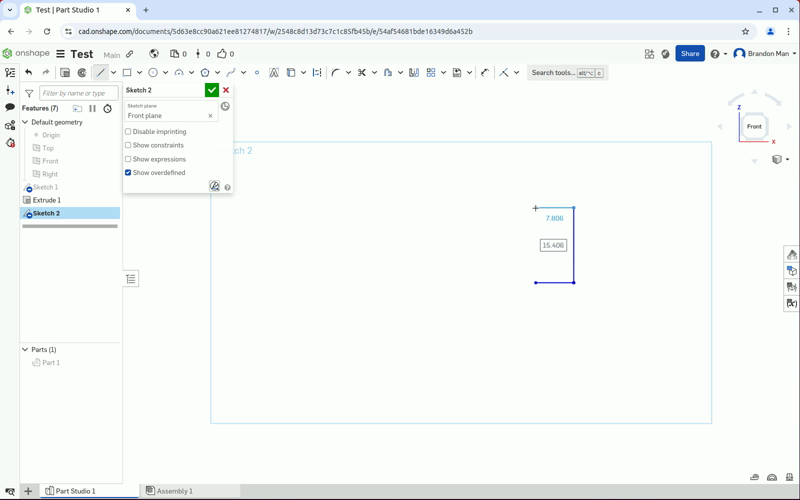
click(535, 207)
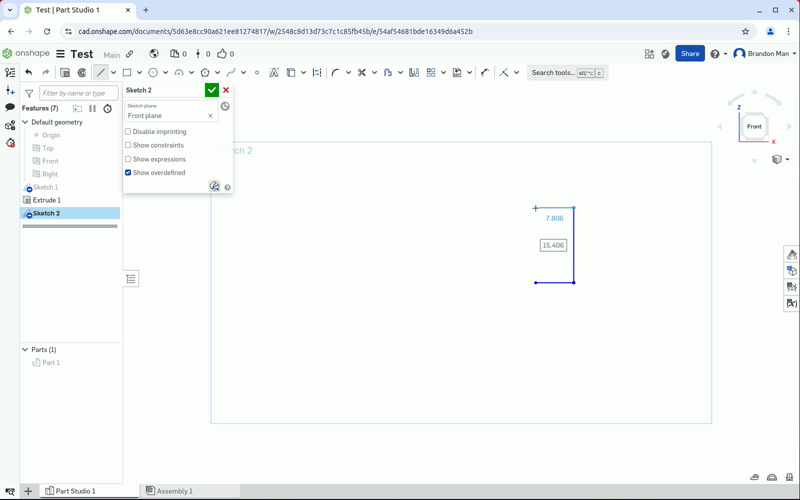
key_up(shift)
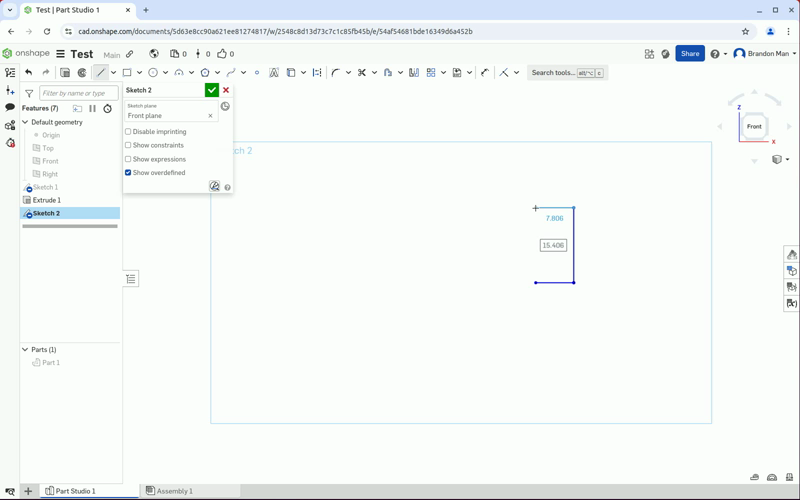
key_down(shift)
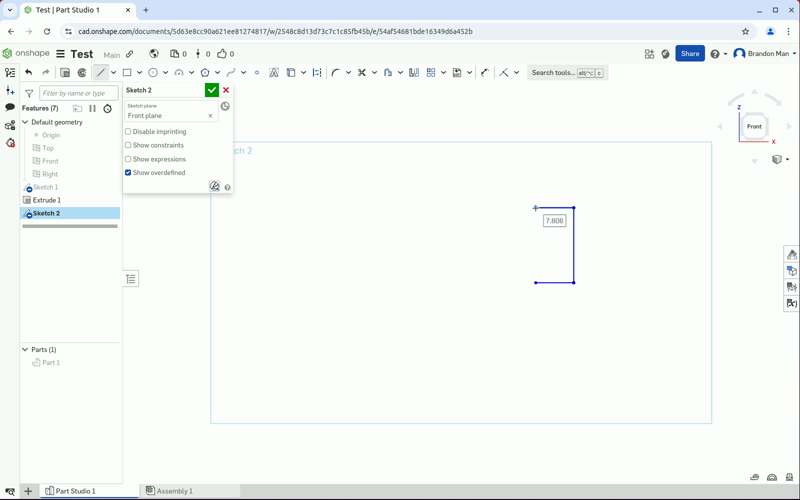
mouse_move(535, 282)
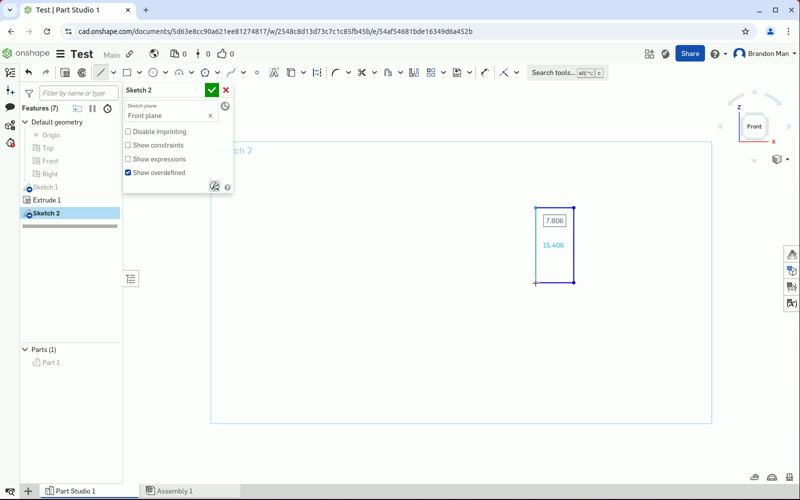
key_up(shift)
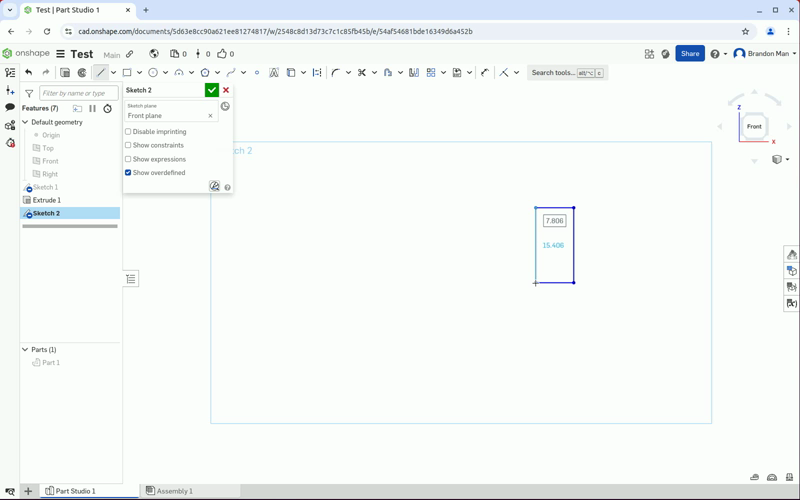
click(535, 282)
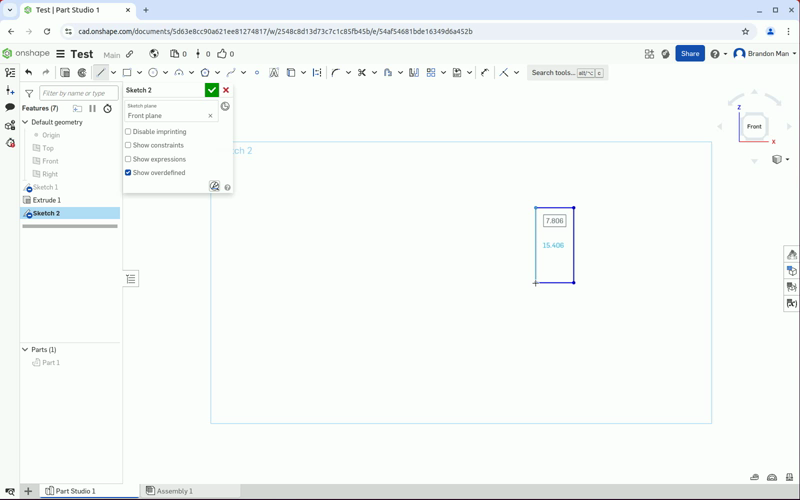
key(esc)
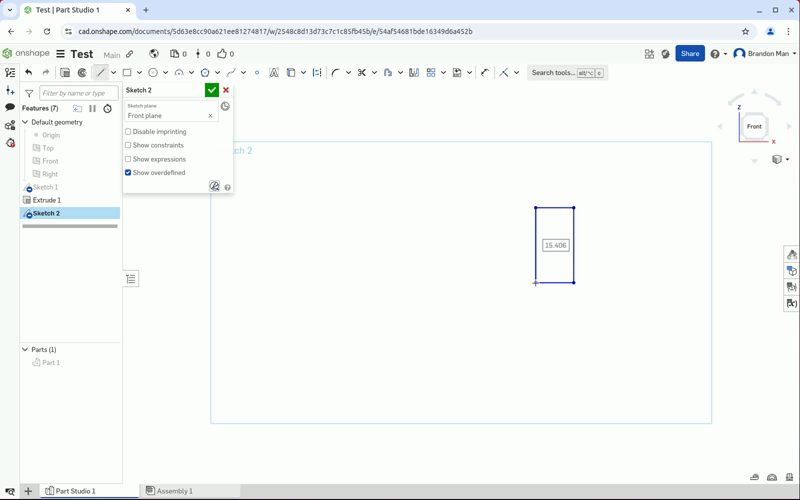
mouse_move(566, 269)
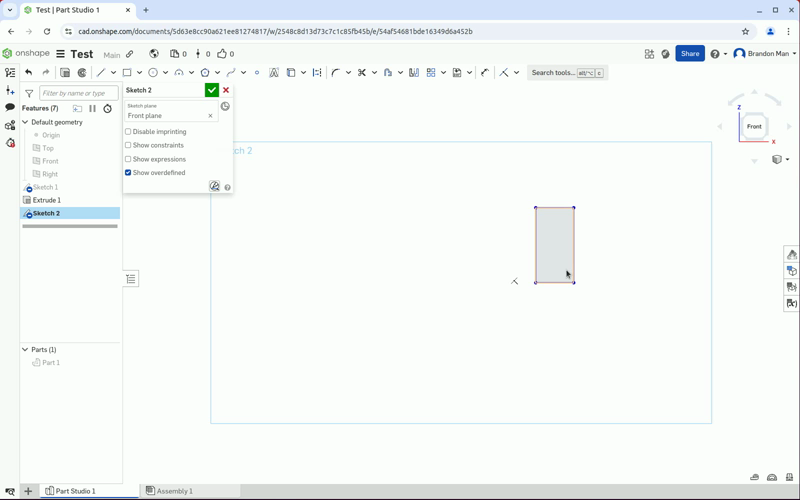
click(566, 269)
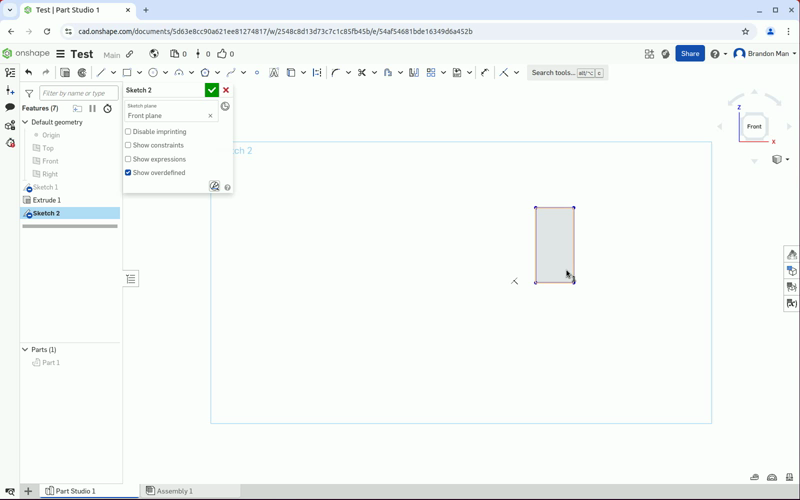
mouse_move(73, 352)
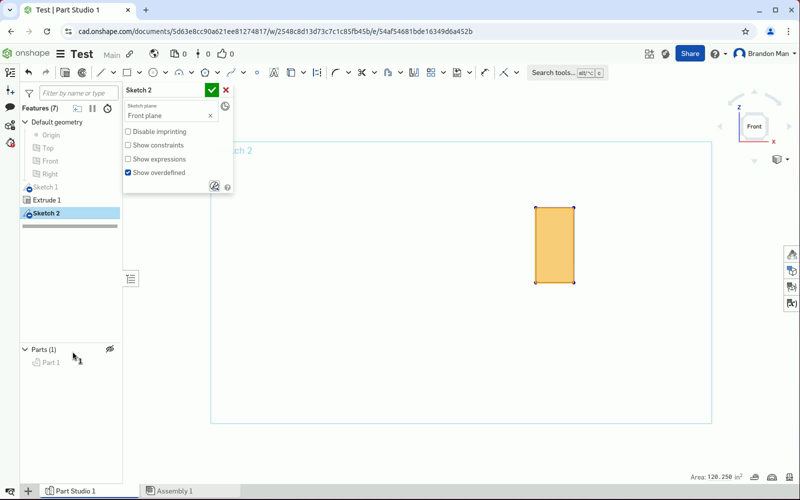
key(shift+y)
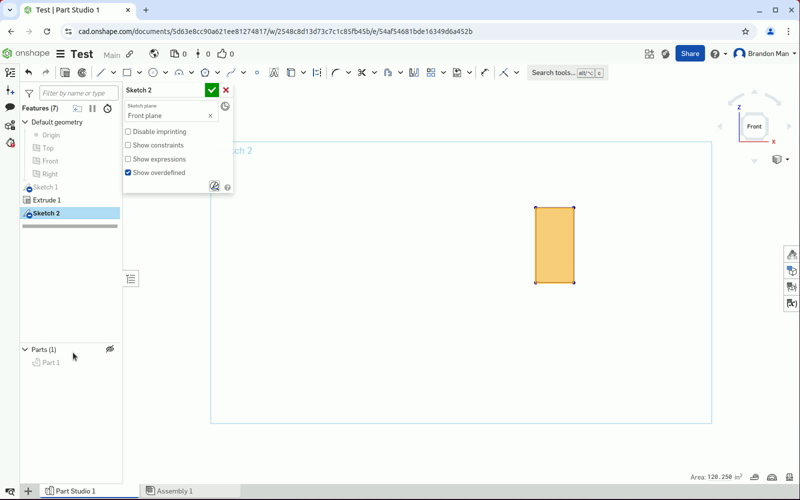
key(shift+e)
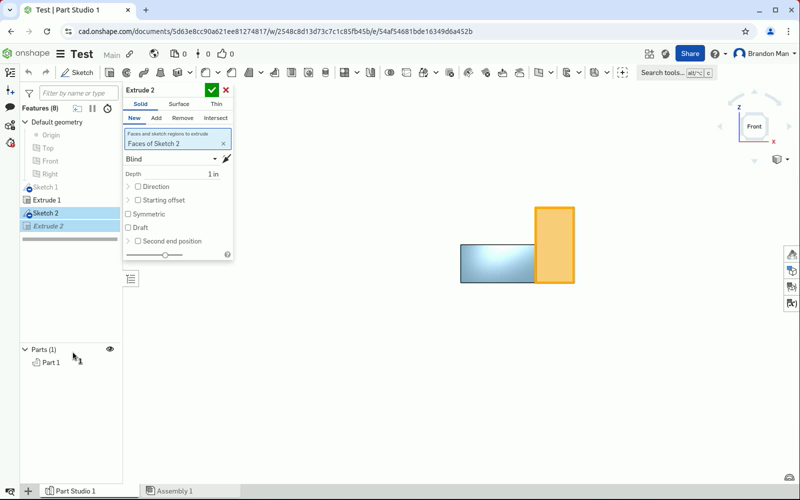
mouse_move(143, 106)
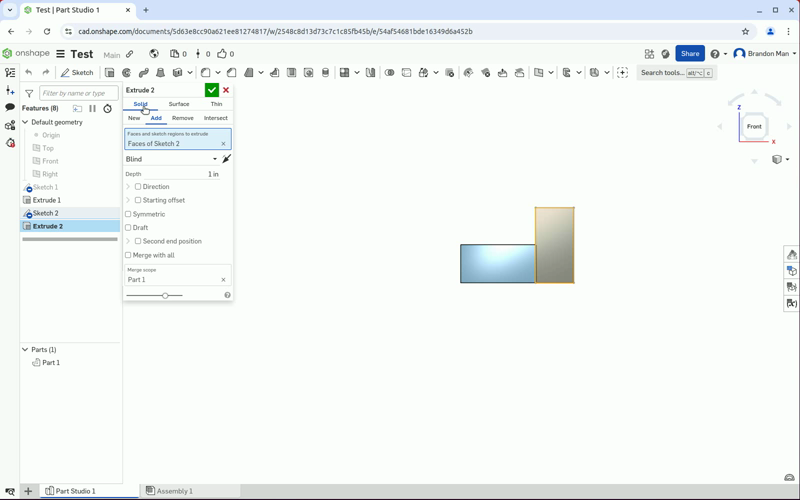
click(143, 106)
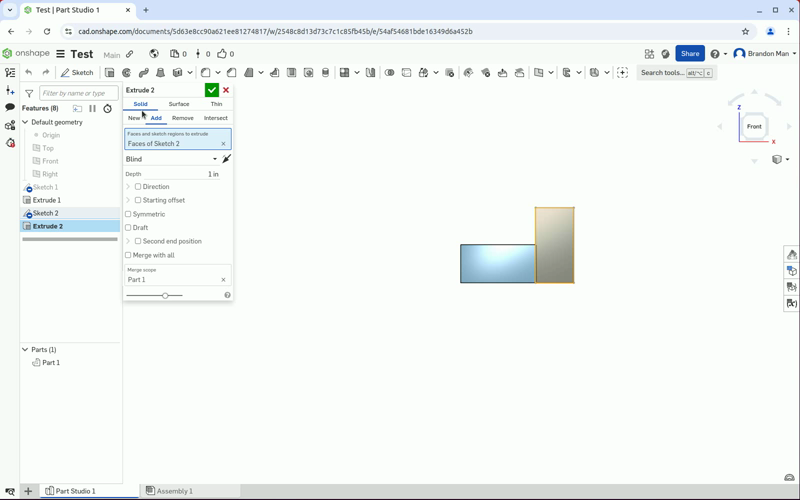
mouse_move(137, 120)
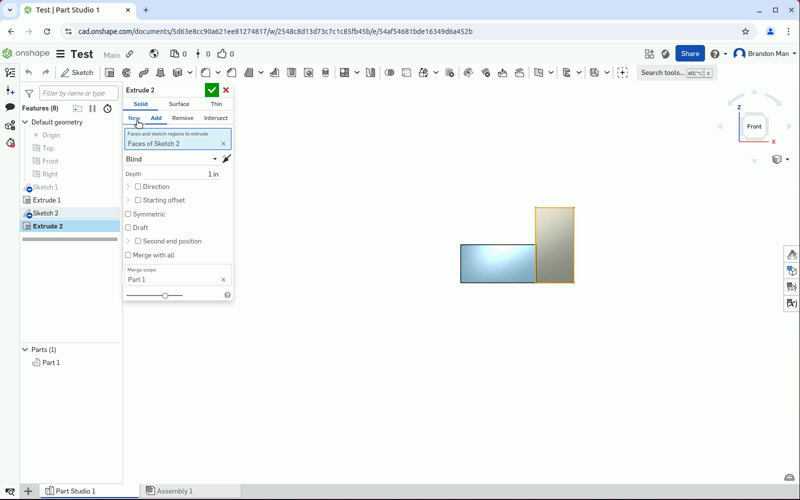
click(137, 120)
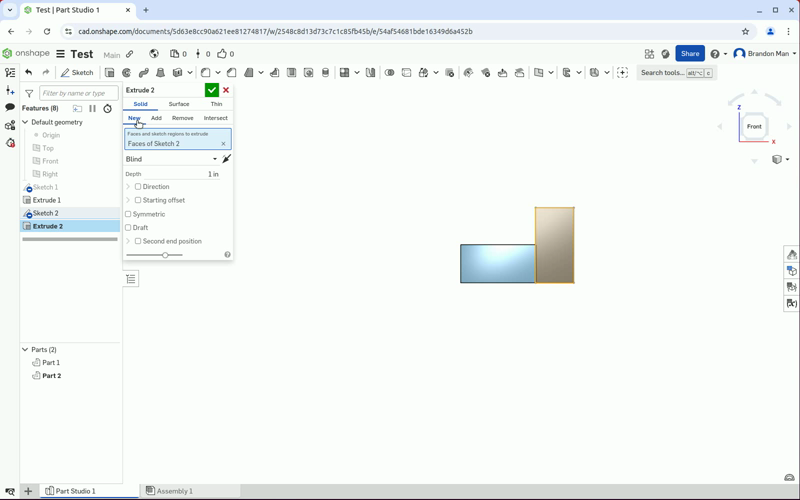
key(tab, 4)
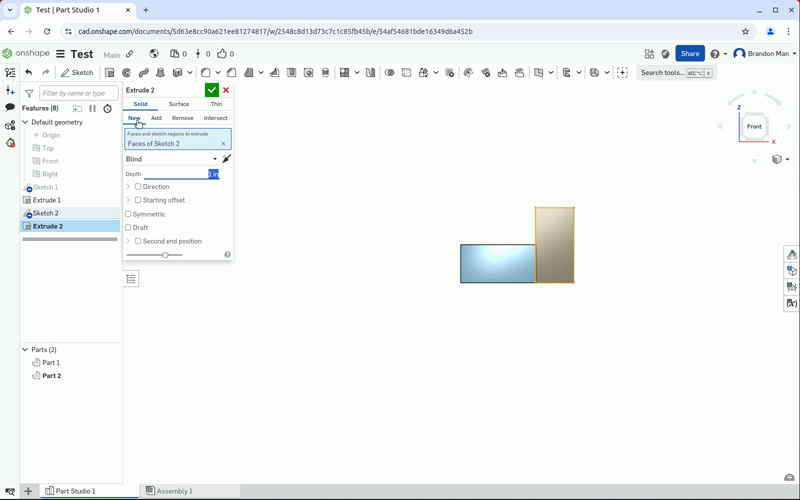
text(15.406)
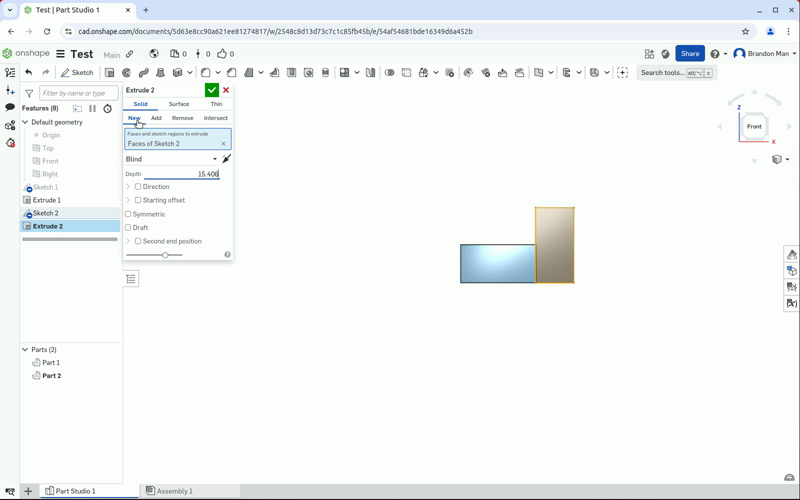
key(tab, 3)
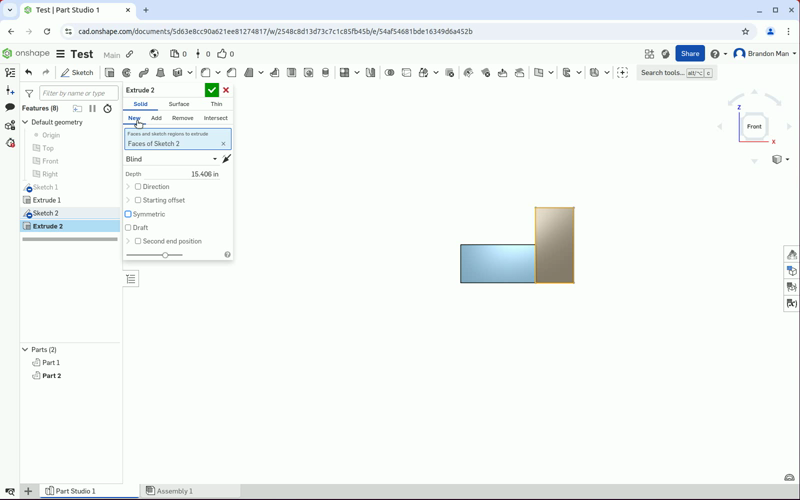
key(space)
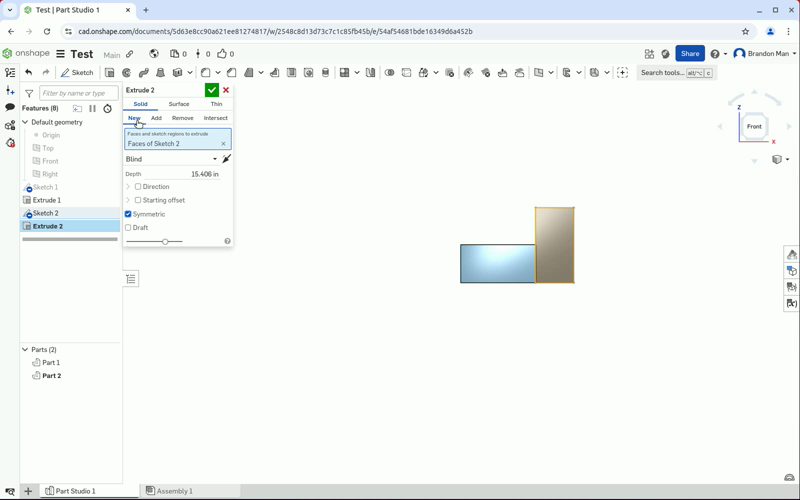
key(enter)
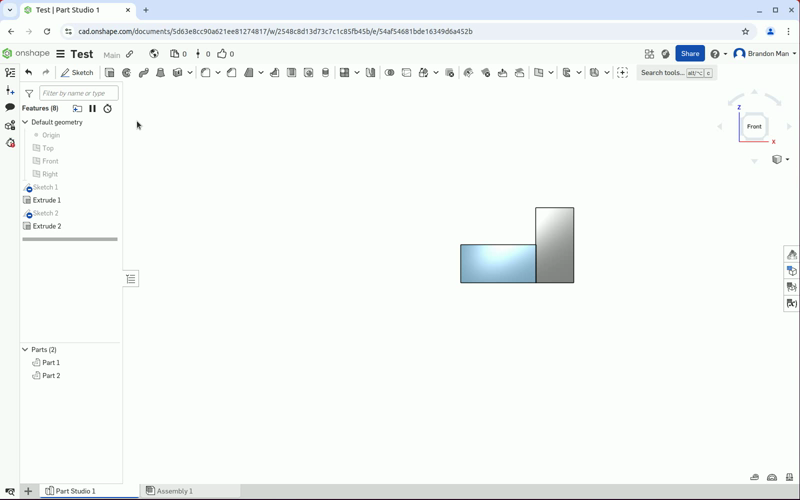
key(shift+h)
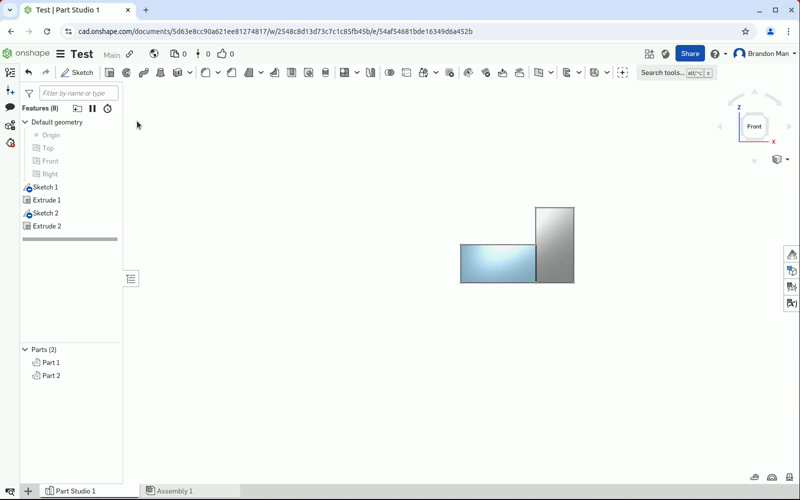
key(shift+h)
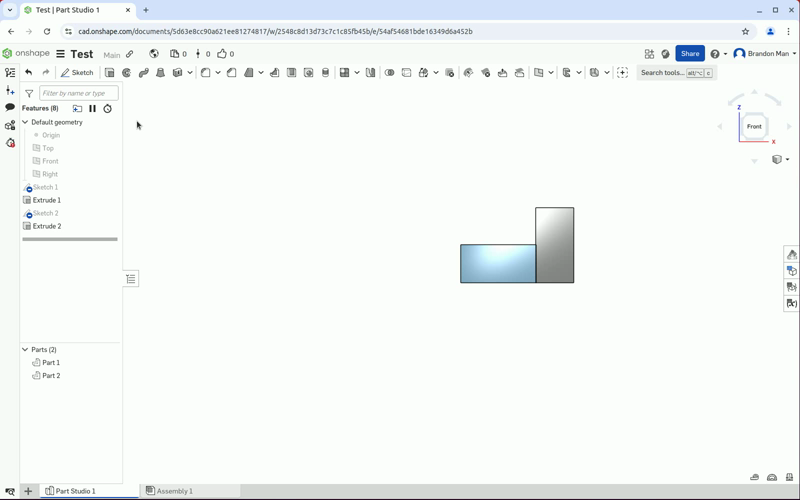
mouse_move(73, 189)
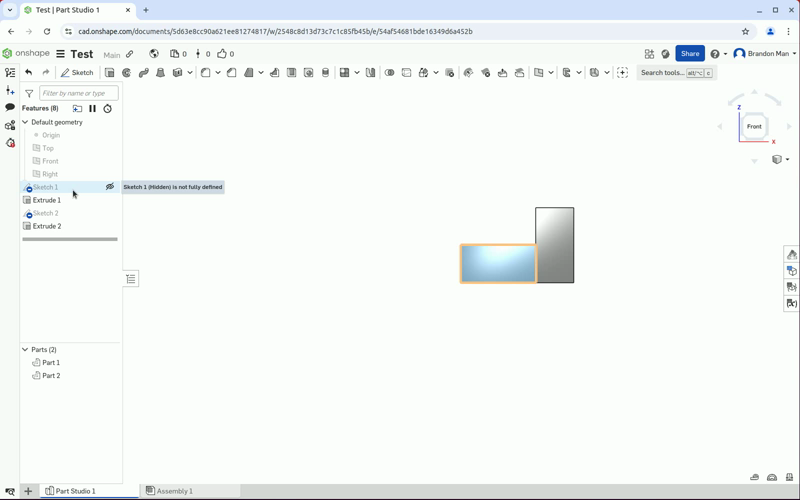
click(73, 189)
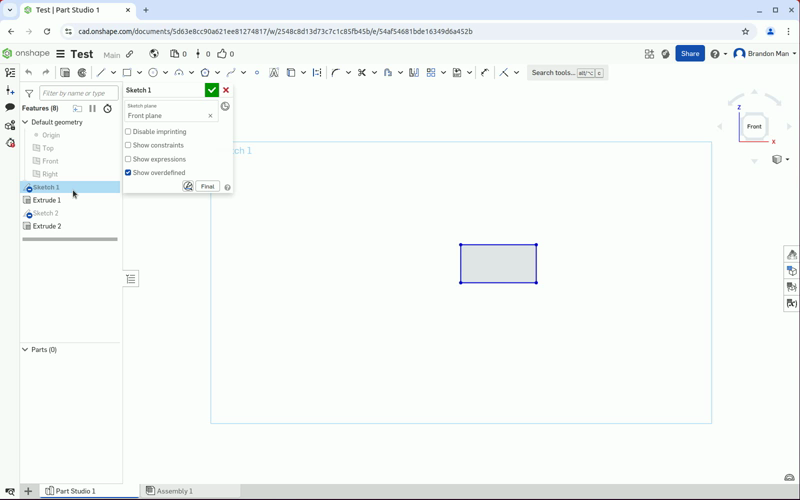
mouse_move(229, 92)
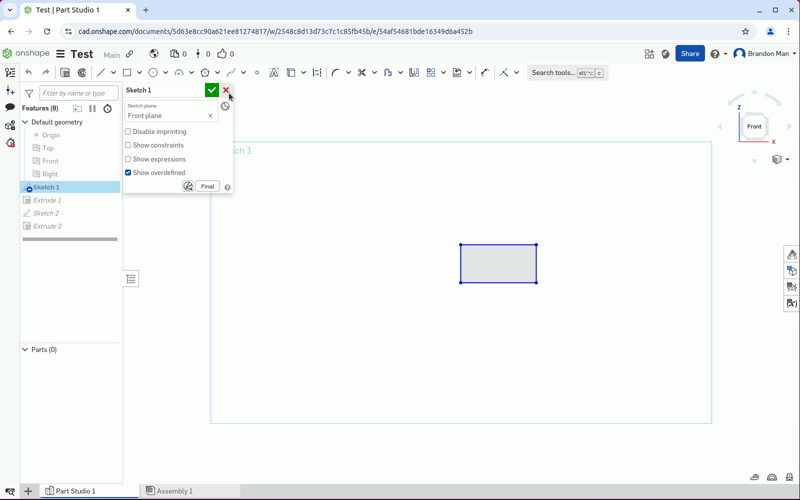
click(229, 92)
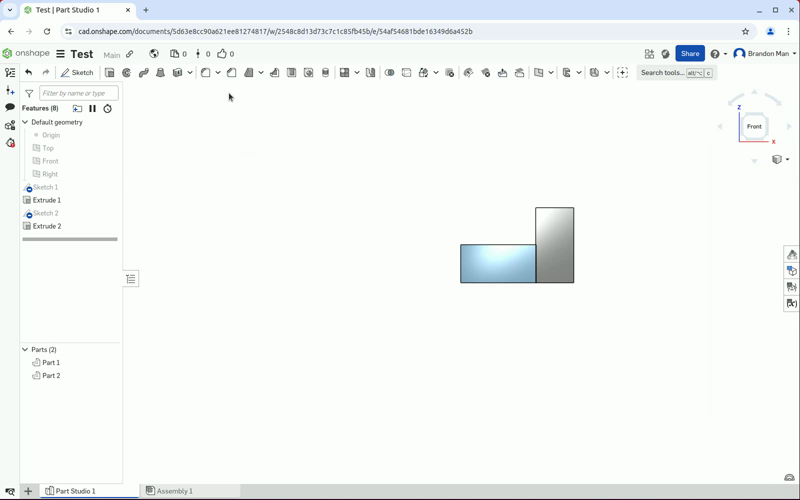
mouse_move(73, 352)
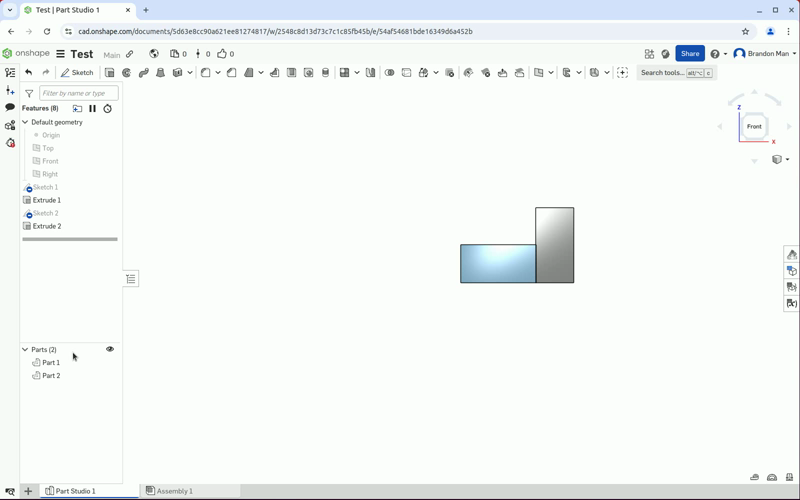
key(y)
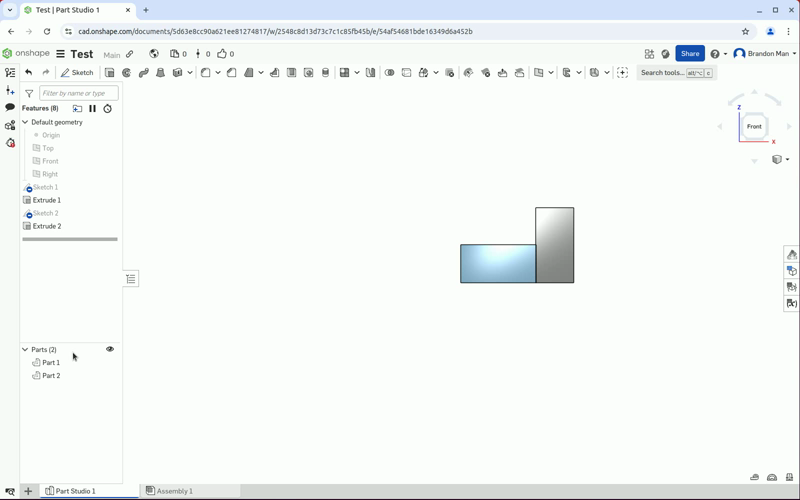
key(shift+p)
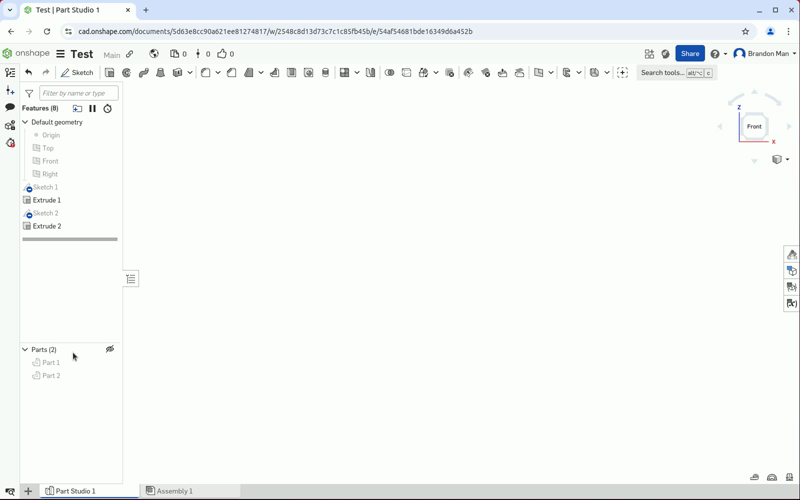
key(space)
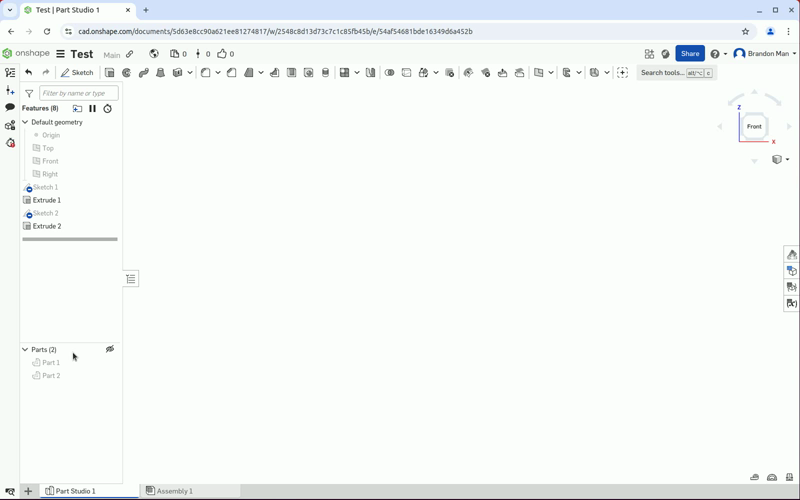
key_down(shift)
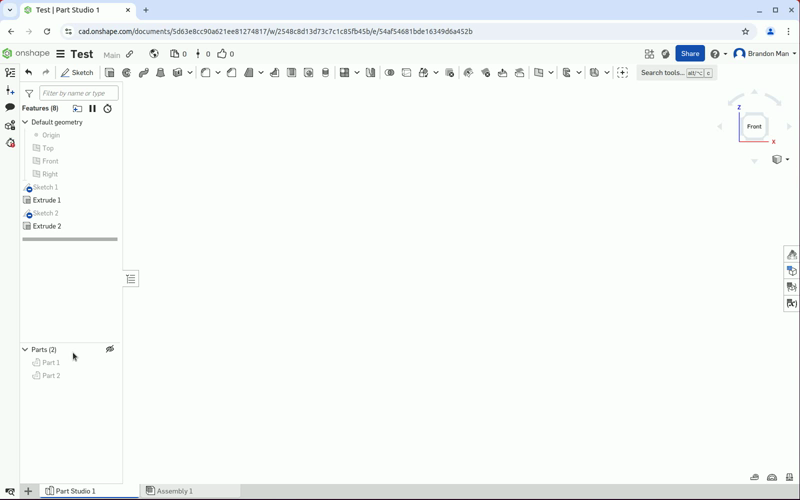
key(left)
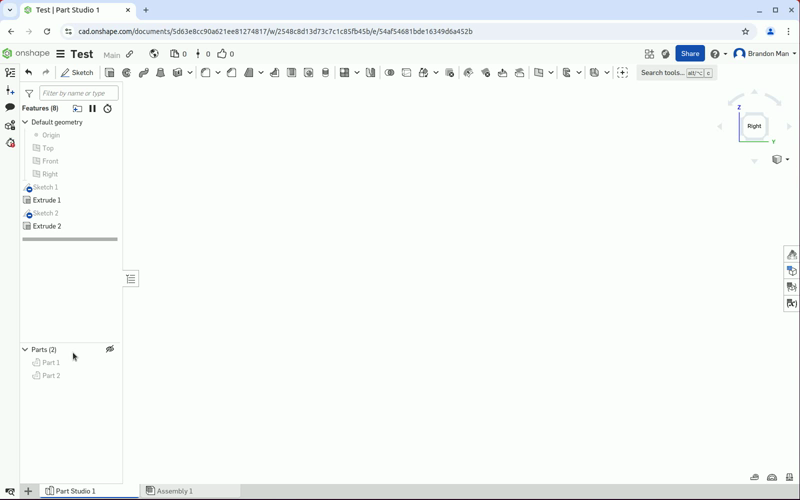
key_up(shift)
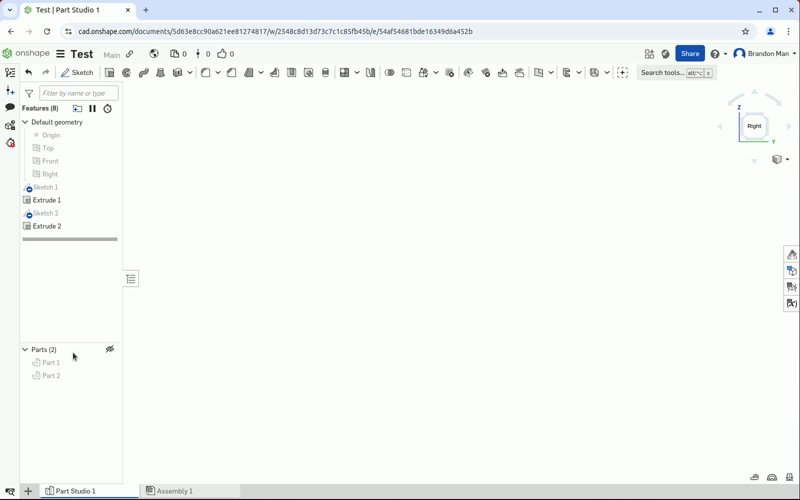
mouse_move(73, 352)
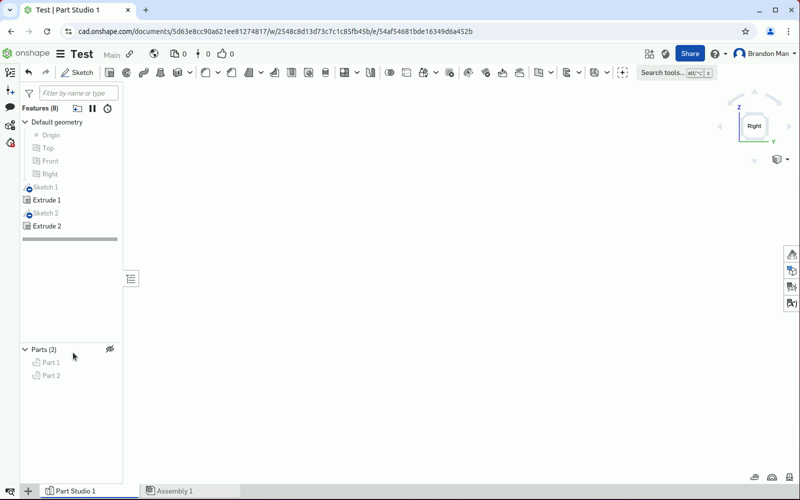
key(shift+y)
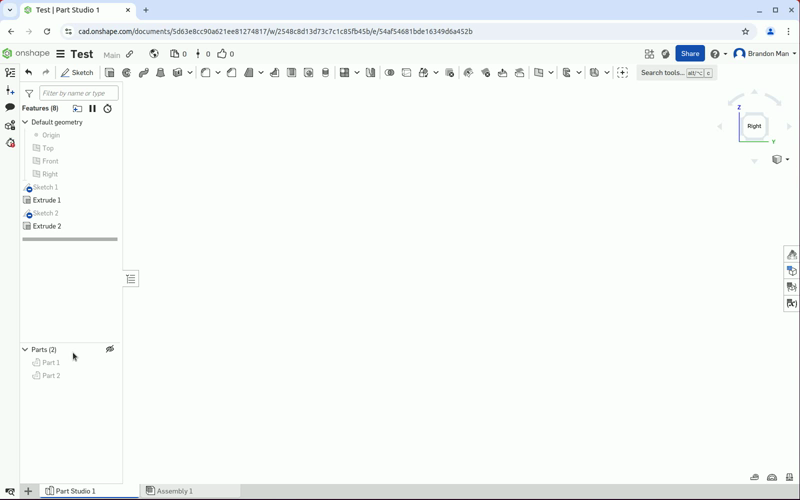
key(shift+s)
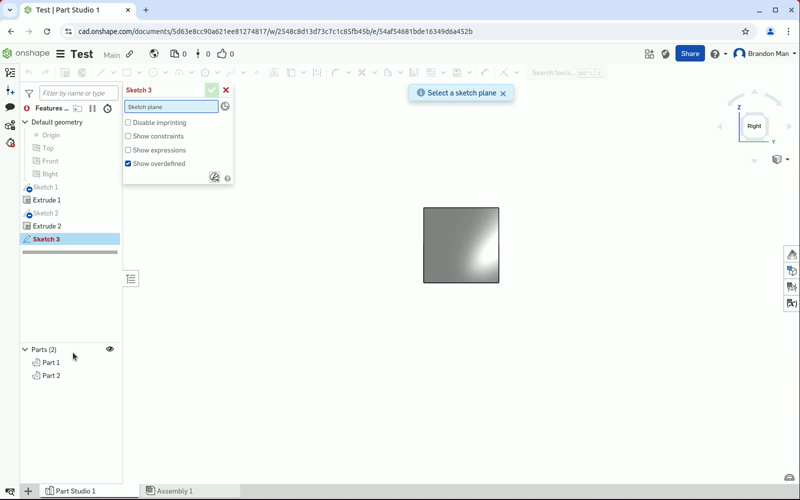
mouse_move(73, 176)
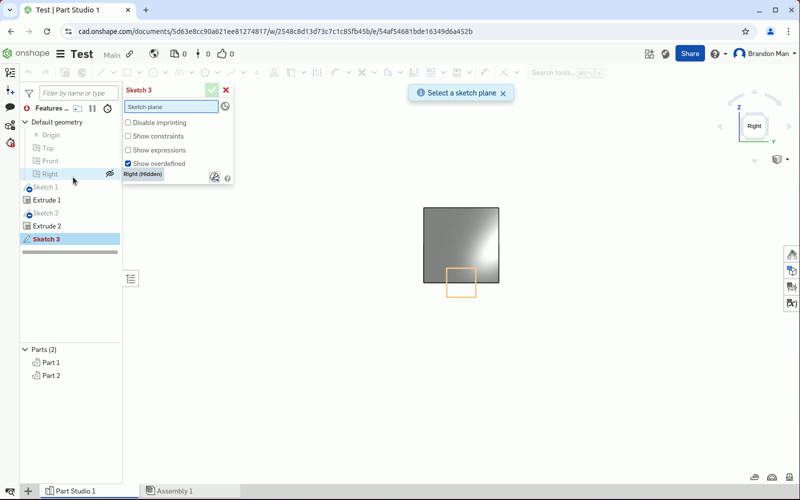
click(73, 176)
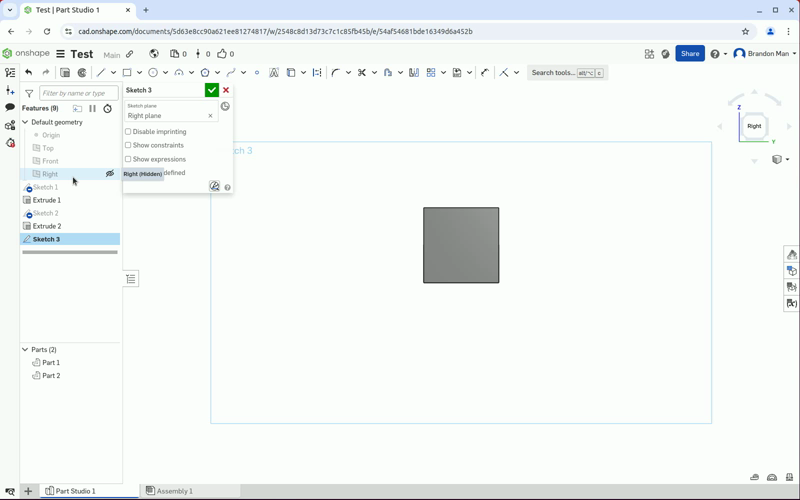
mouse_move(73, 352)
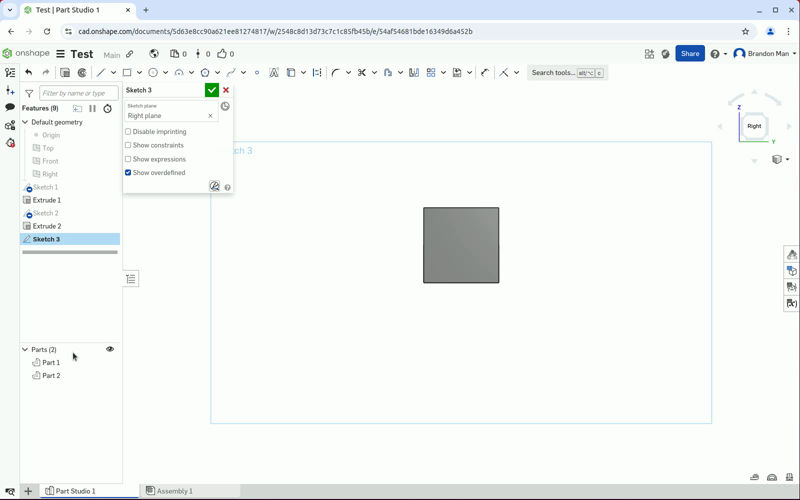
key(y)
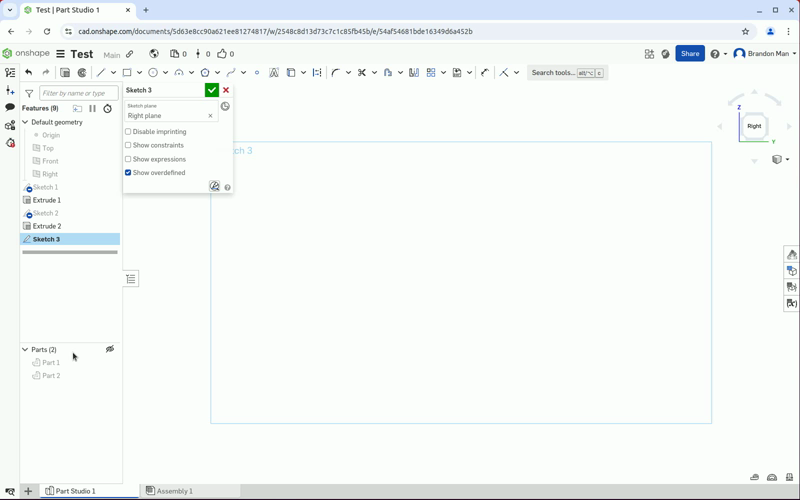
key(l)
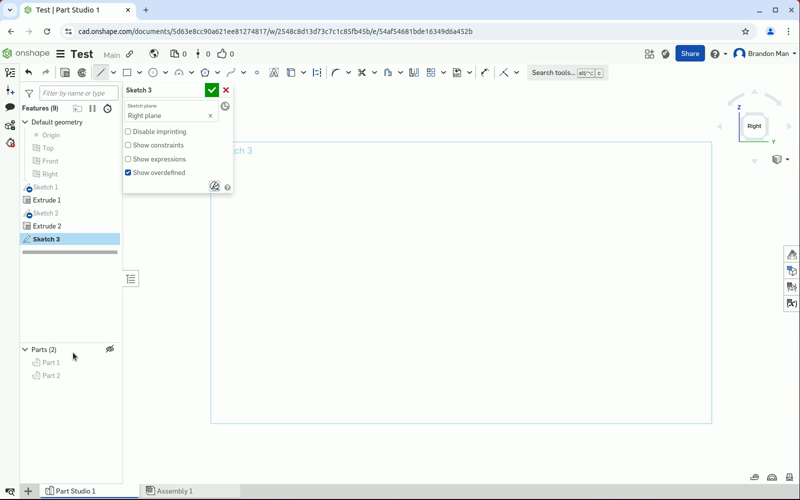
key_down(shift)
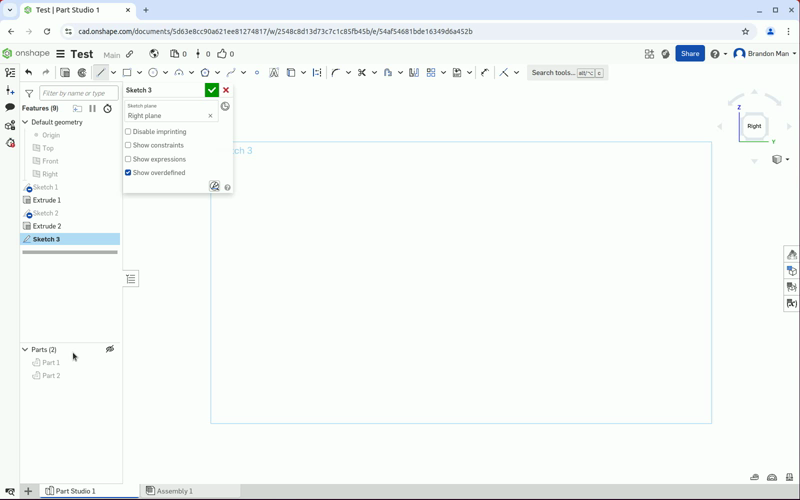
mouse_move(423, 282)
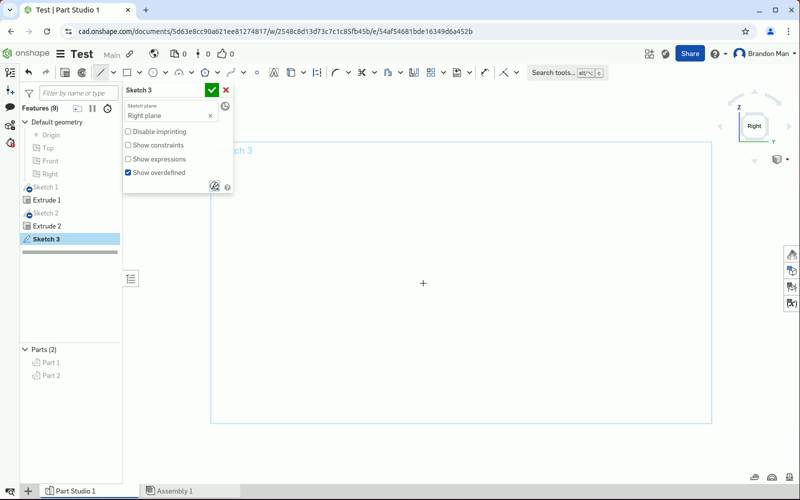
click(423, 282)
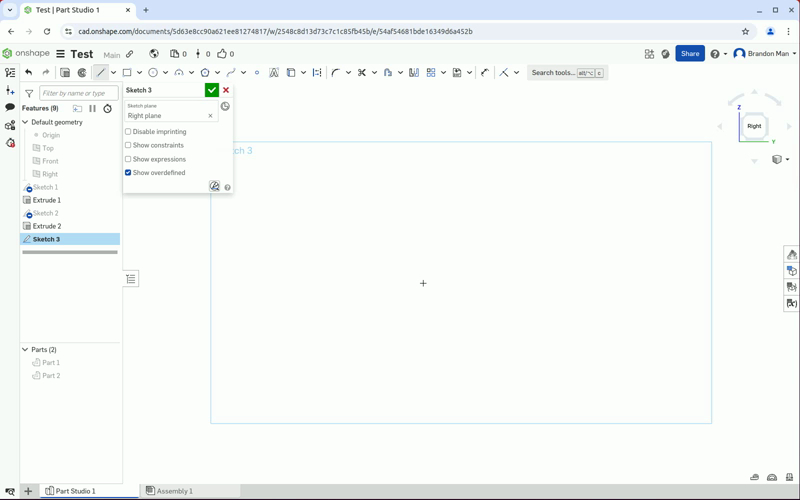
key_up(shift)
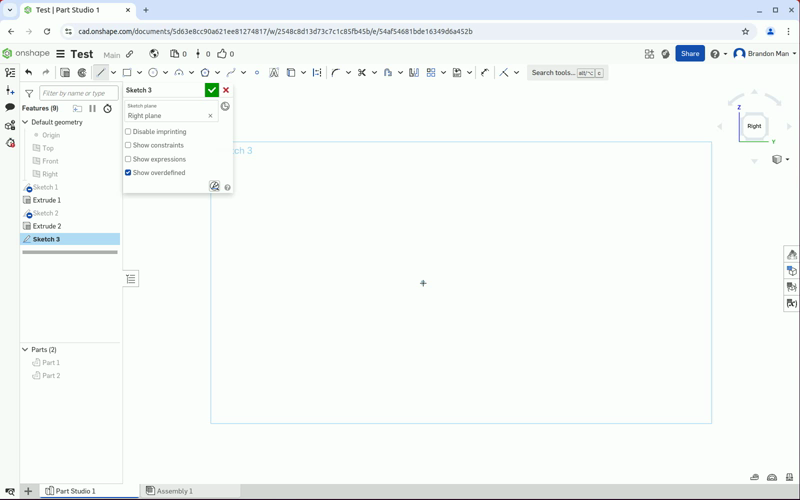
key_down(shift)
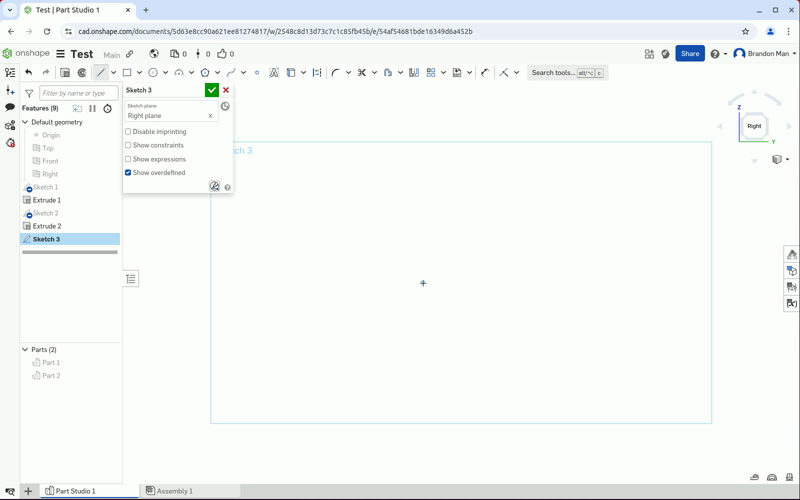
mouse_move(453, 282)
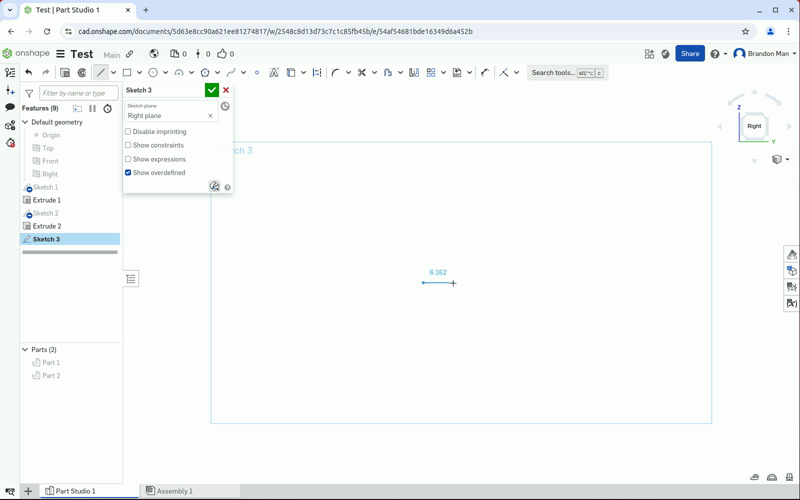
mouse_move(461, 244)
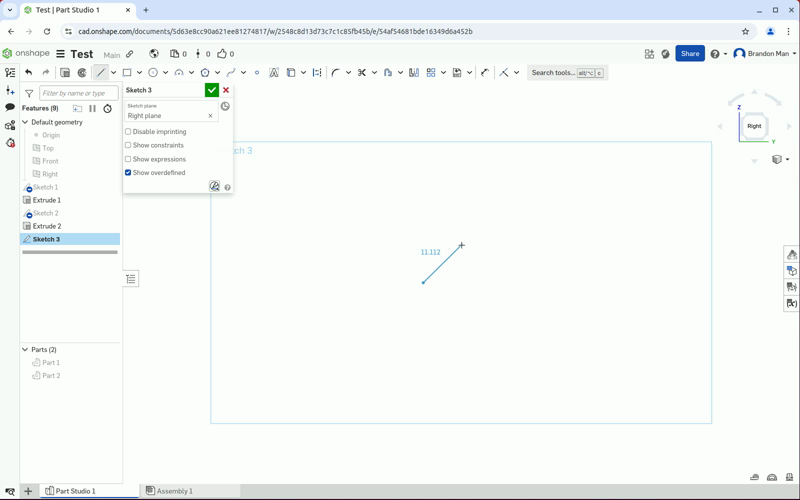
click(461, 244)
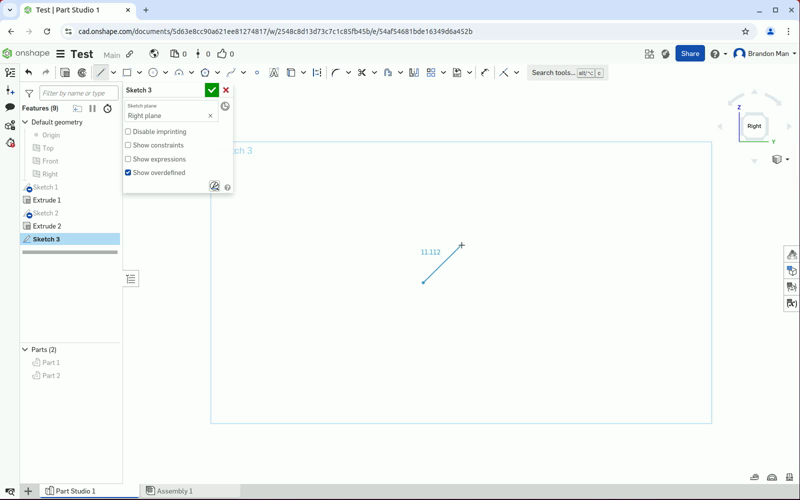
key_up(shift)
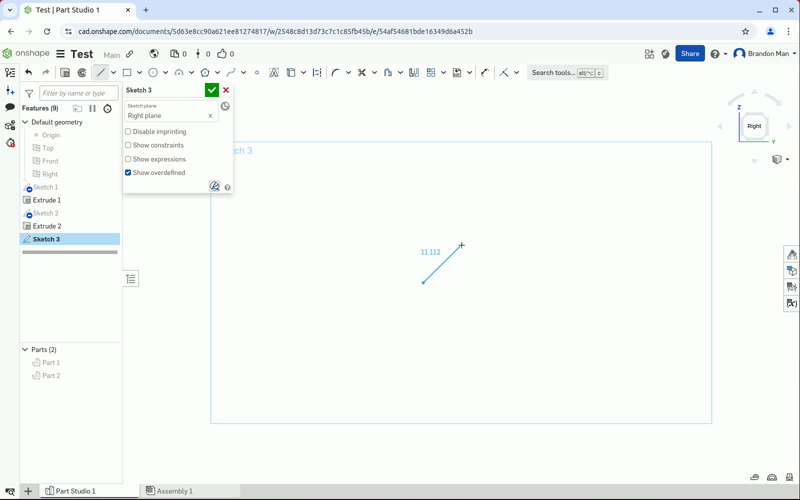
key_down(shift)
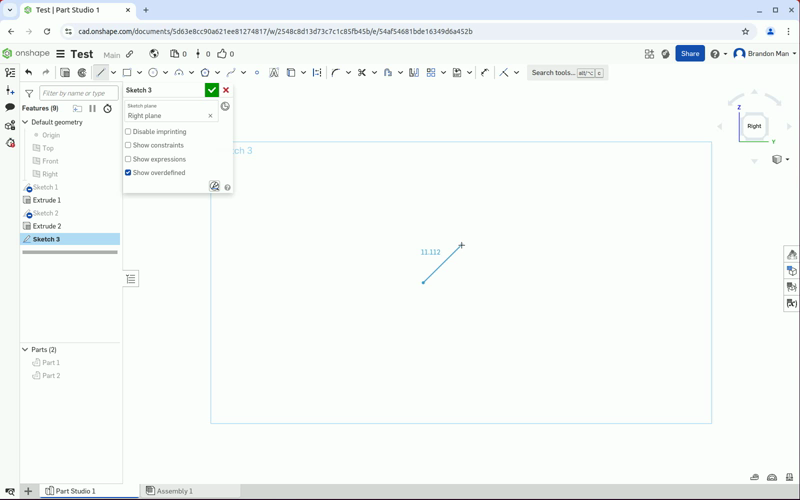
mouse_move(491, 244)
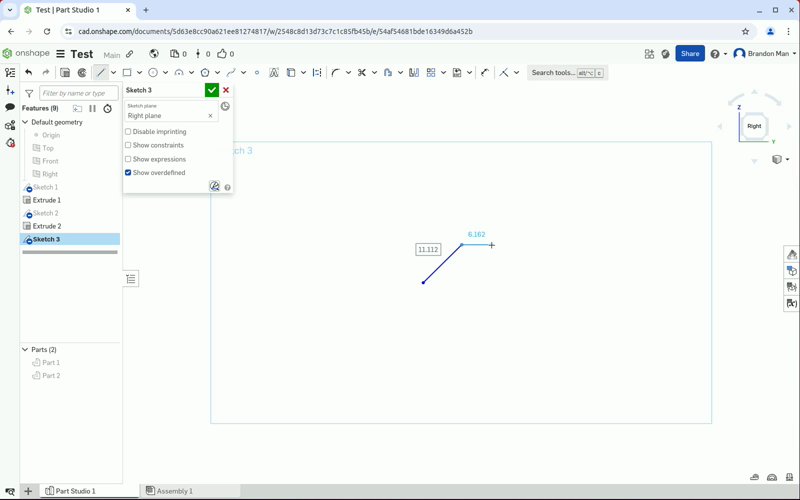
mouse_move(423, 244)
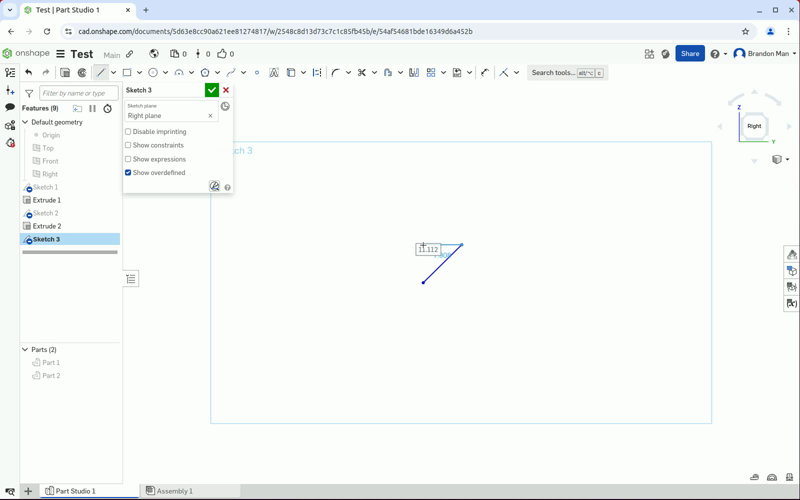
click(423, 244)
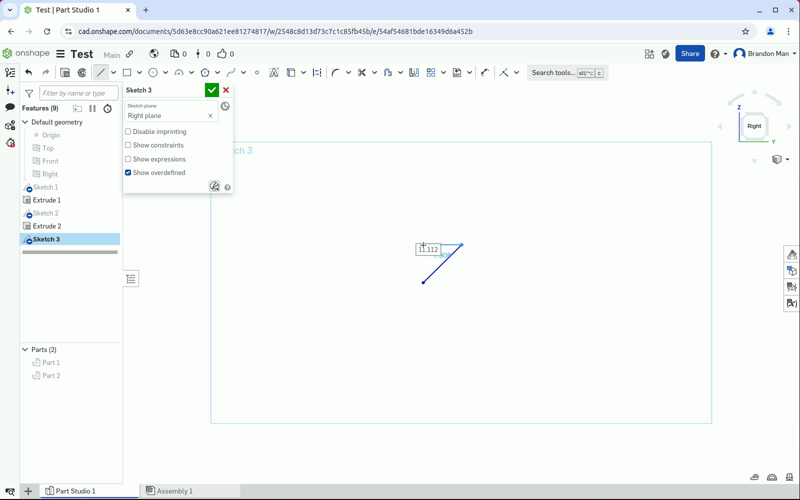
key_up(shift)
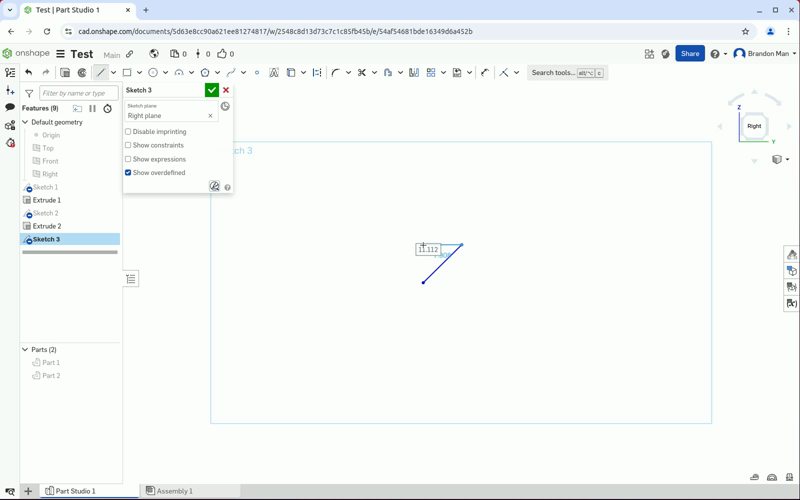
mouse_move(453, 244)
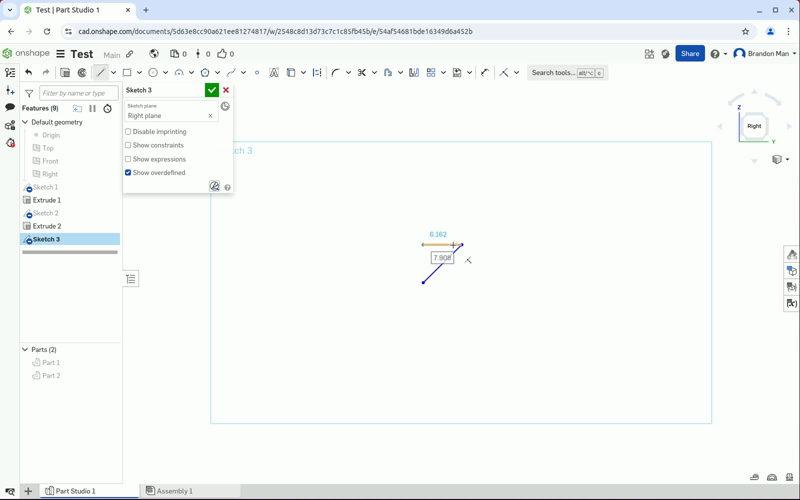
key_down(shift)
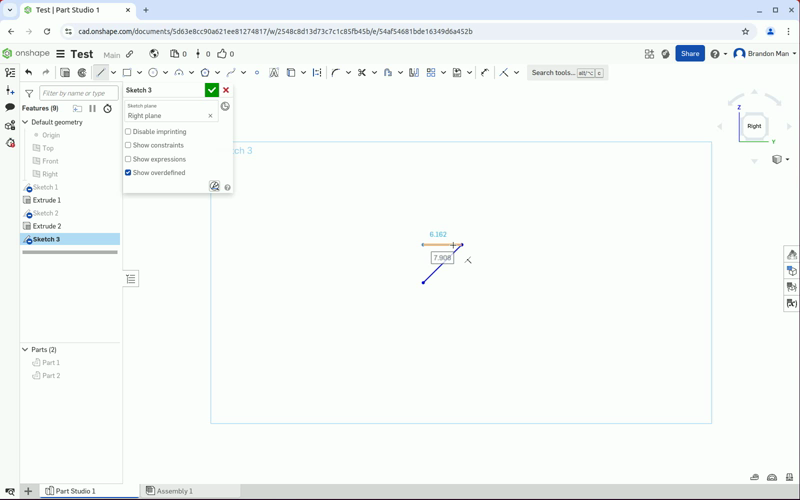
mouse_move(423, 282)
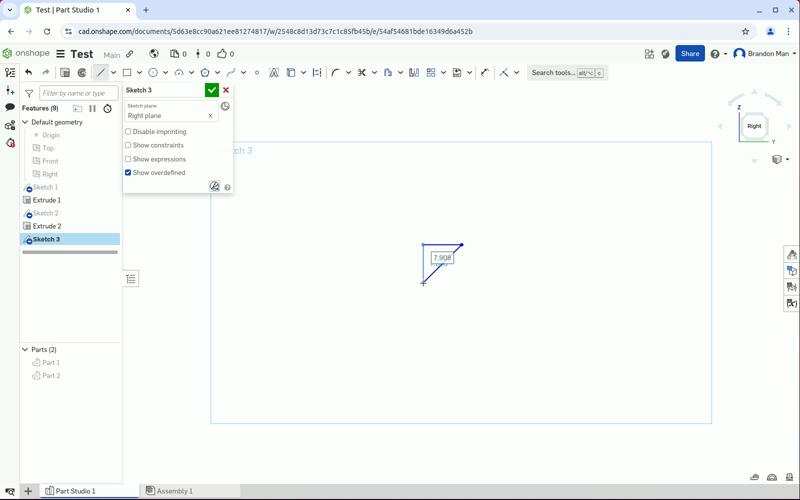
key_up(shift)
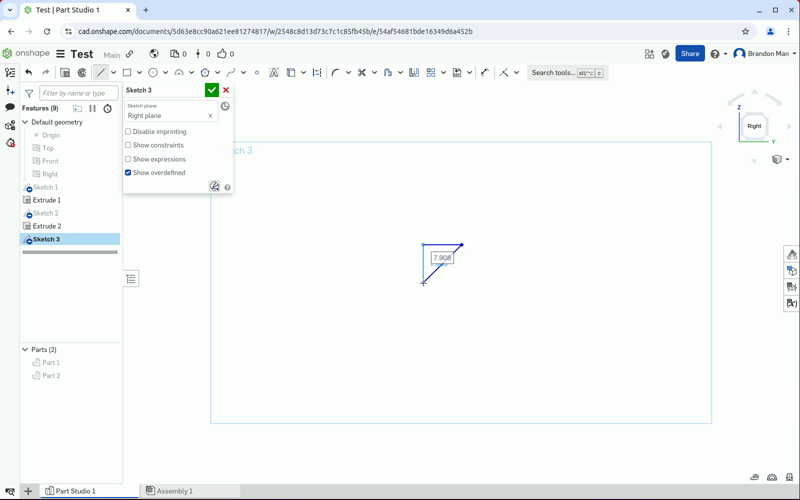
click(423, 282)
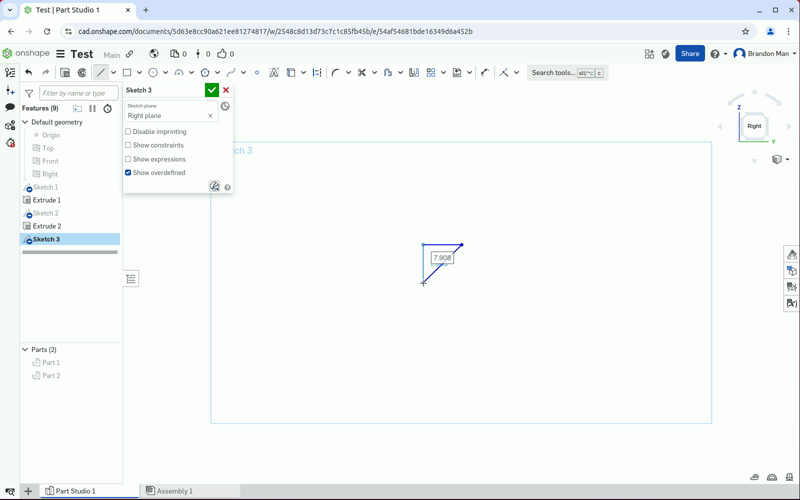
key(esc)
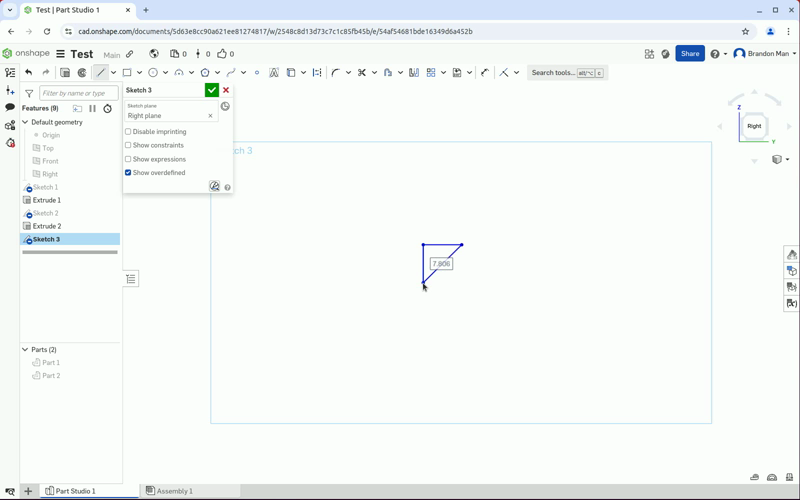
mouse_move(438, 248)
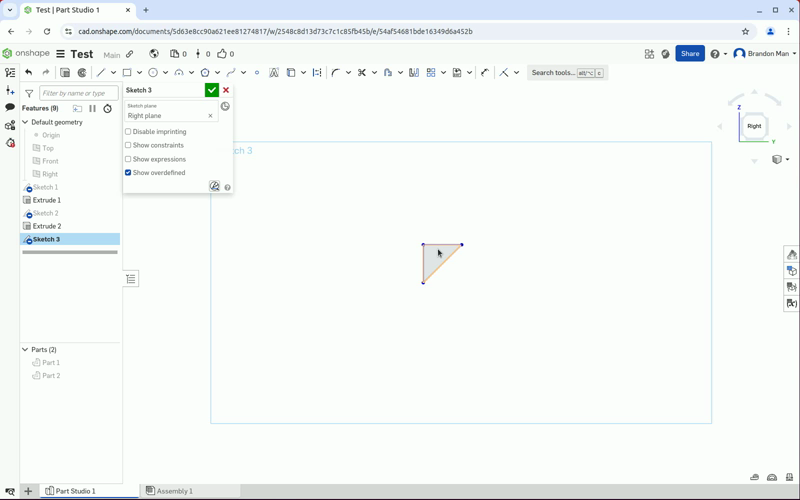
scroll(6)
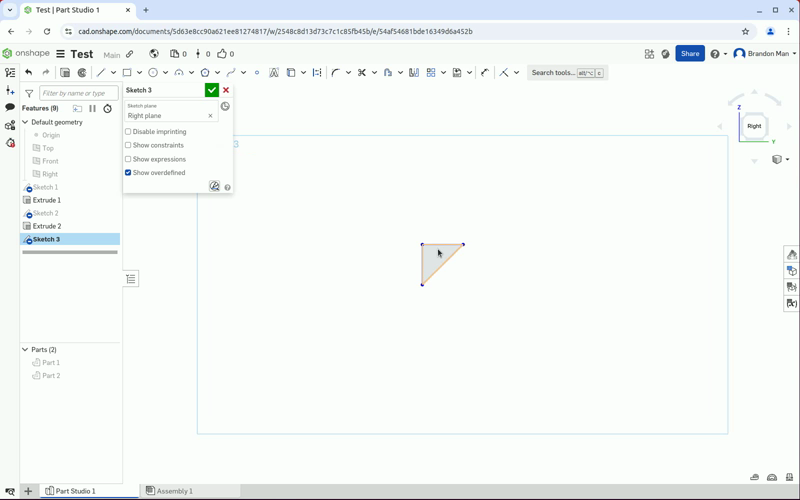
scroll(6)
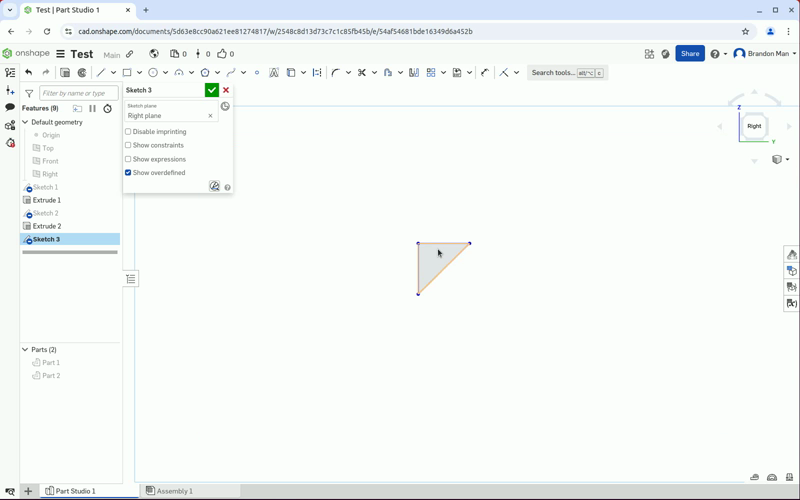
scroll(6)
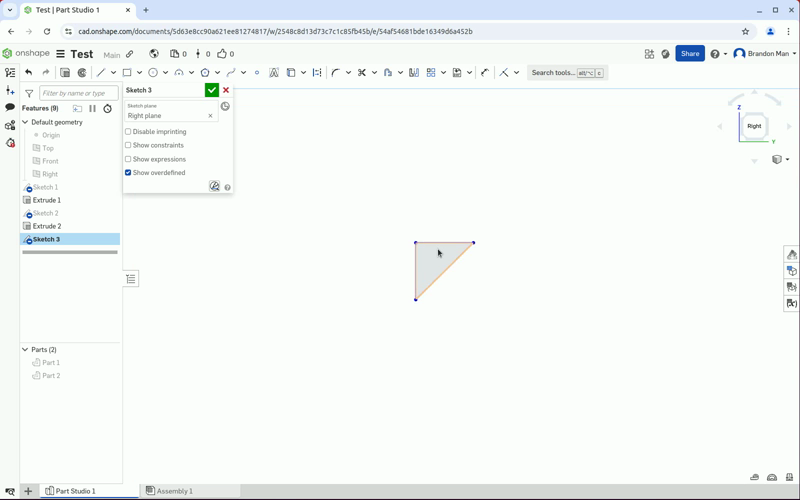
scroll(6)
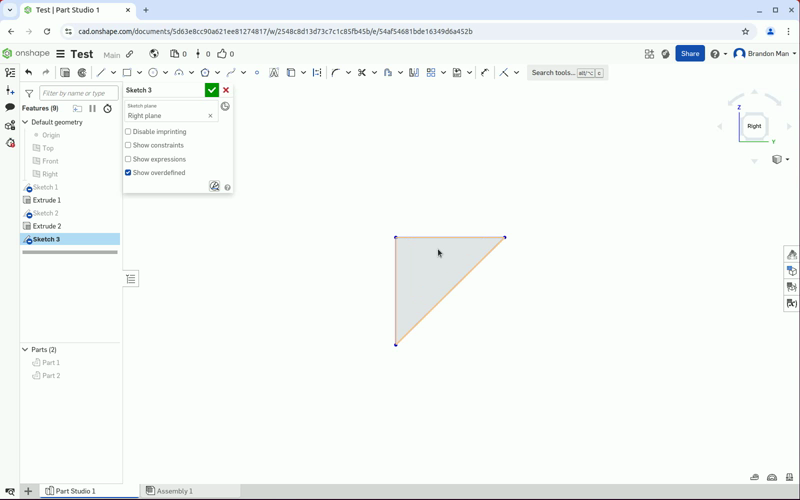
scroll(6)
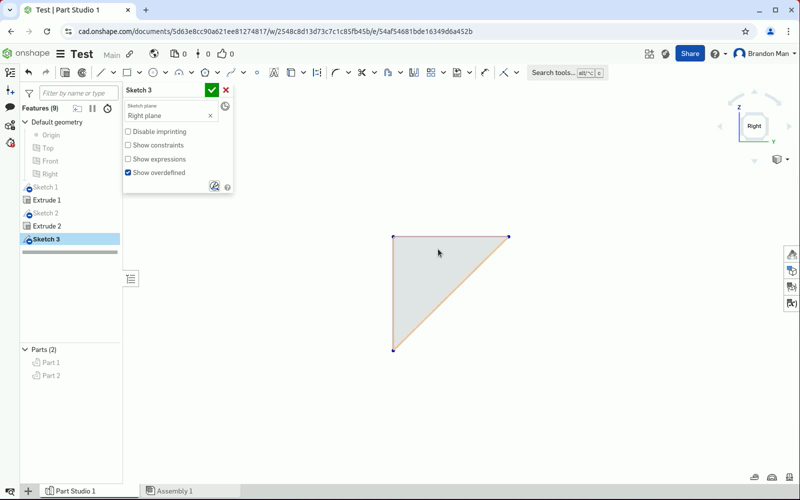
scroll(6)
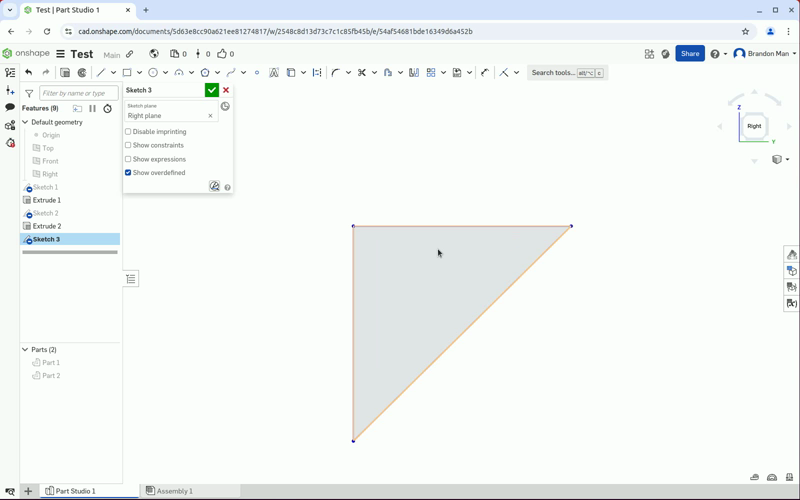
scroll(6)
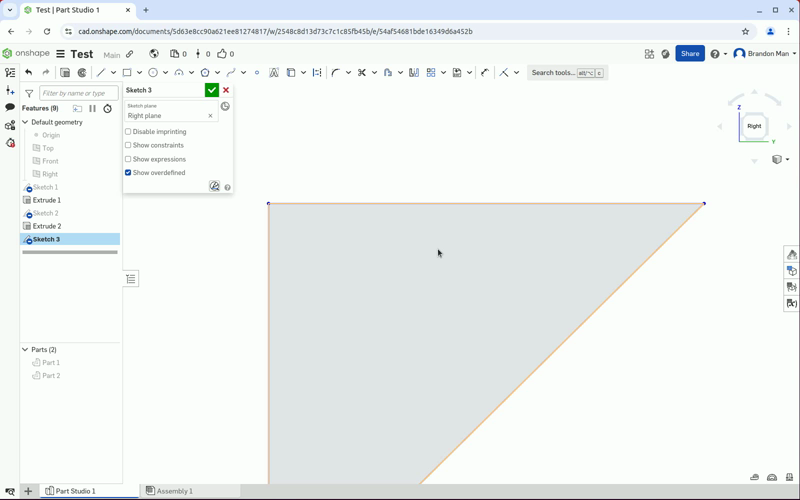
click(438, 248)
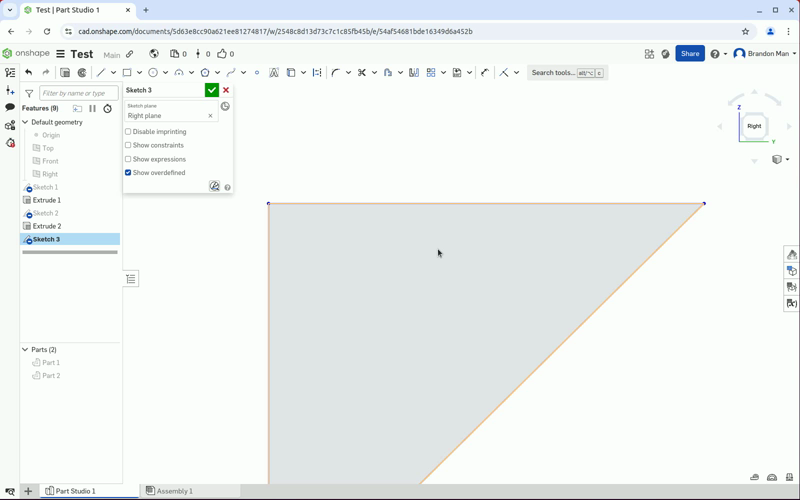
scroll(-6)
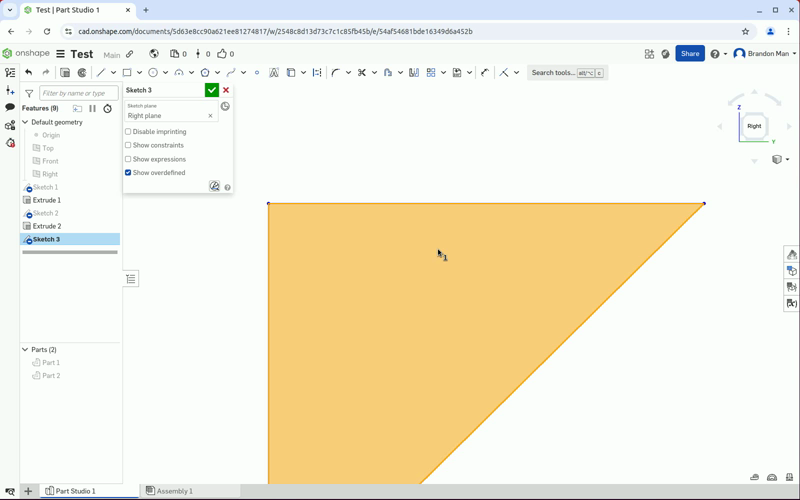
scroll(-6)
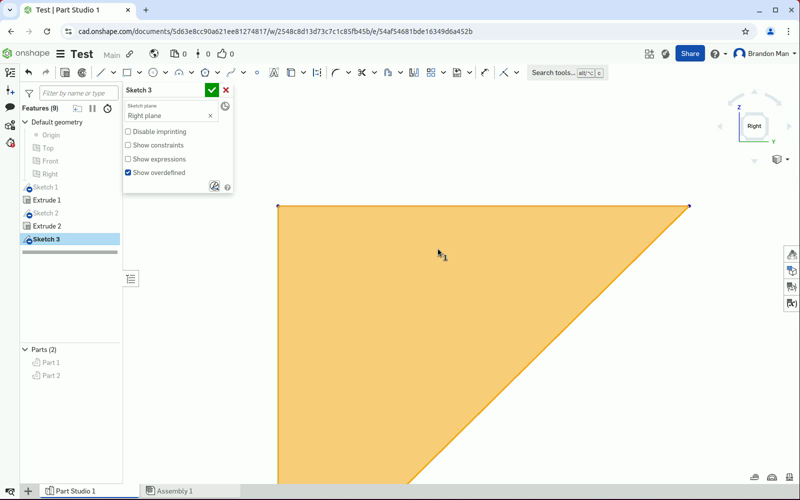
scroll(-6)
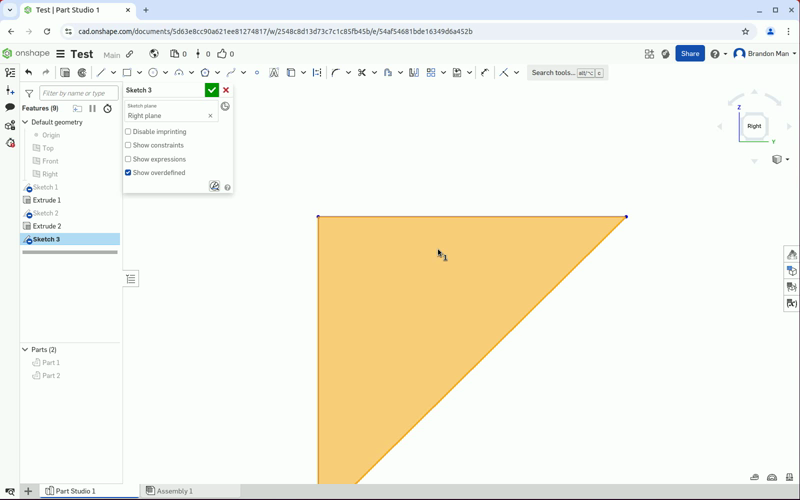
scroll(-6)
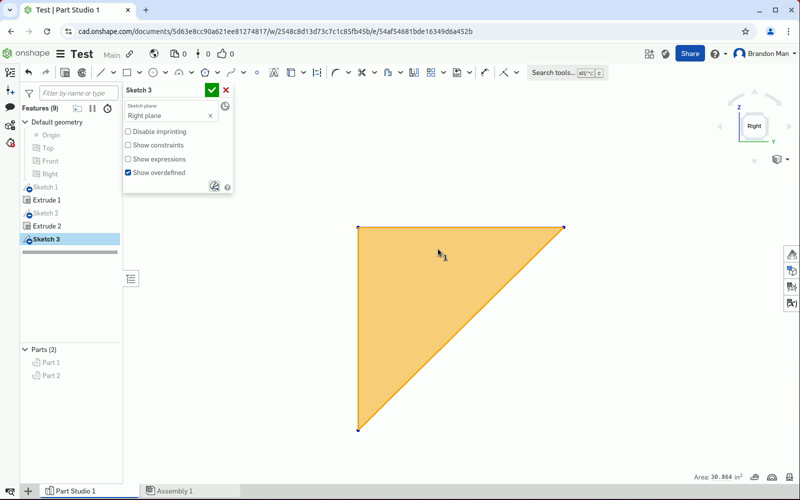
scroll(-6)
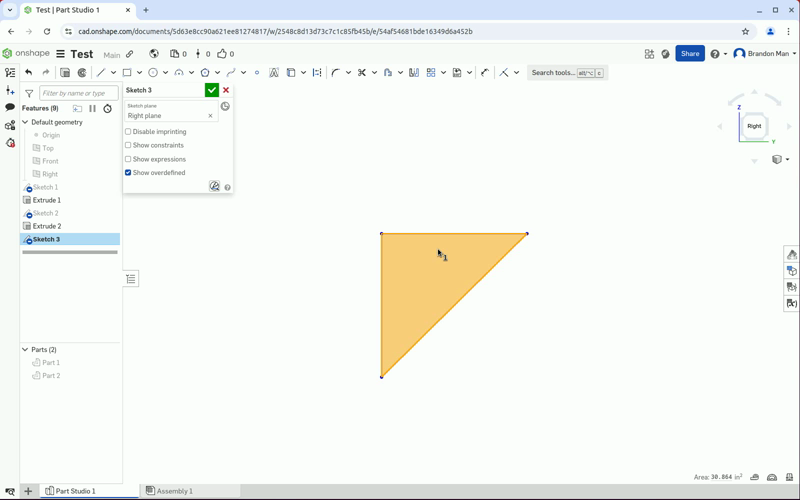
scroll(-6)
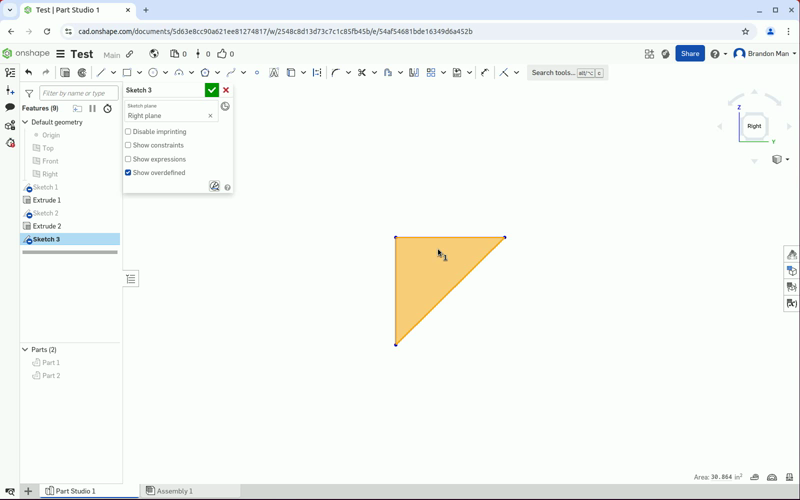
scroll(-6)
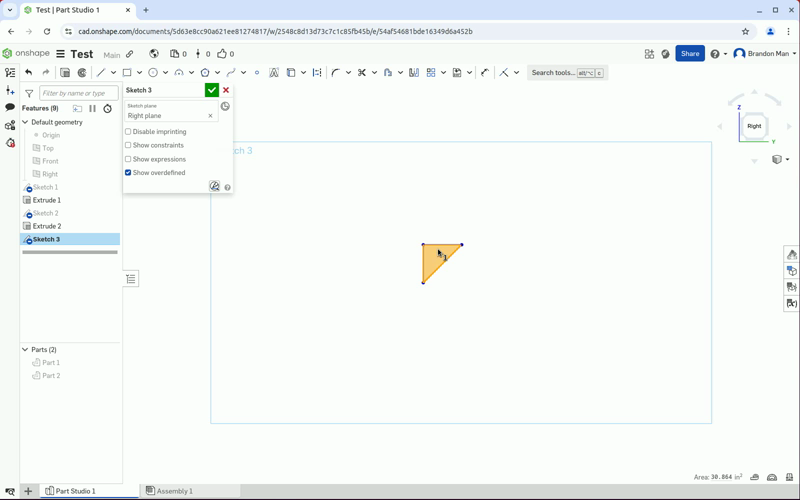
mouse_move(73, 352)
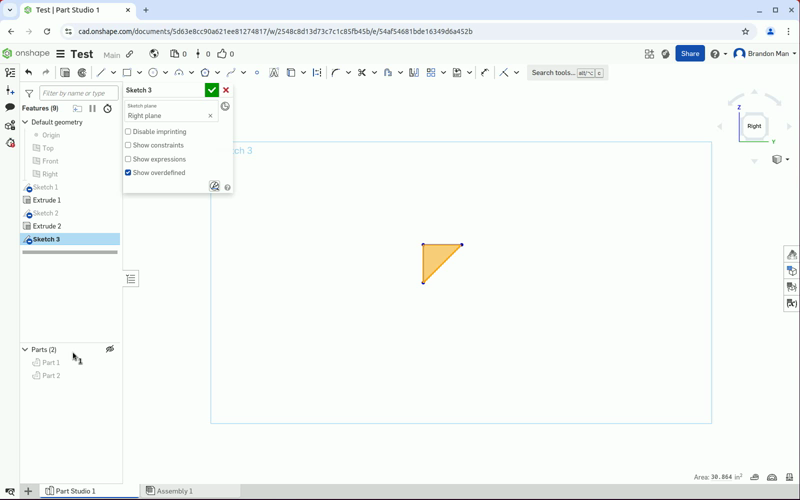
key(shift+y)
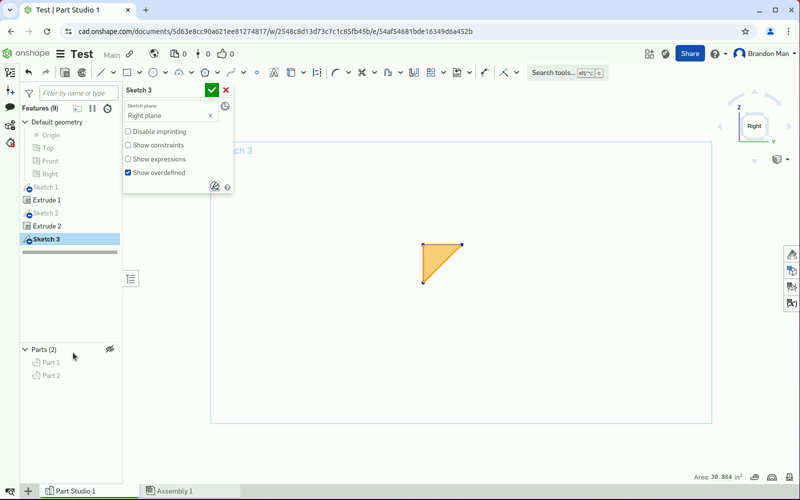
key(shift+e)
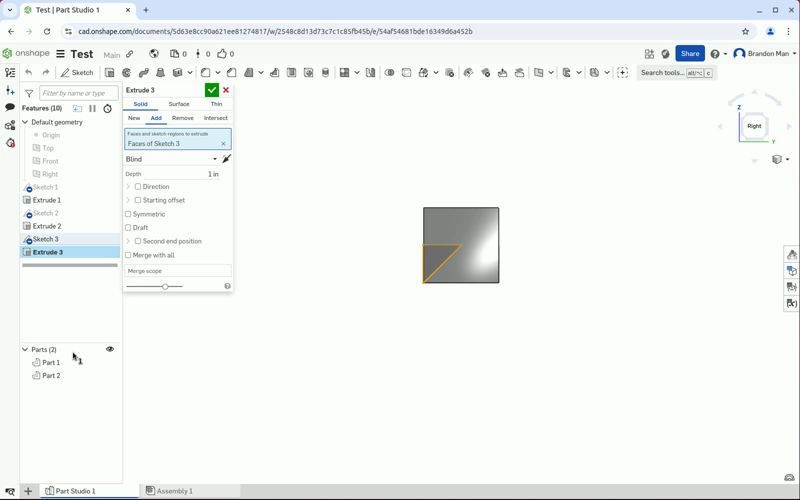
mouse_move(143, 106)
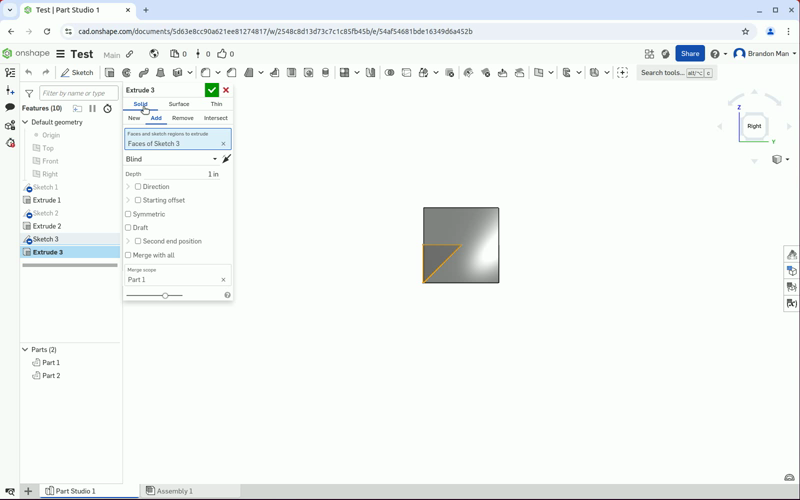
click(143, 106)
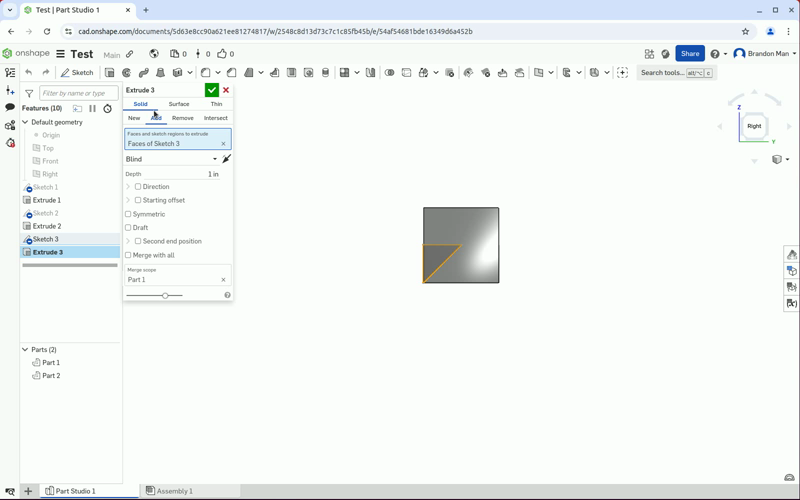
mouse_move(186, 120)
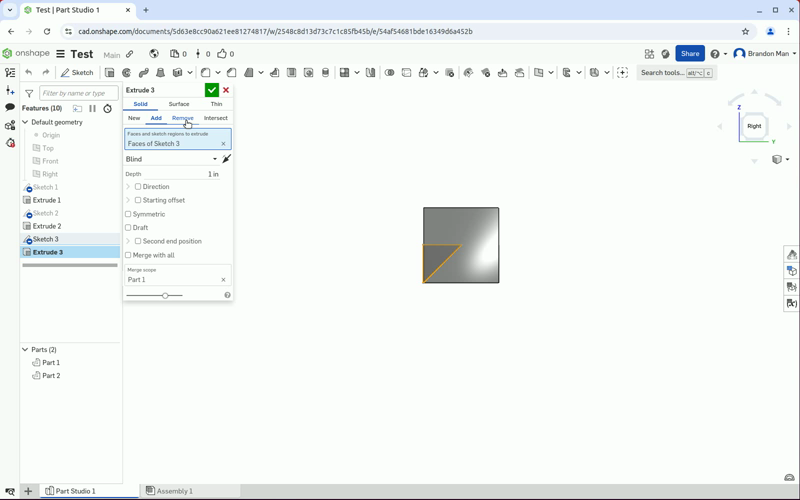
click(186, 120)
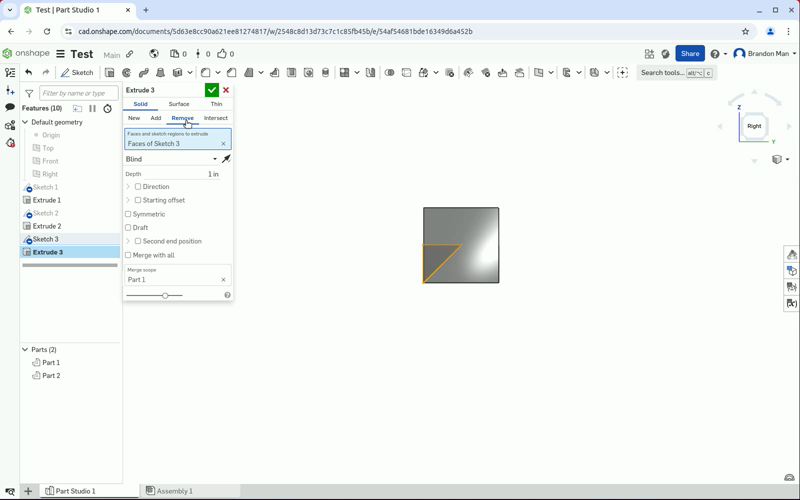
key(tab, 4)
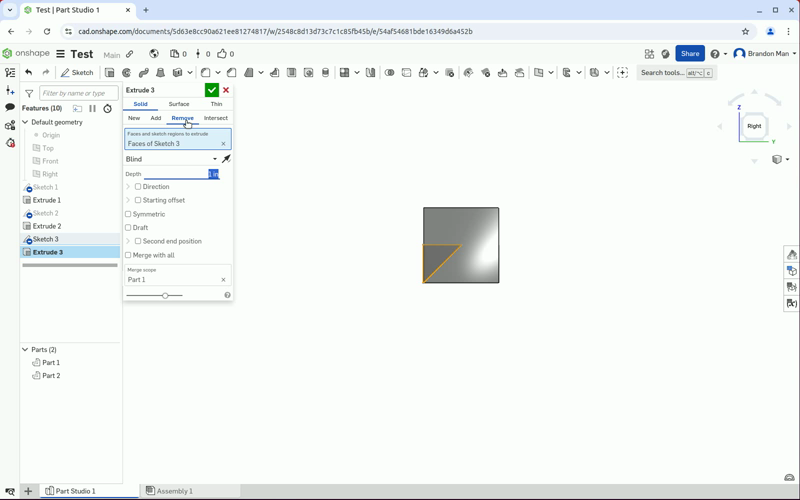
text(-7.703)
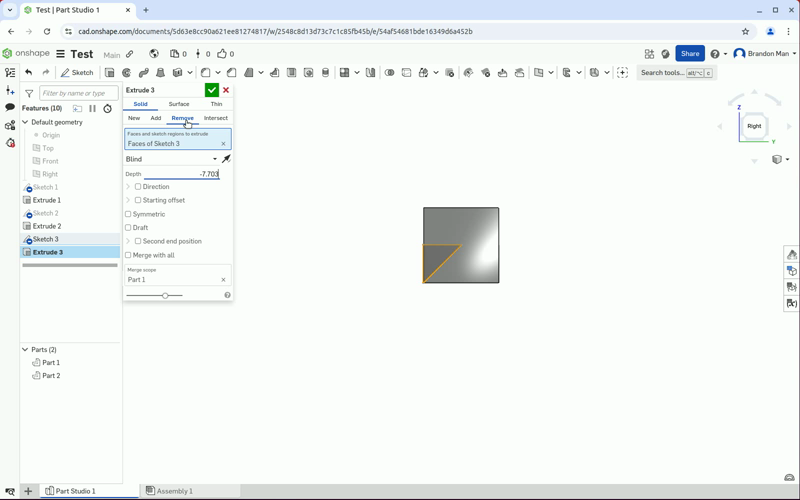
key(tab, 6)
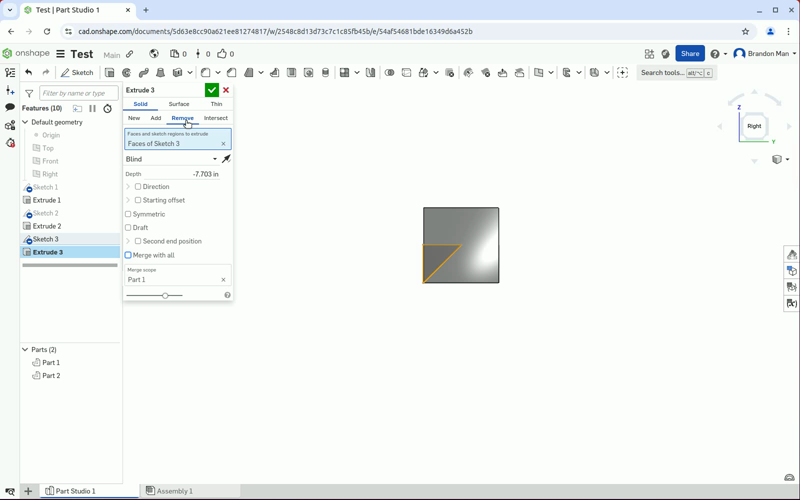
key(space)
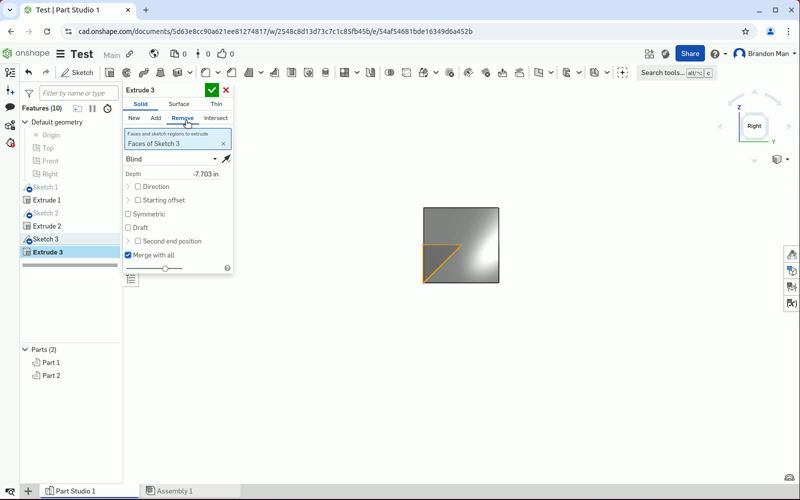
key(enter)
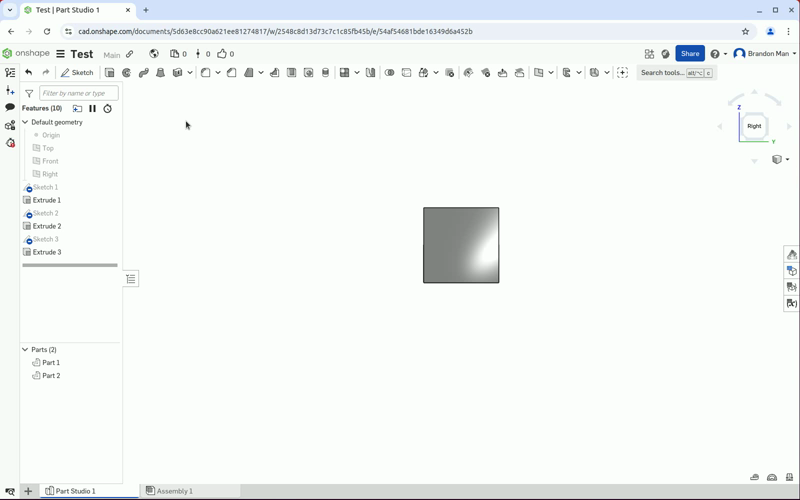
key(shift+h)
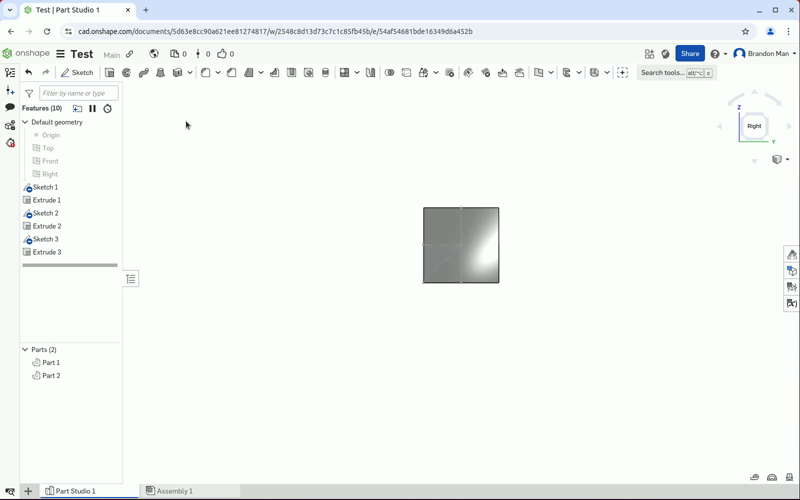
key(shift+h)
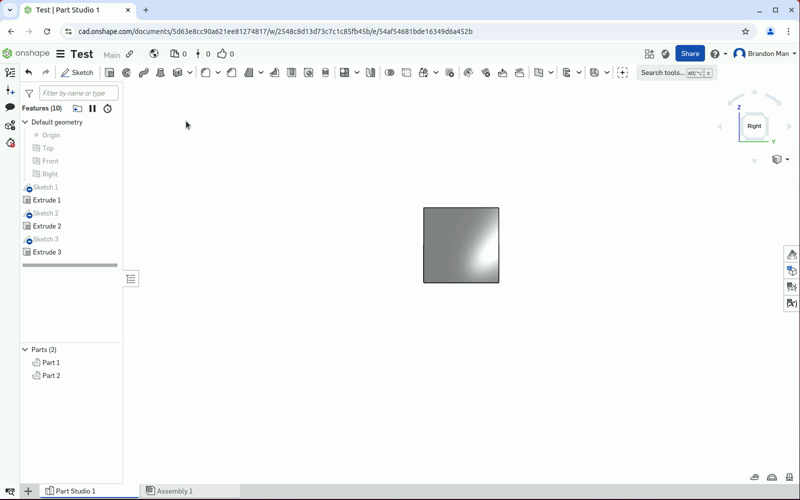
mouse_move(73, 189)
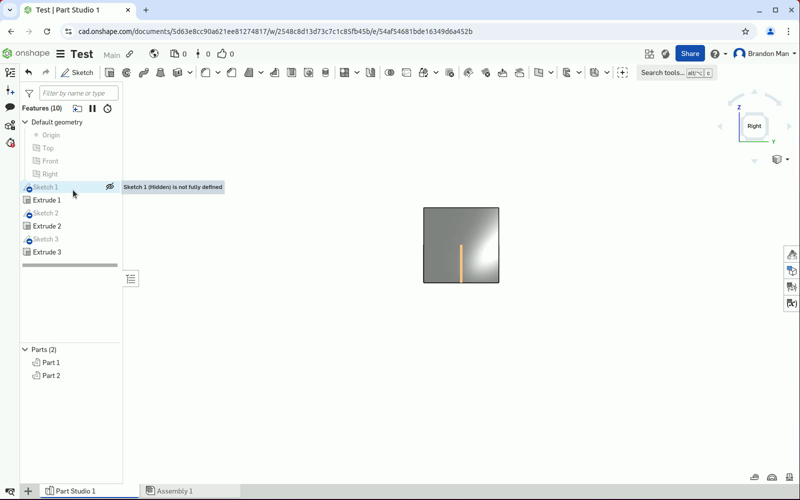
click(73, 189)
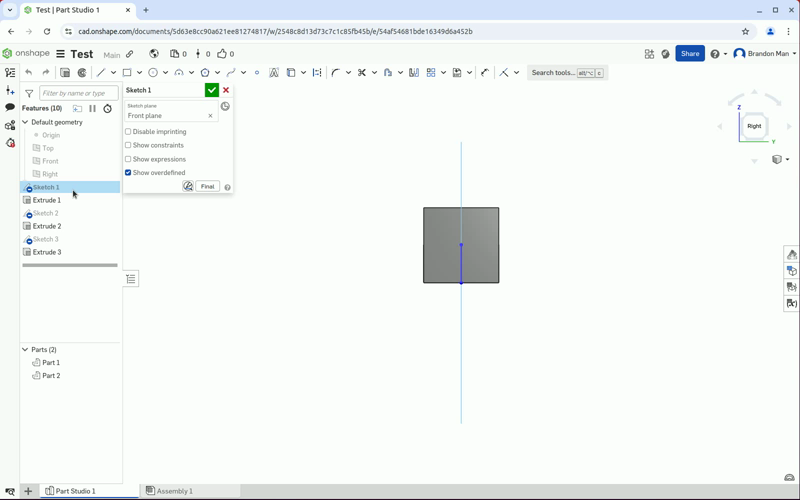
mouse_move(229, 92)
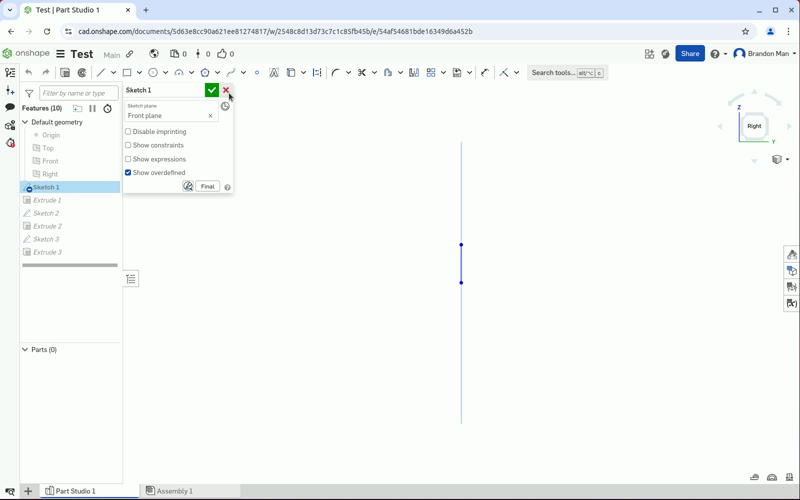
click(229, 92)
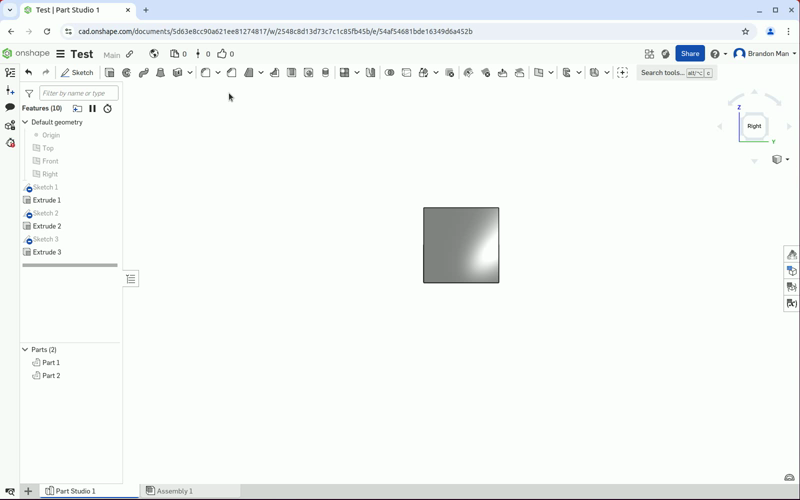
mouse_move(73, 352)
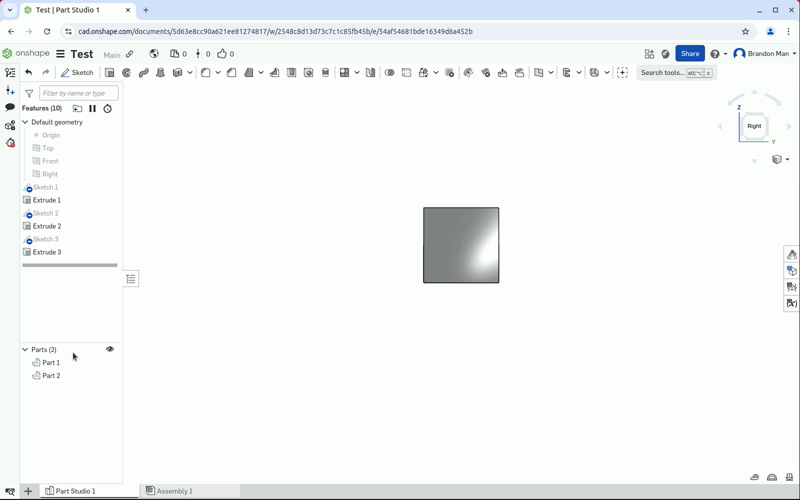
key(y)
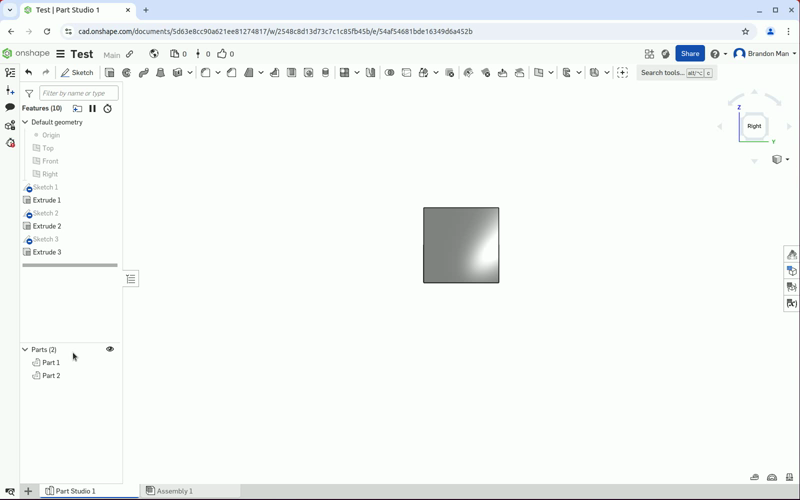
key(shift+p)
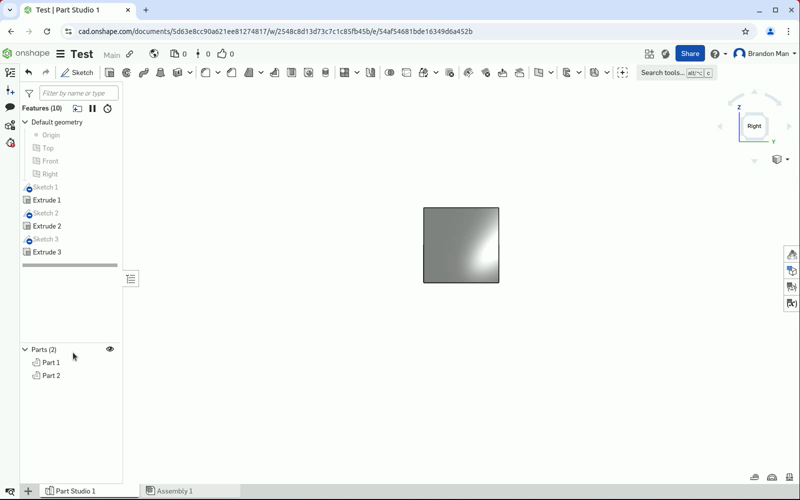
key(space)
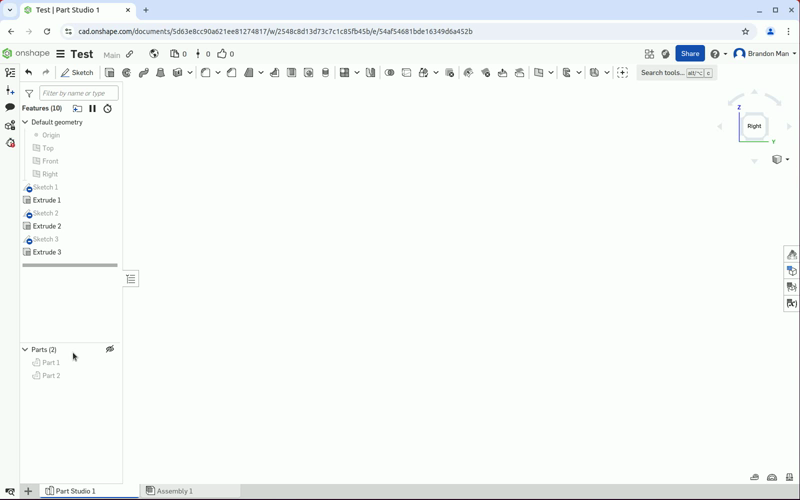
key_down(shift)
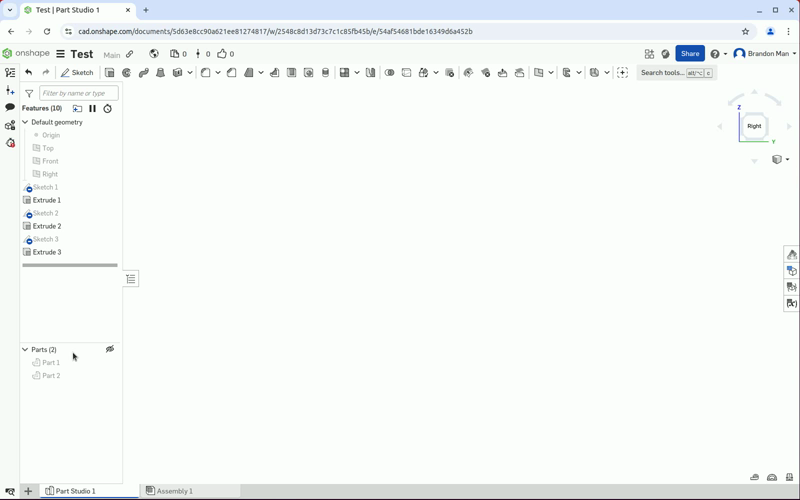
key(right)
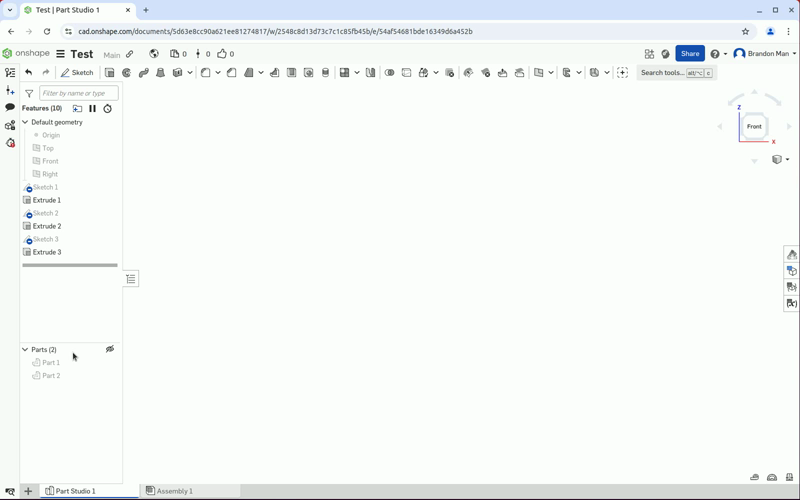
key_up(shift)
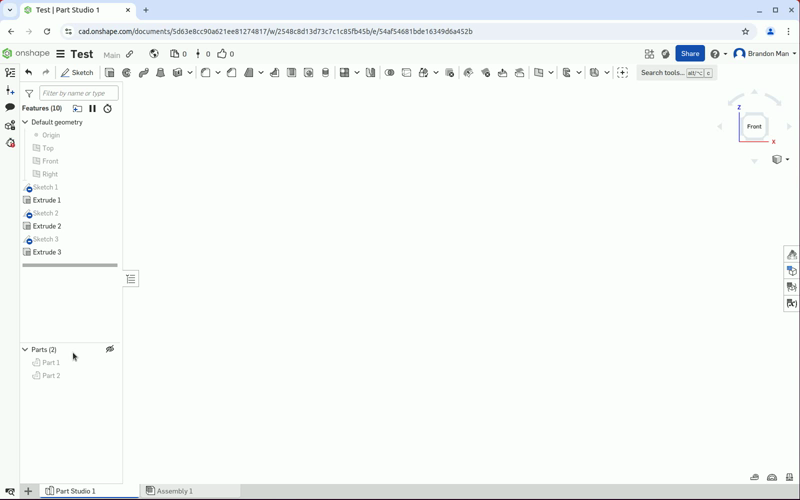
key(space)
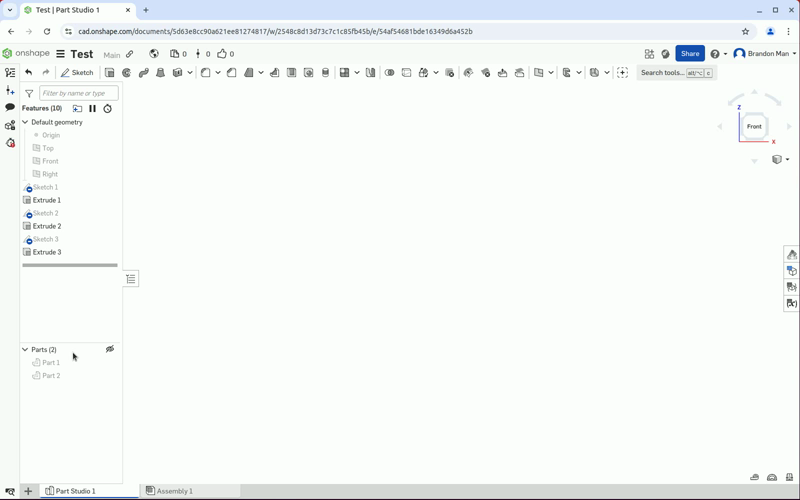
key_down(shift)
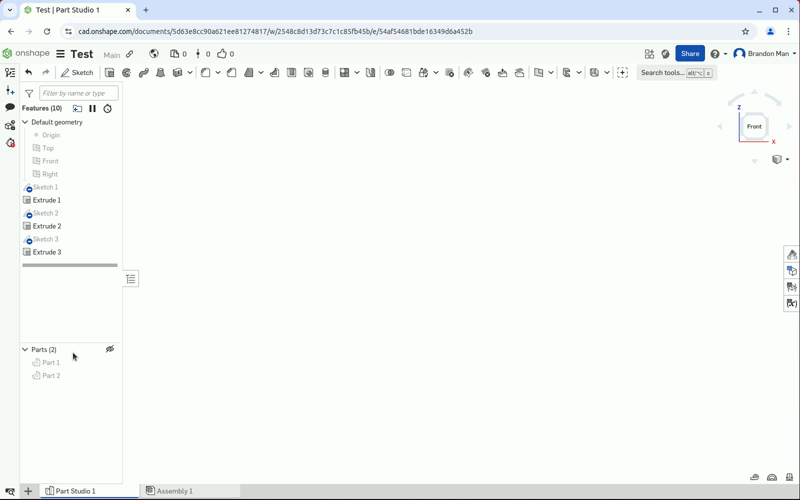
key(down)
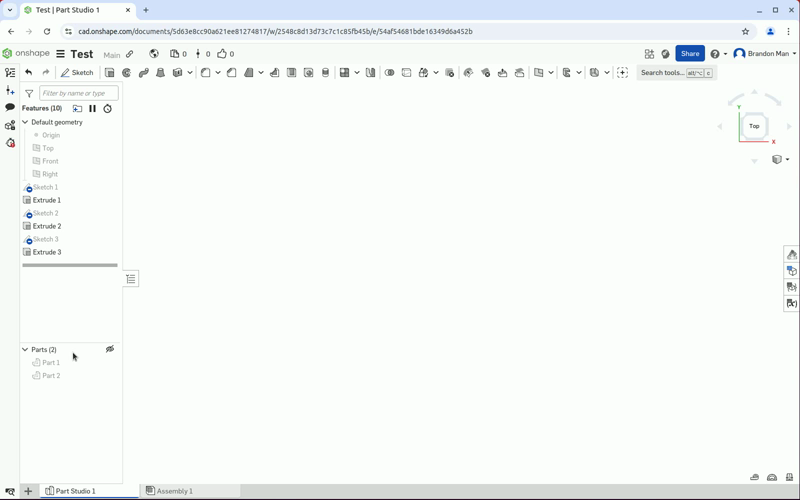
key_up(shift)
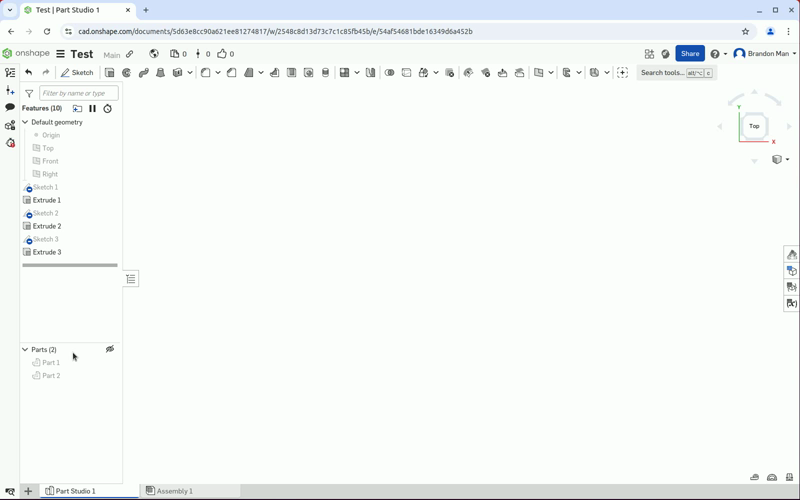
mouse_move(73, 352)
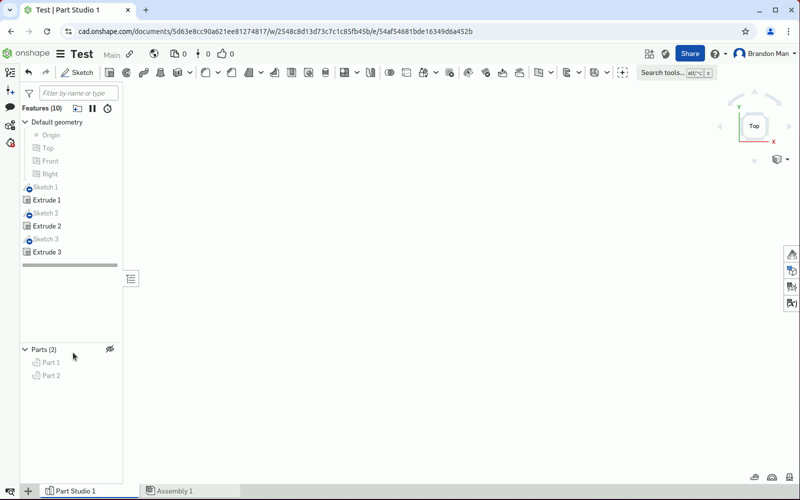
key(shift+y)
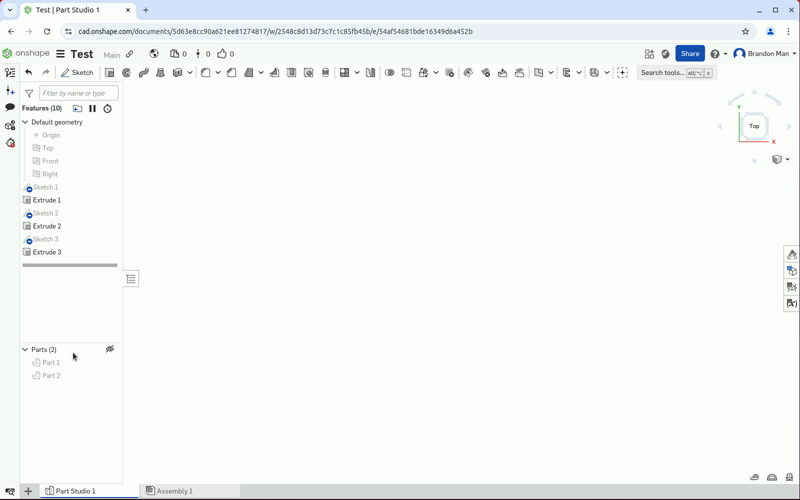
key(shift+s)
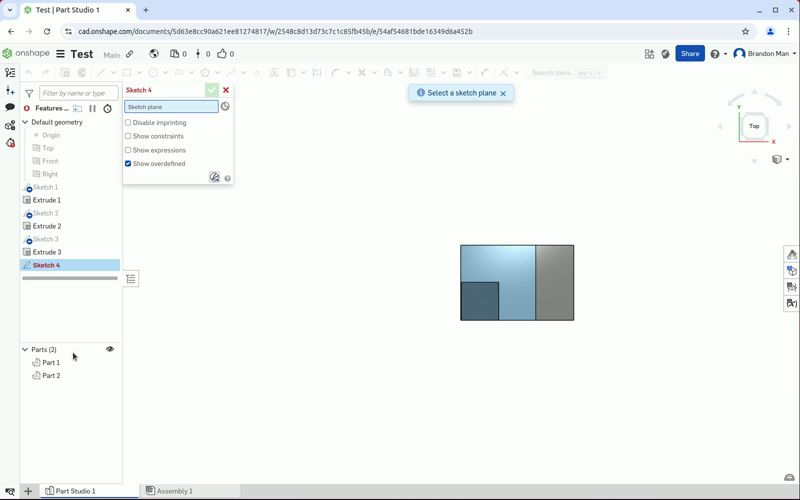
mouse_move(73, 150)
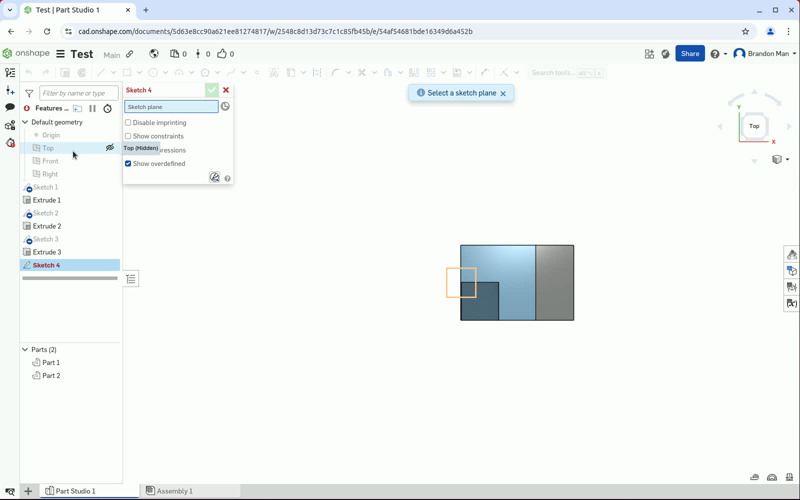
click(73, 150)
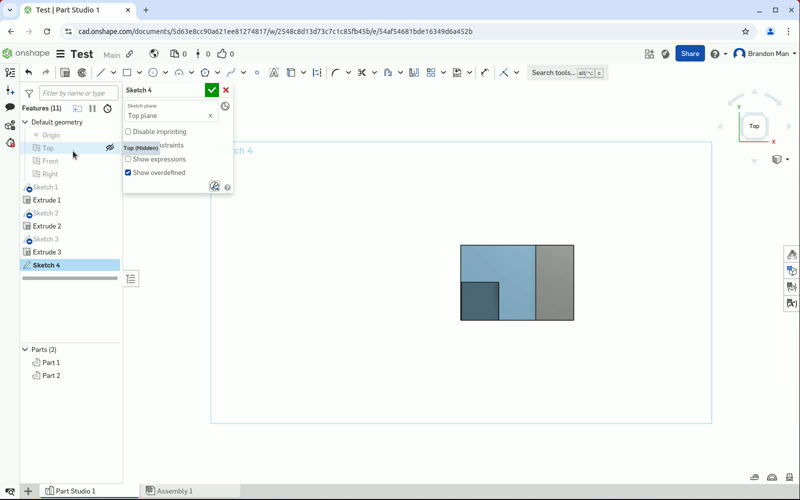
mouse_move(73, 352)
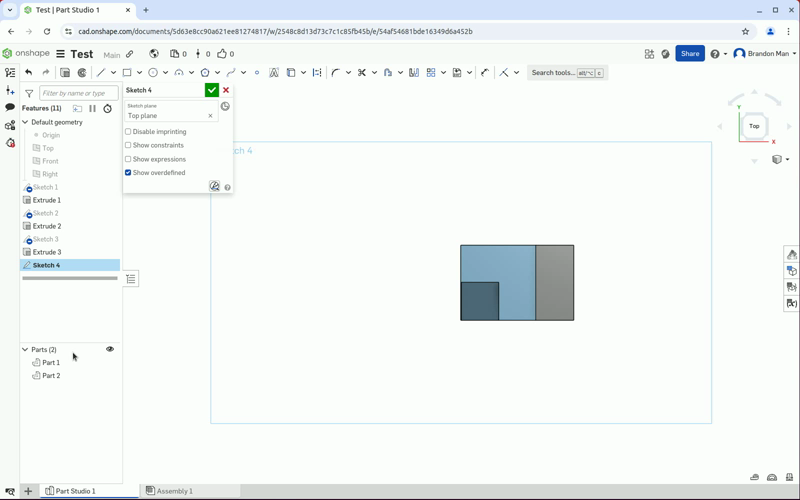
key(y)
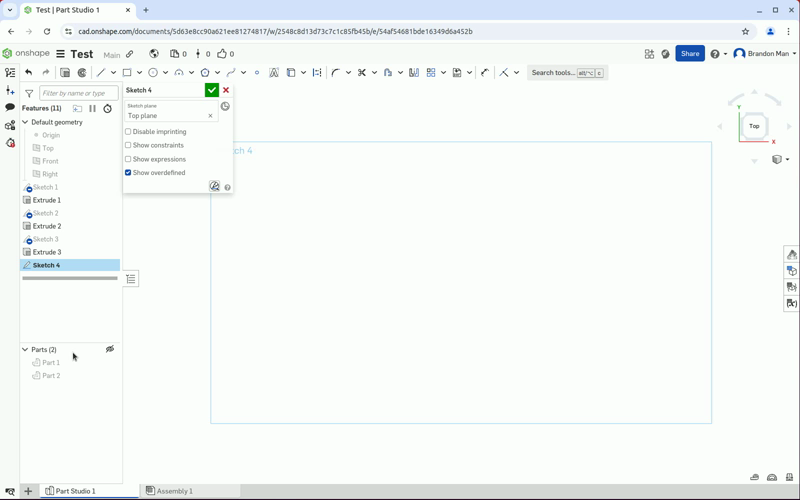
key(l)
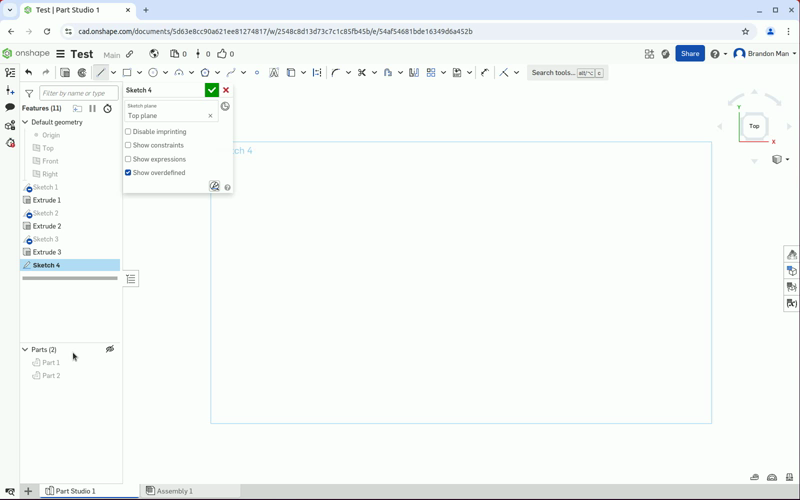
key_down(shift)
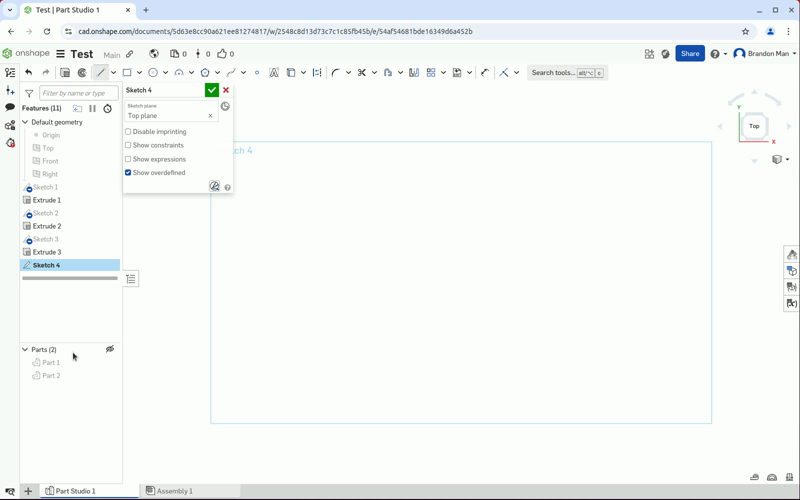
mouse_move(498, 320)
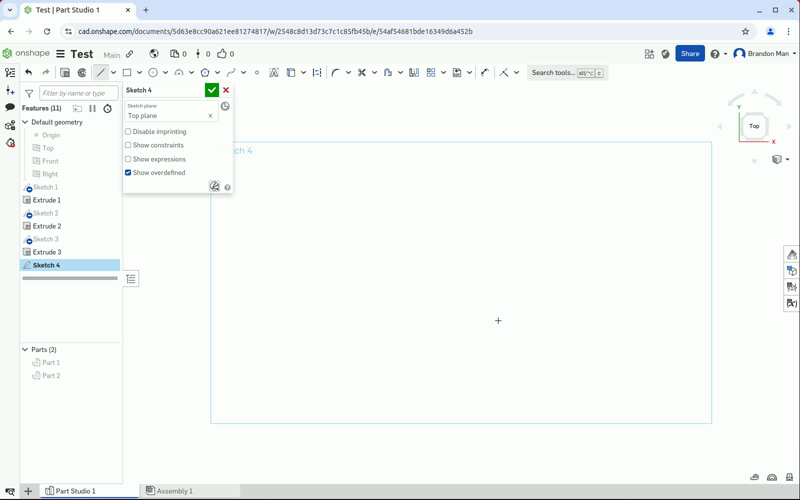
click(498, 320)
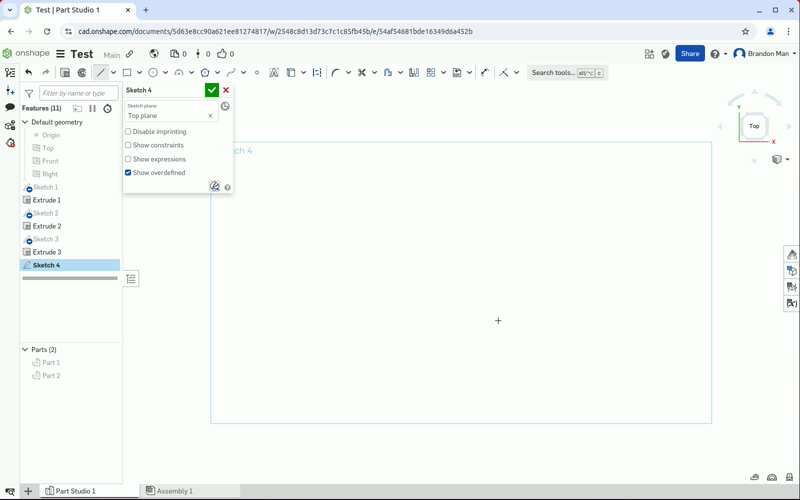
key_up(shift)
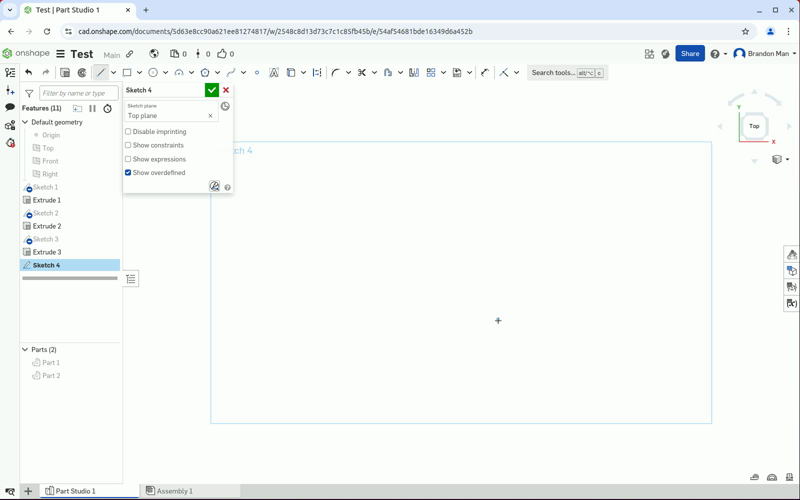
key_down(shift)
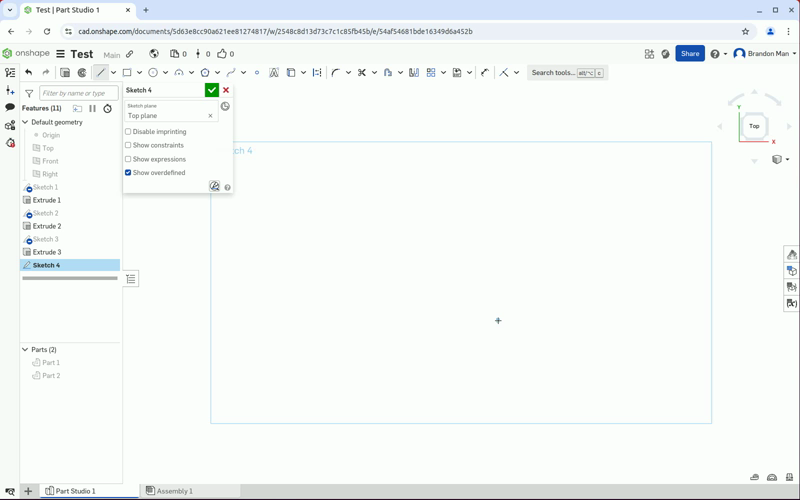
mouse_move(528, 320)
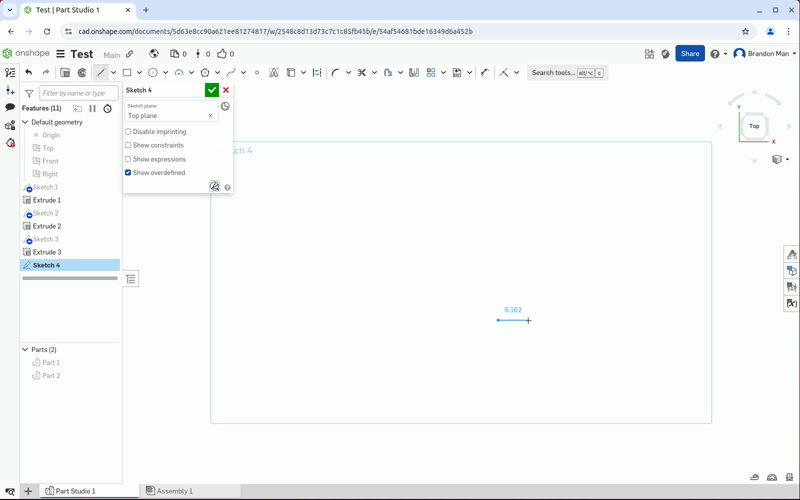
mouse_move(536, 320)
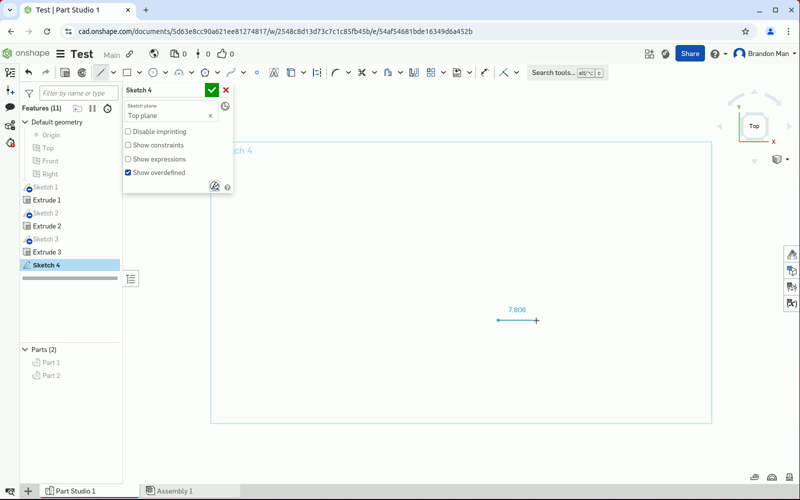
click(536, 320)
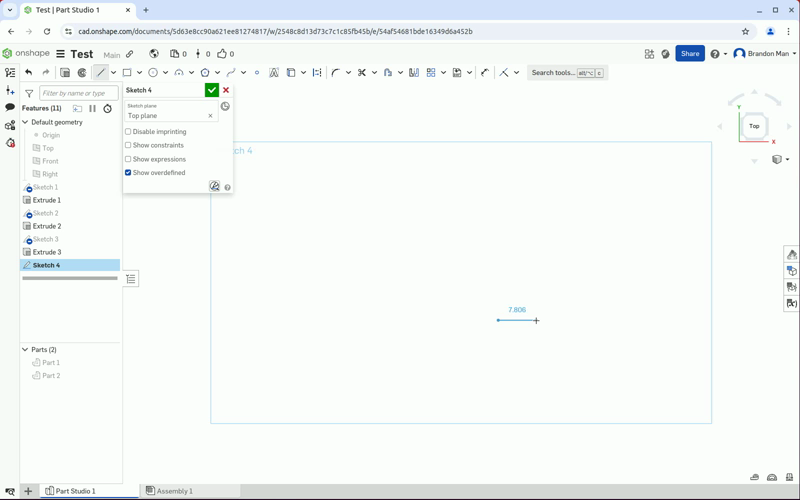
key_up(shift)
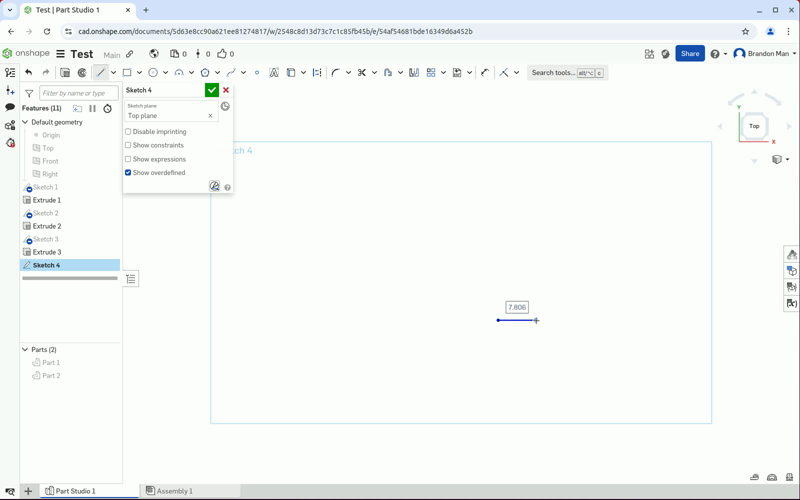
key_down(shift)
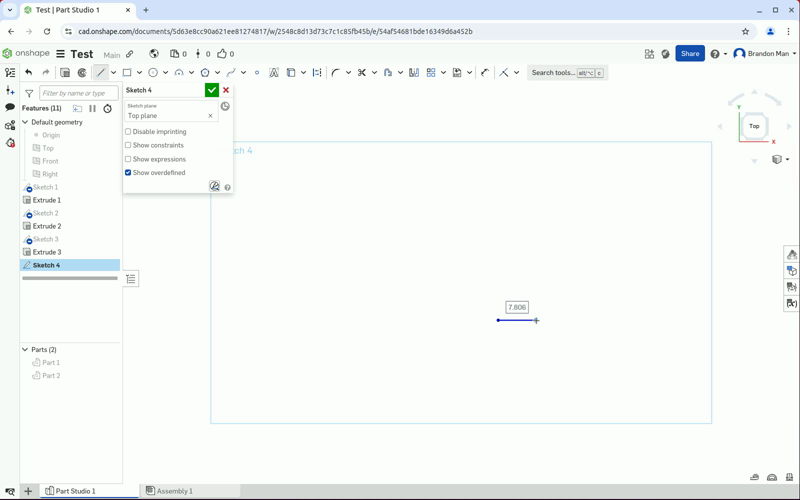
mouse_move(566, 320)
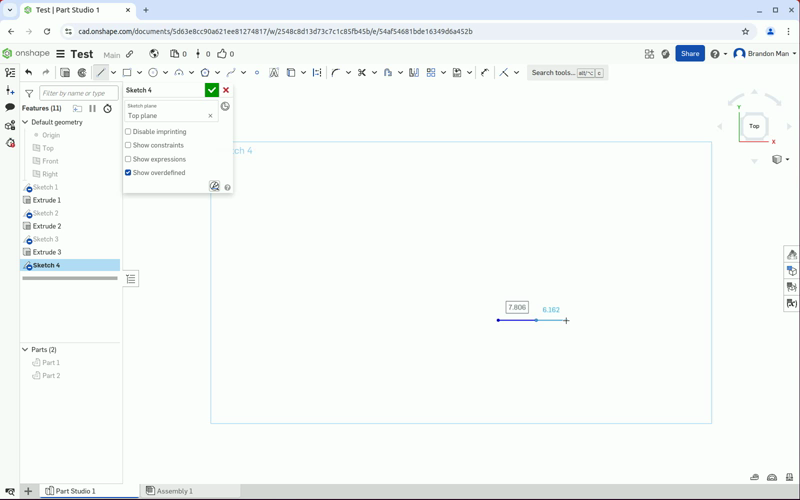
mouse_move(536, 263)
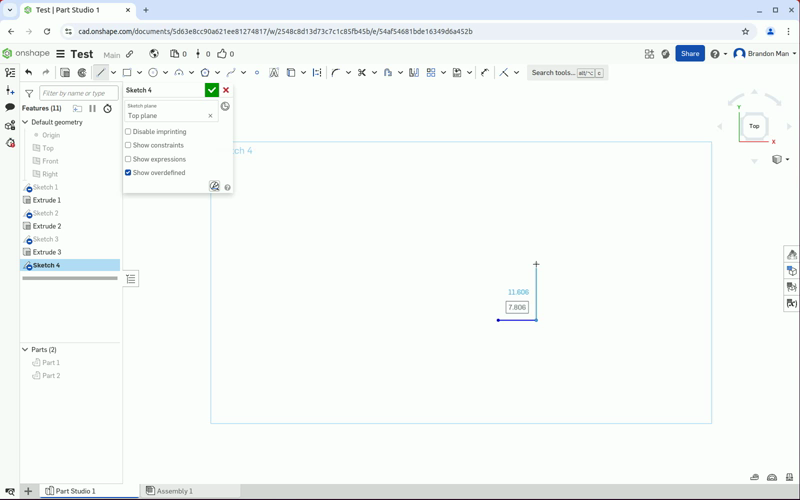
click(536, 263)
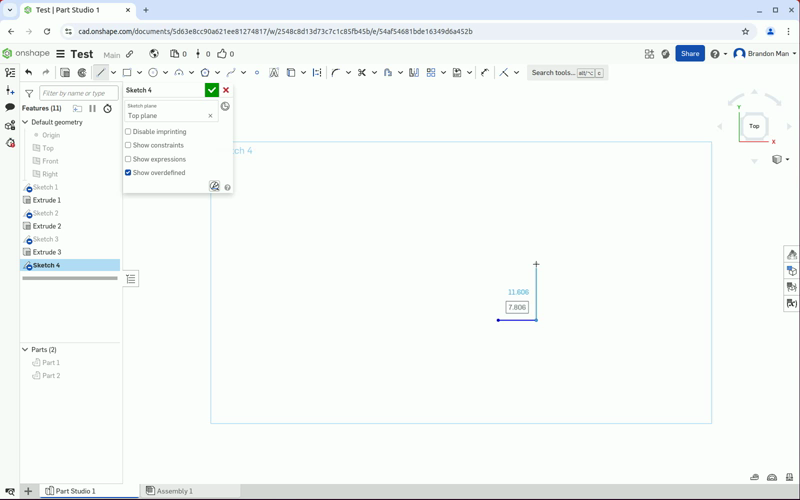
key_up(shift)
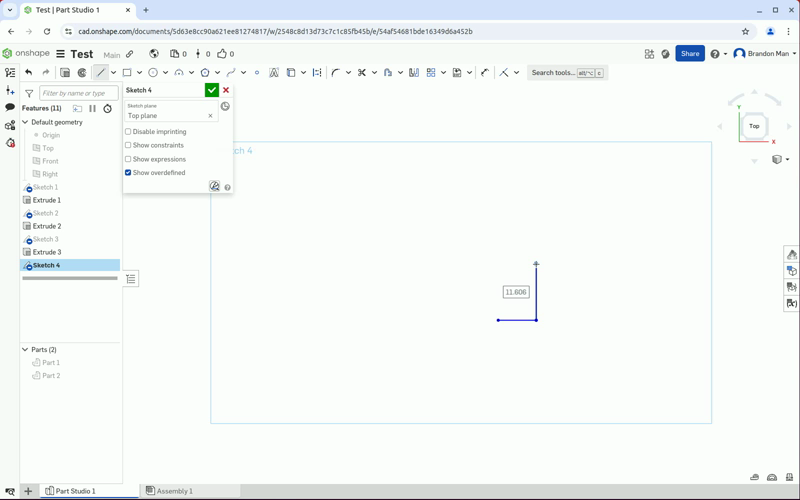
key_down(shift)
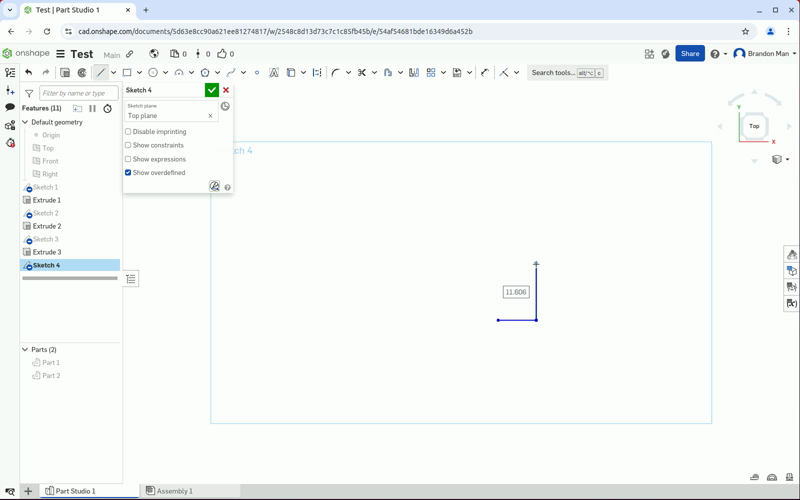
mouse_move(566, 263)
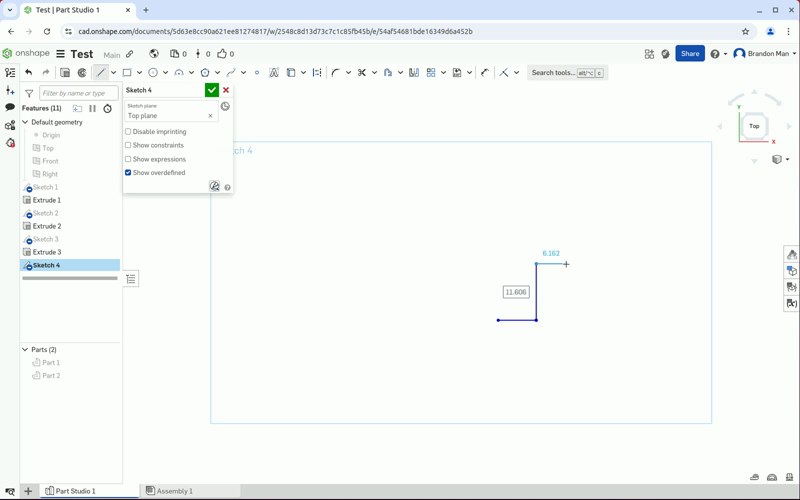
mouse_move(498, 263)
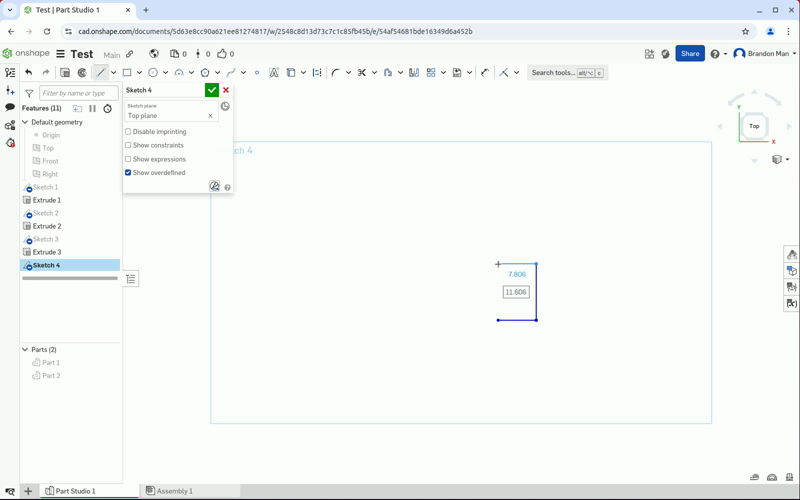
click(498, 263)
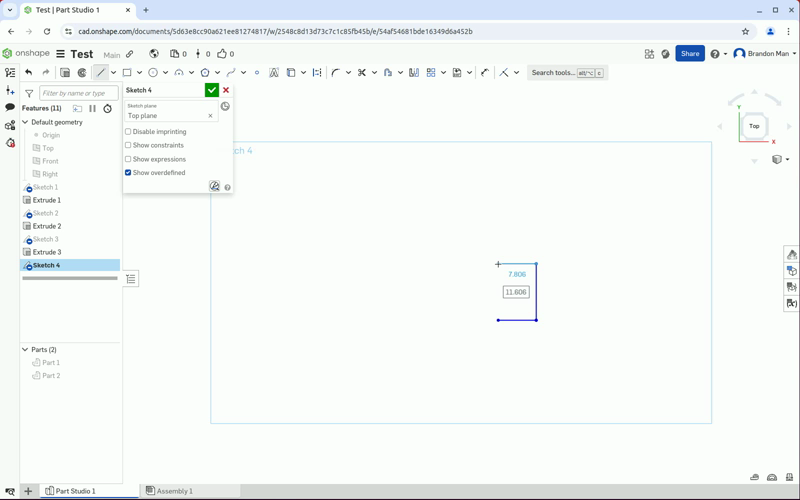
key_up(shift)
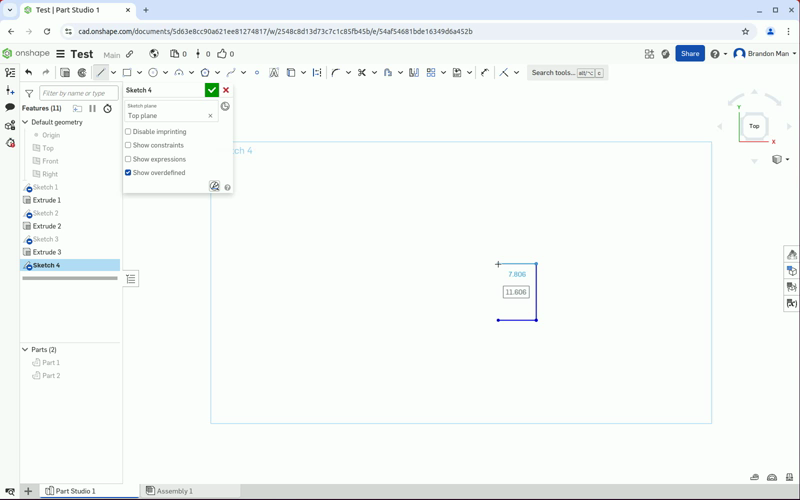
mouse_move(528, 263)
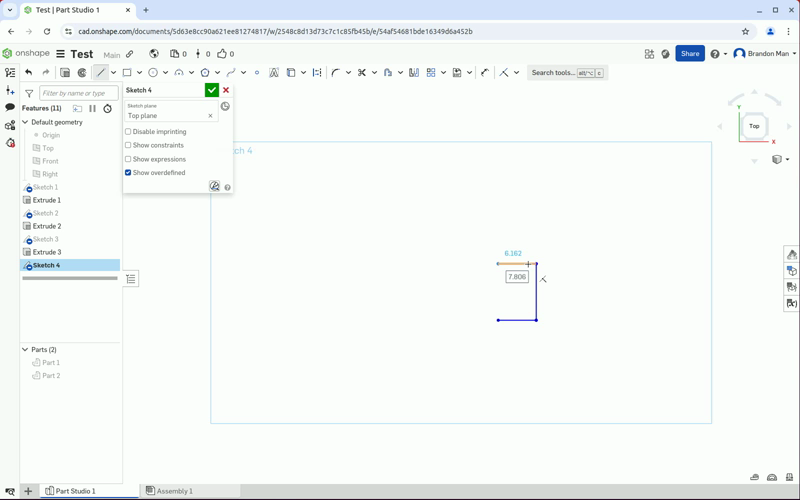
key_down(shift)
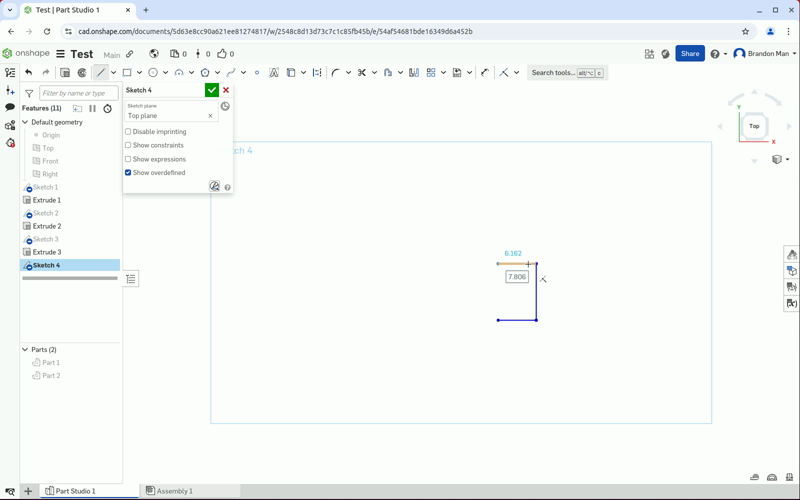
mouse_move(498, 320)
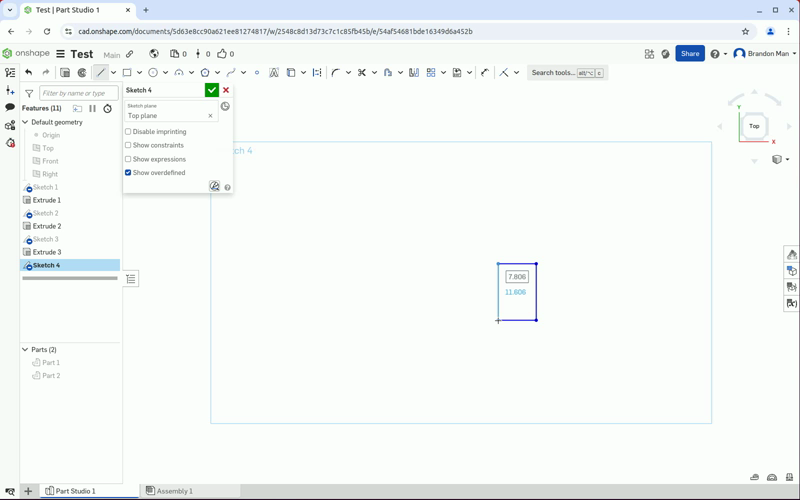
key_up(shift)
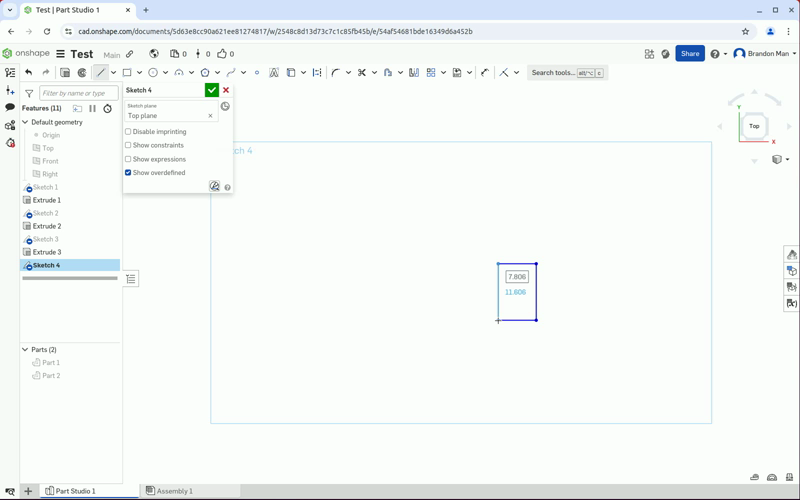
click(498, 320)
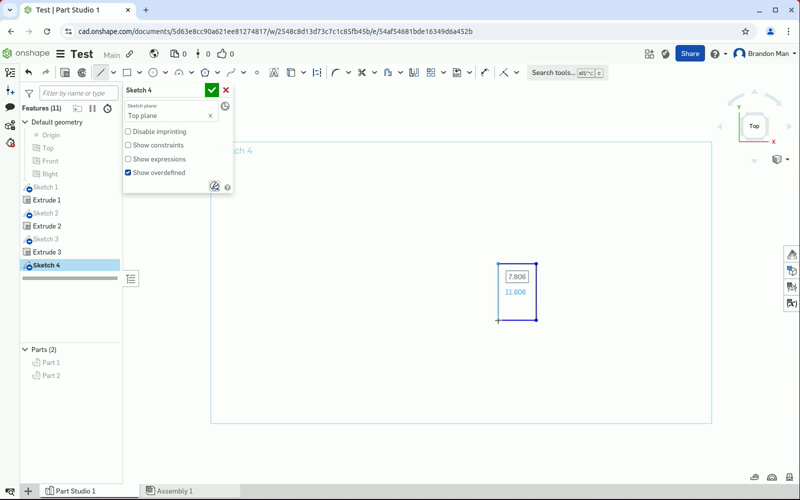
key(esc)
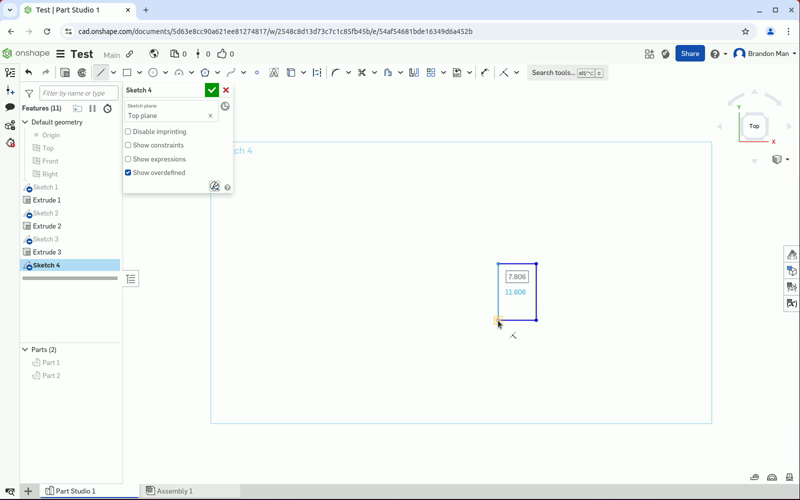
mouse_move(524, 317)
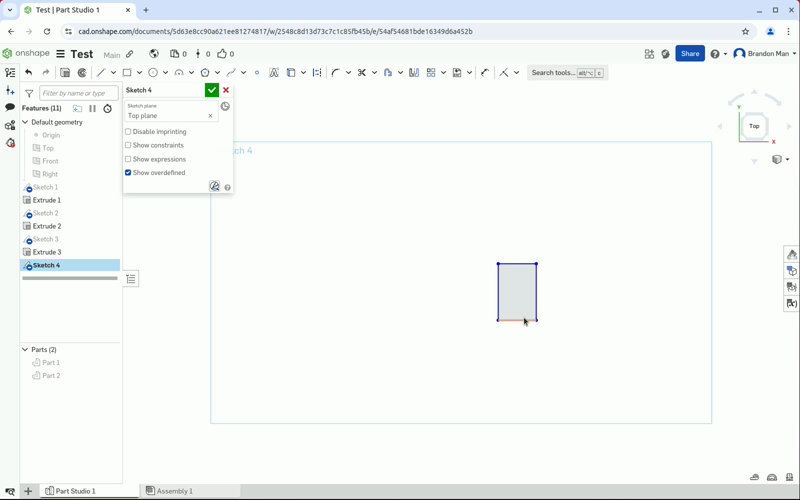
click(524, 317)
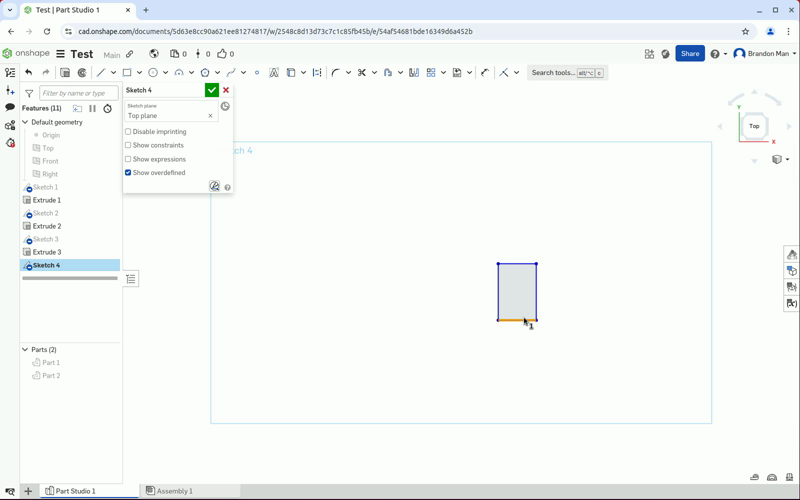
mouse_move(73, 352)
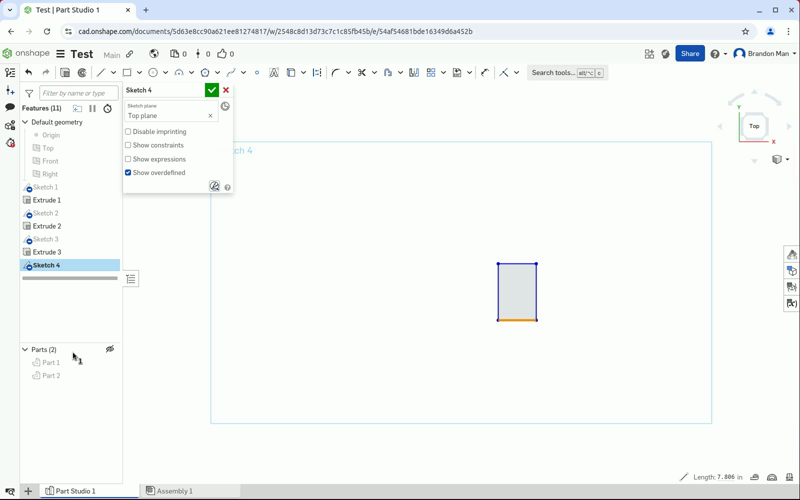
key(shift+y)
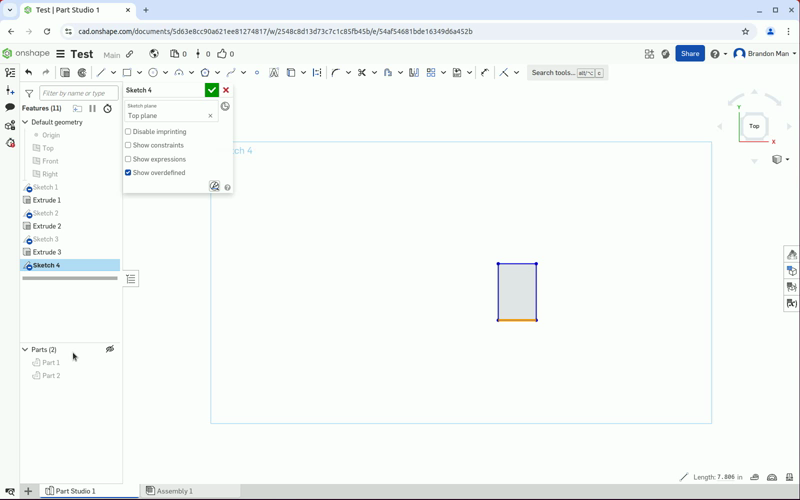
key(shift+e)
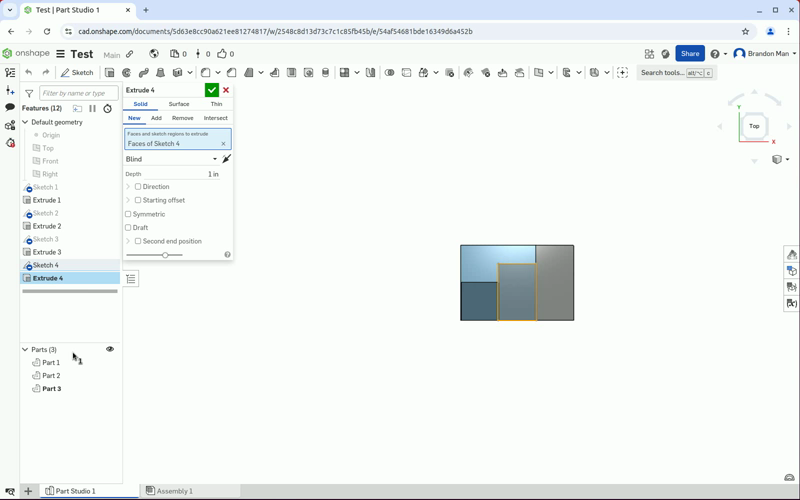
mouse_move(143, 106)
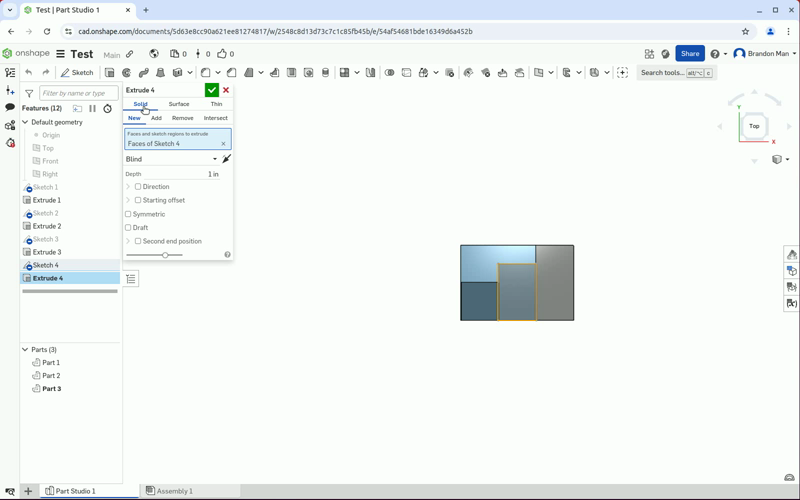
click(143, 106)
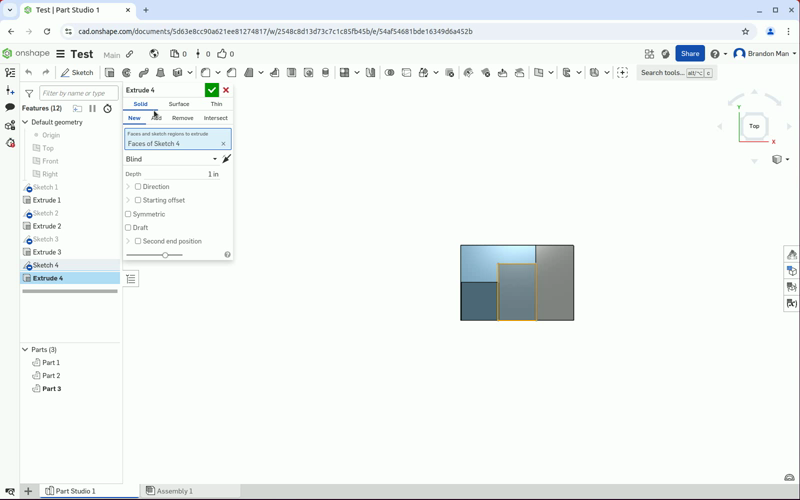
mouse_move(186, 120)
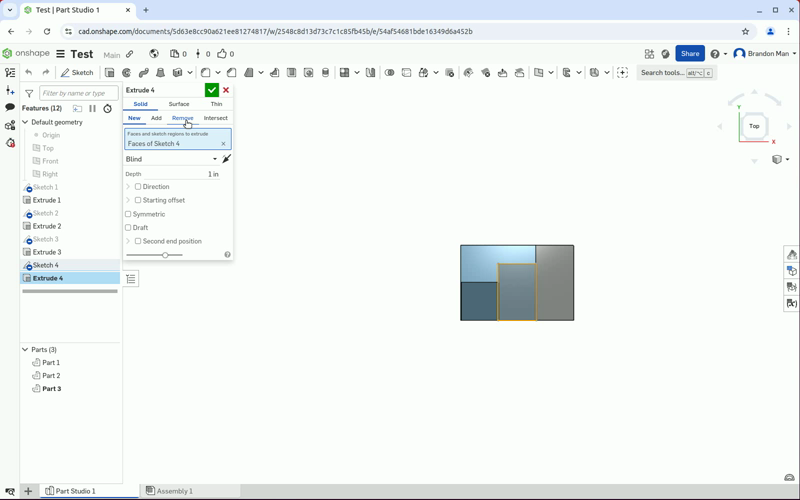
click(186, 120)
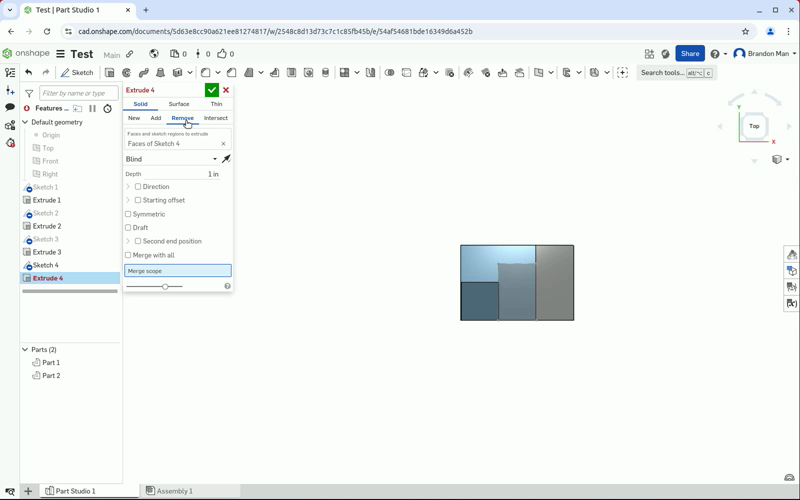
key(tab, 4)
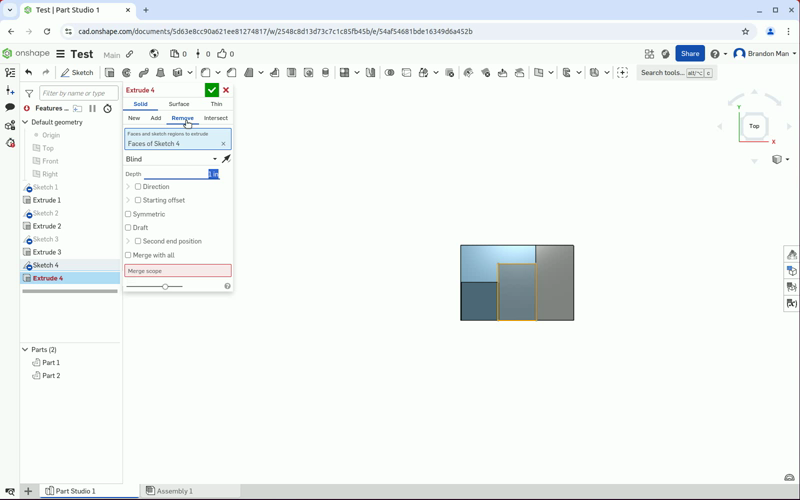
text(-15.405)
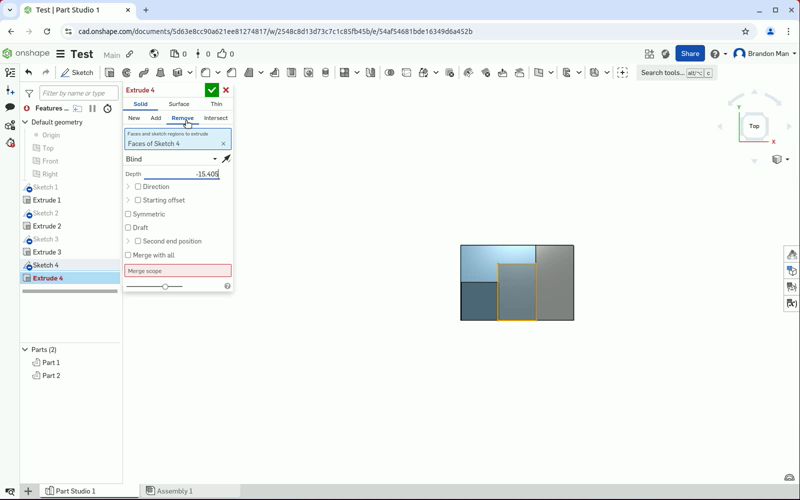
key(tab, 6)
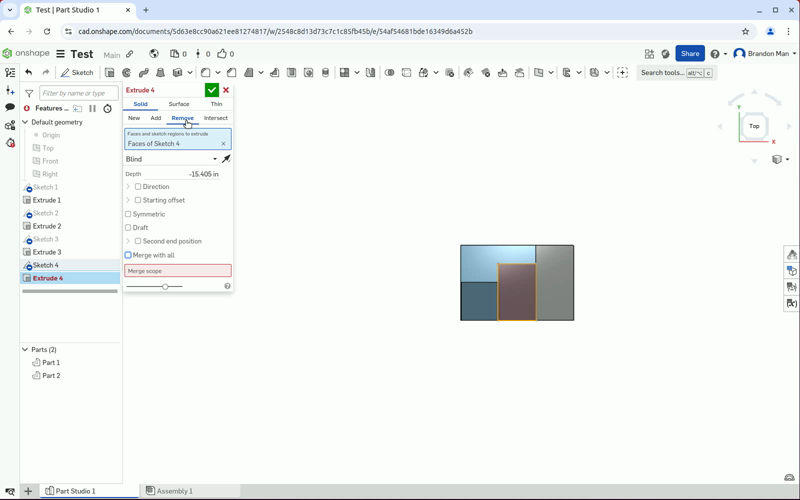
key(space)
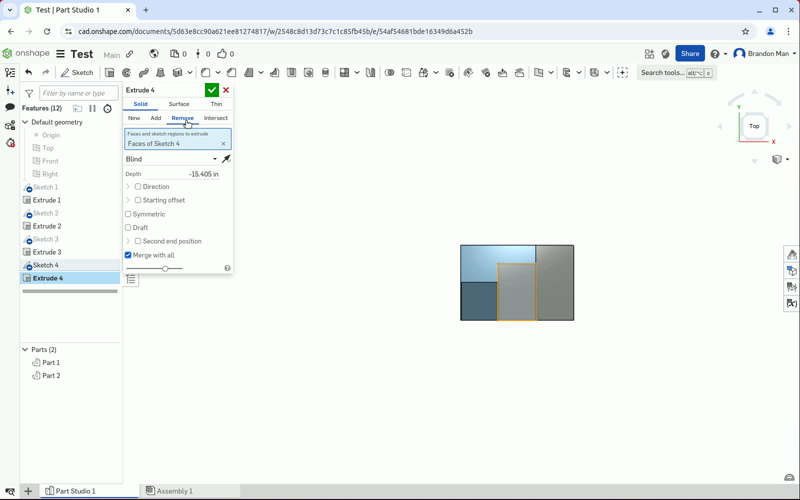
key(enter)
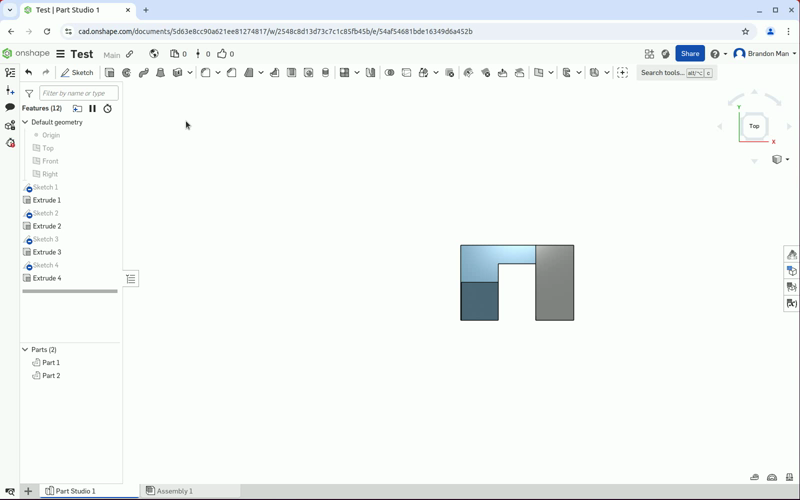
key(shift+h)
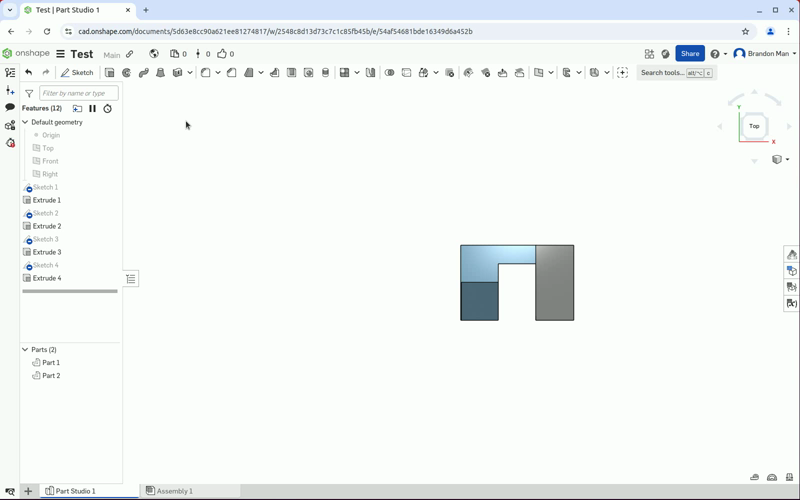
key(shift+h)
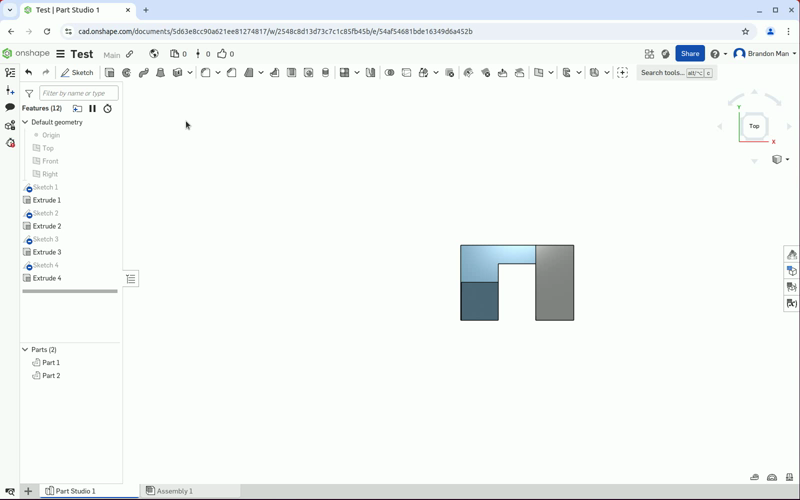
mouse_move(73, 189)
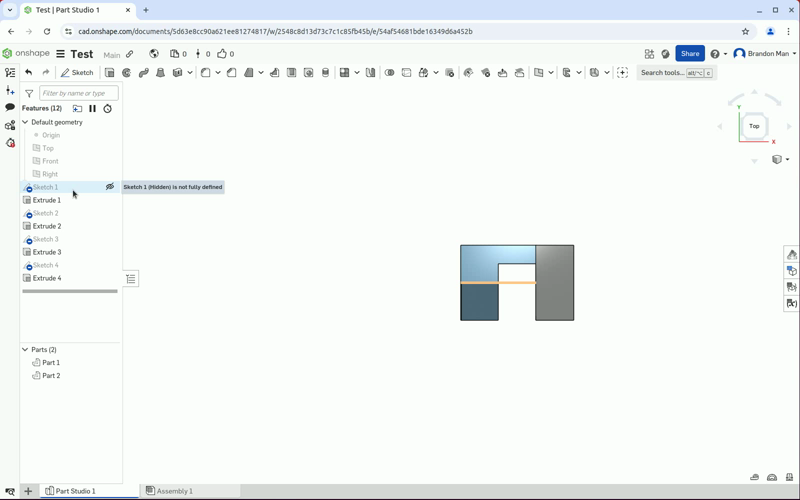
click(73, 189)
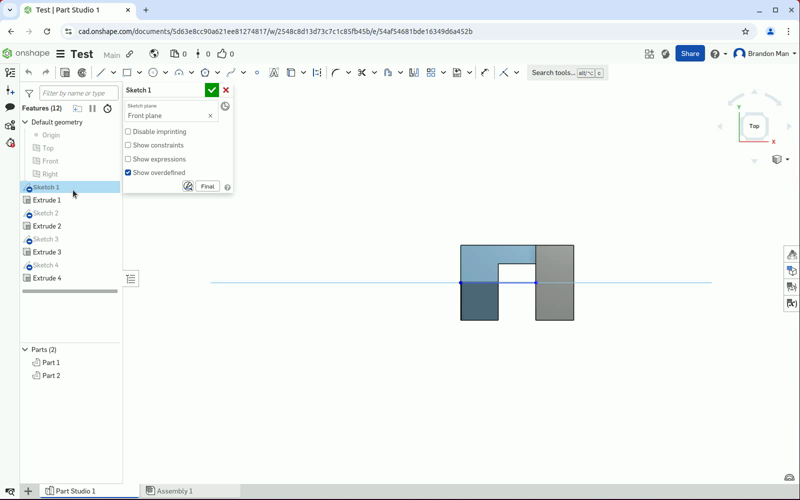
mouse_move(229, 92)
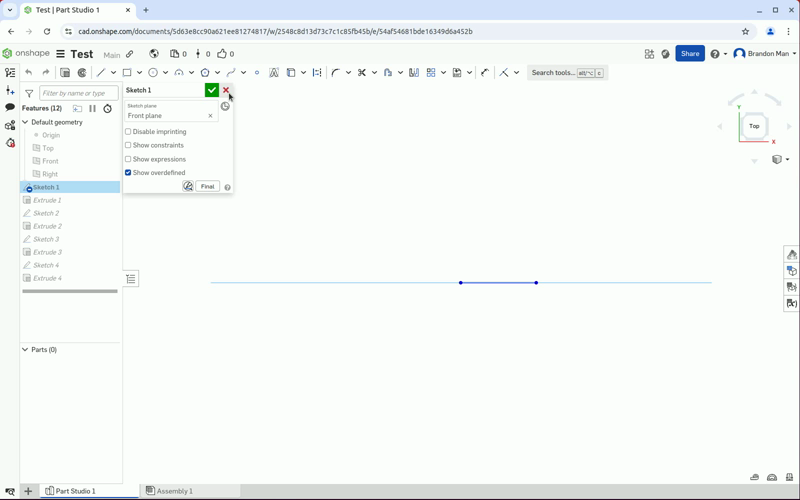
click(229, 92)
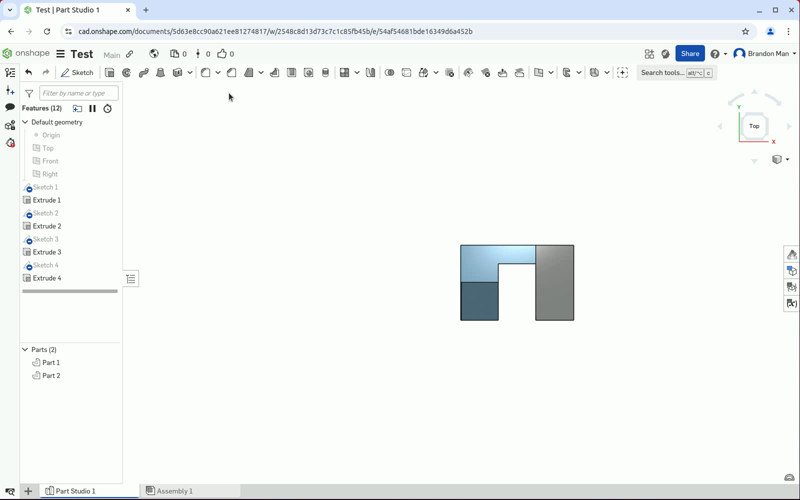
mouse_move(73, 352)
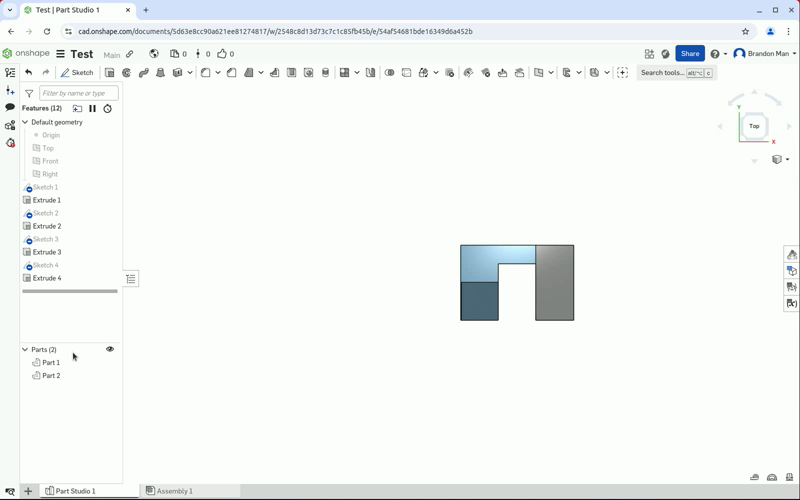
key(y)
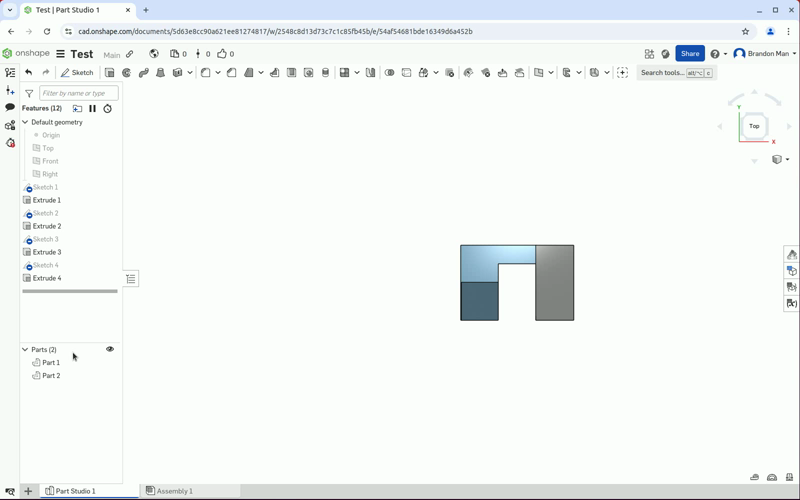
key(shift+p)
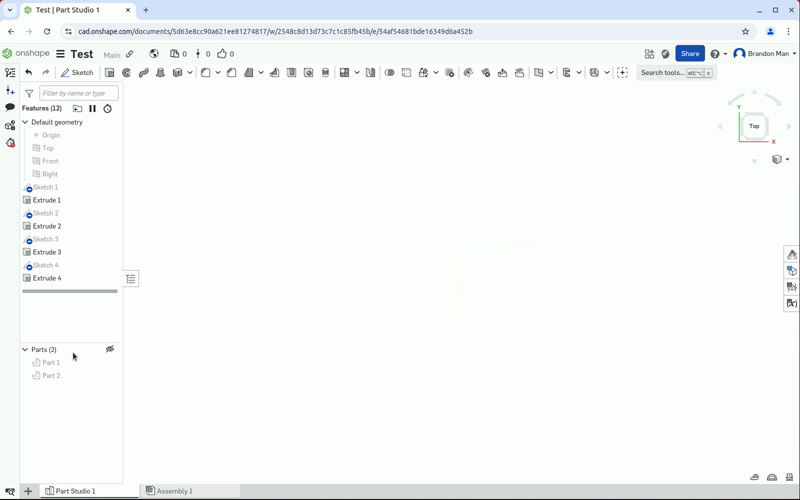
key(space)
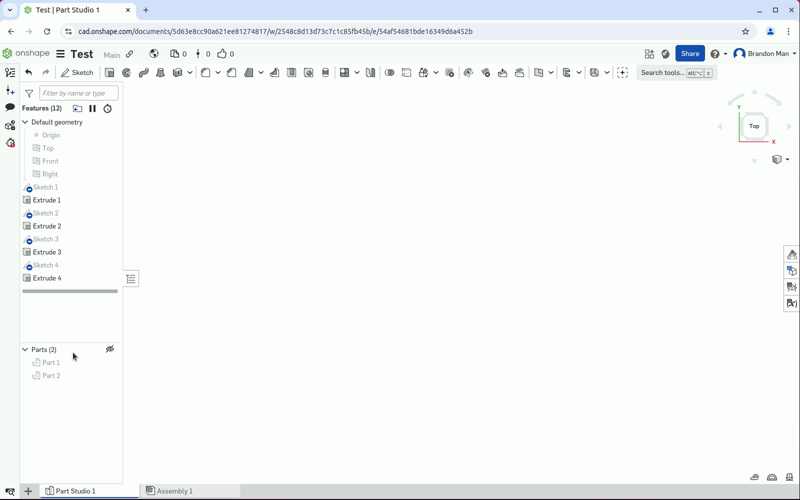
key_down(shift)
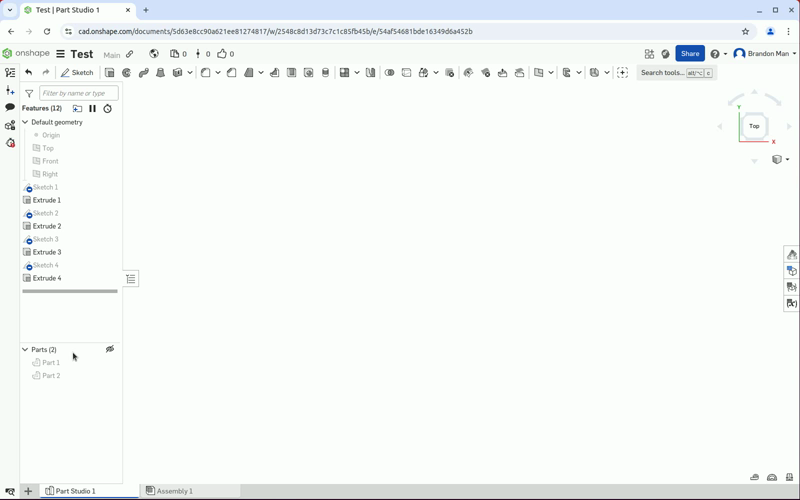
key(up)
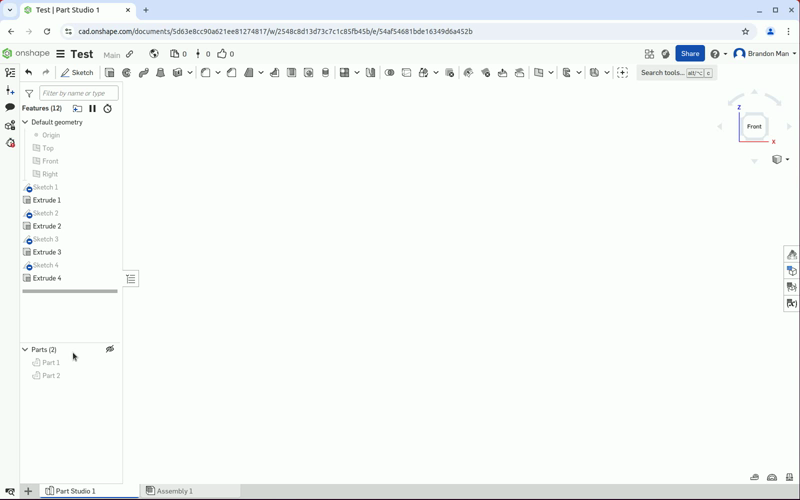
key_up(shift)
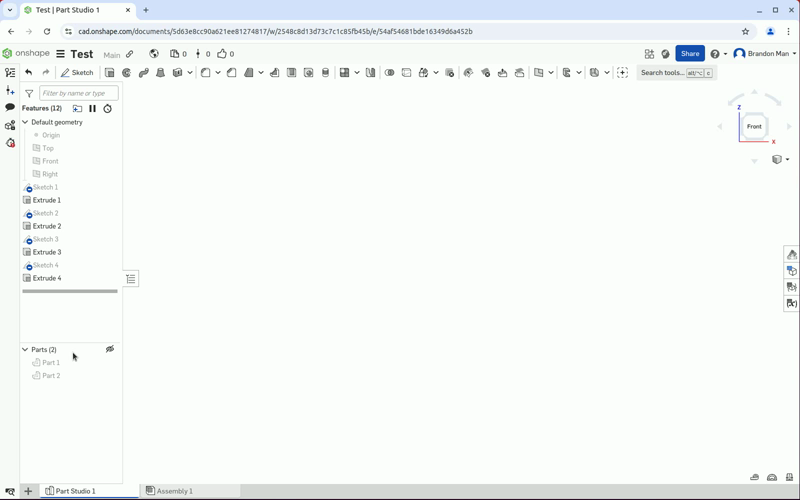
key(space)
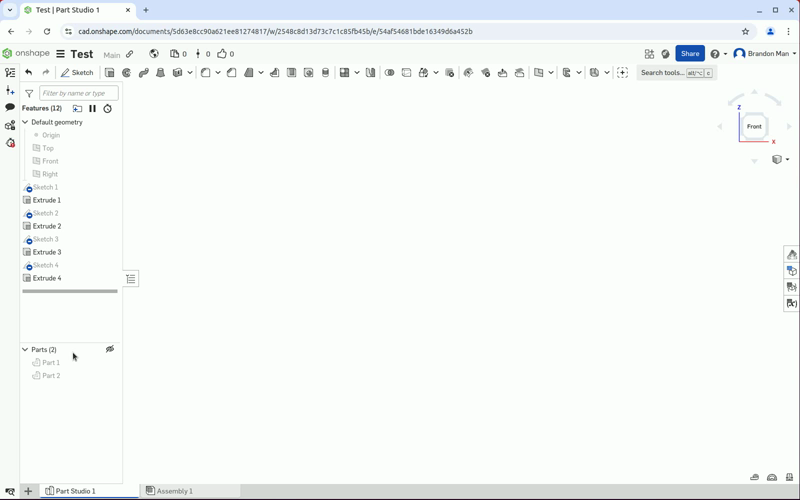
key_down(shift)
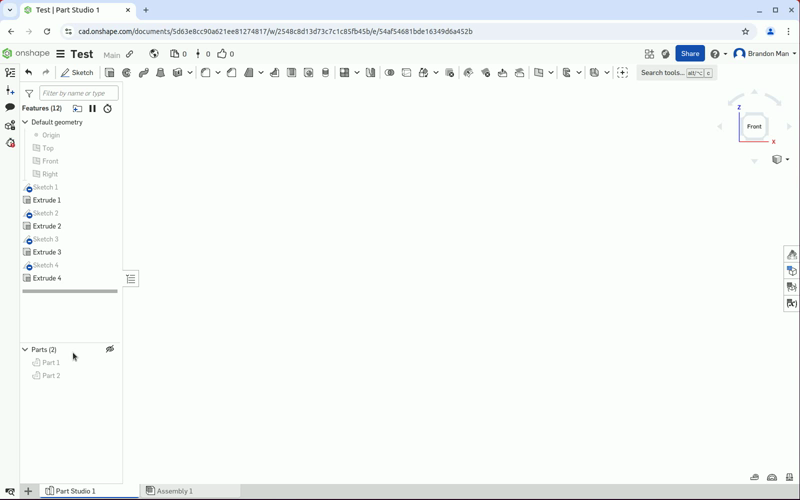
key(left)
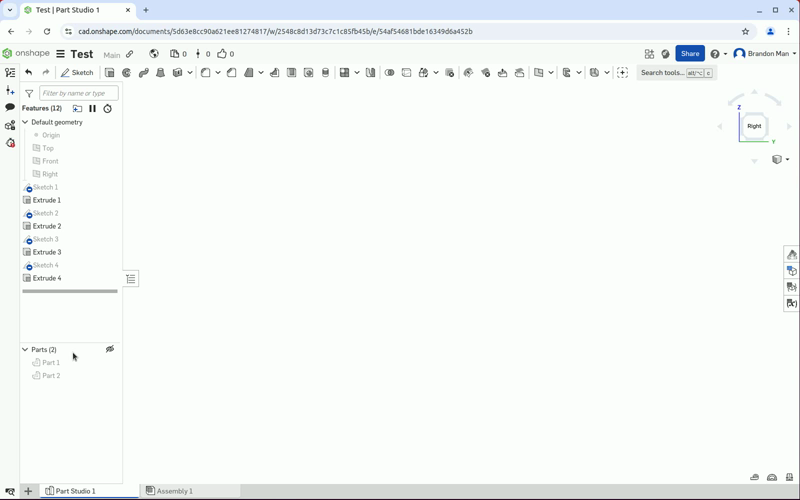
key_up(shift)
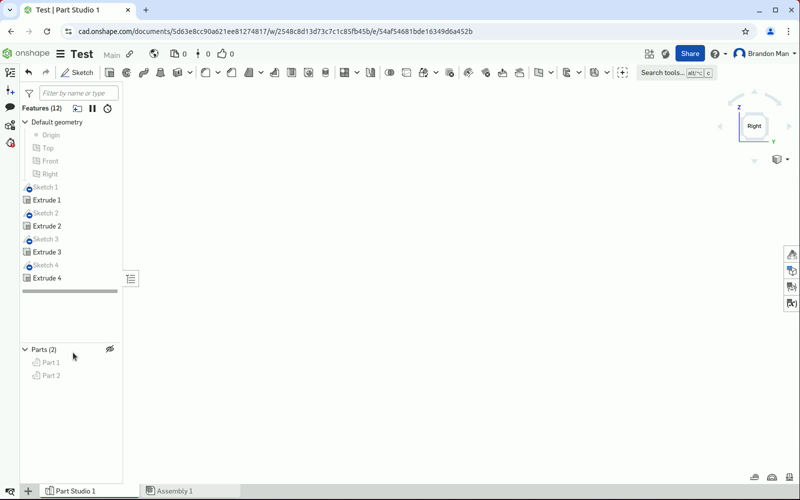
mouse_move(73, 352)
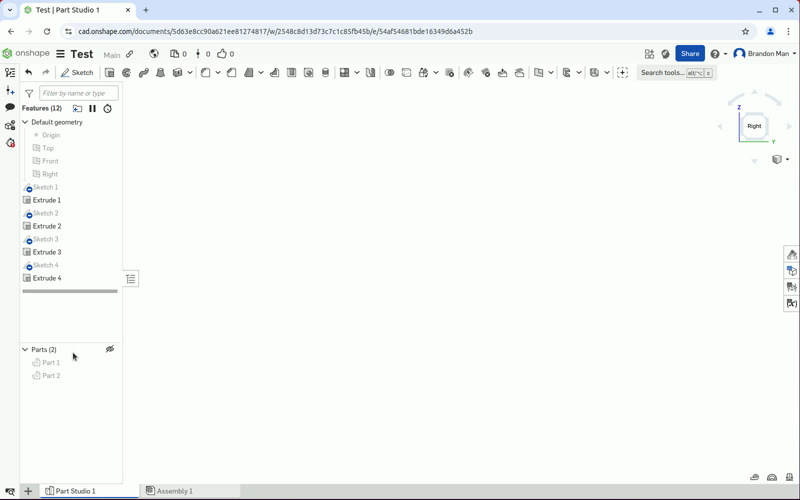
key(shift+y)
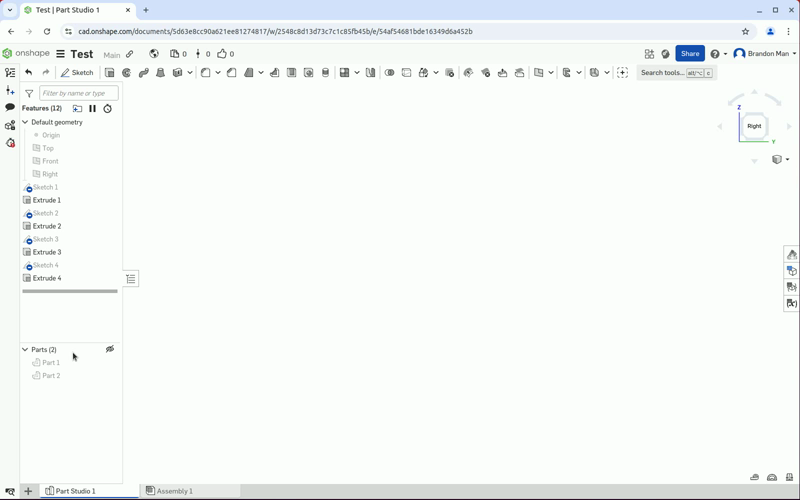
key(shift+s)
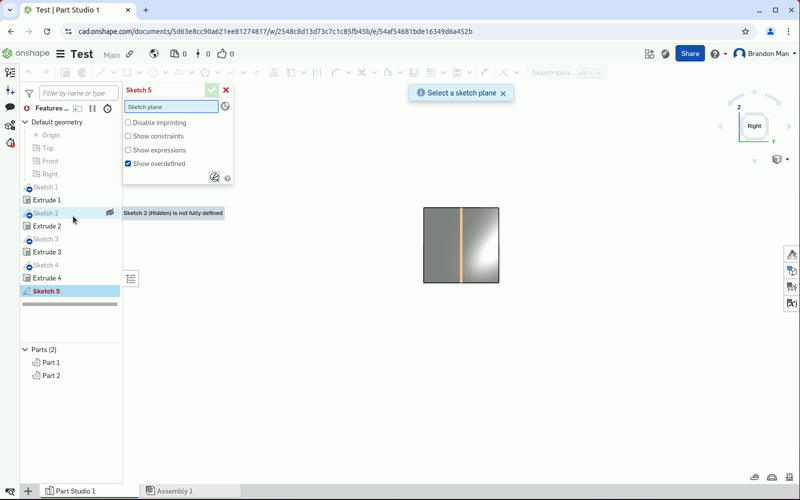
scroll(3)
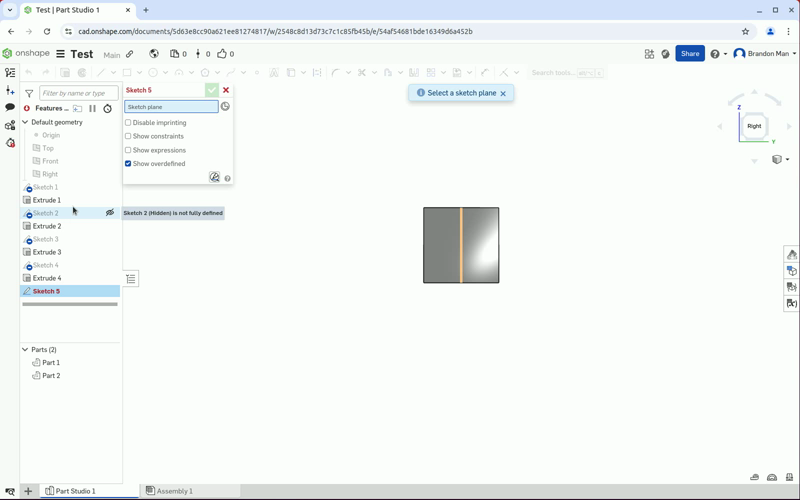
mouse_move(73, 176)
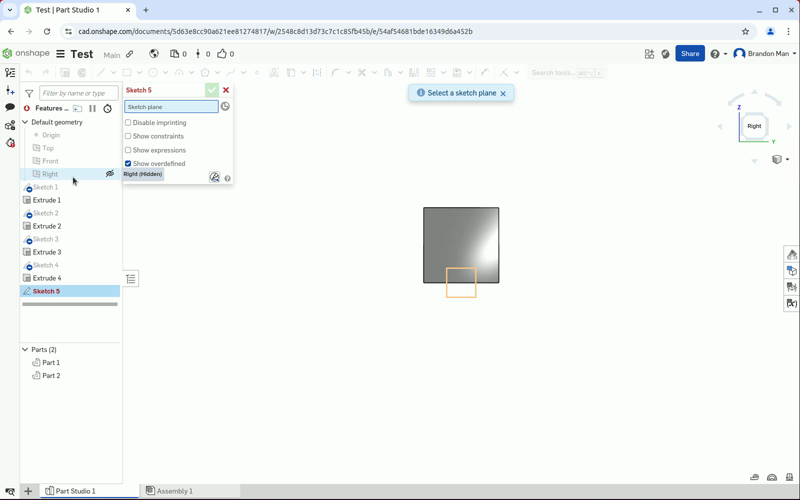
click(73, 176)
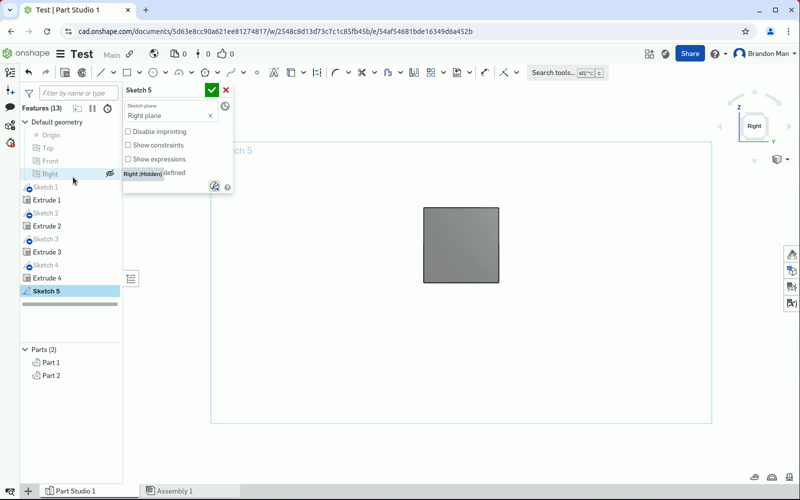
mouse_move(73, 352)
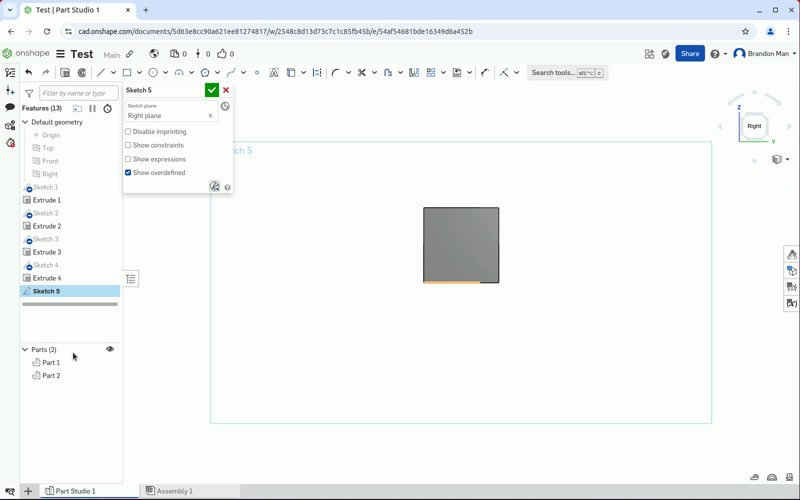
key(y)
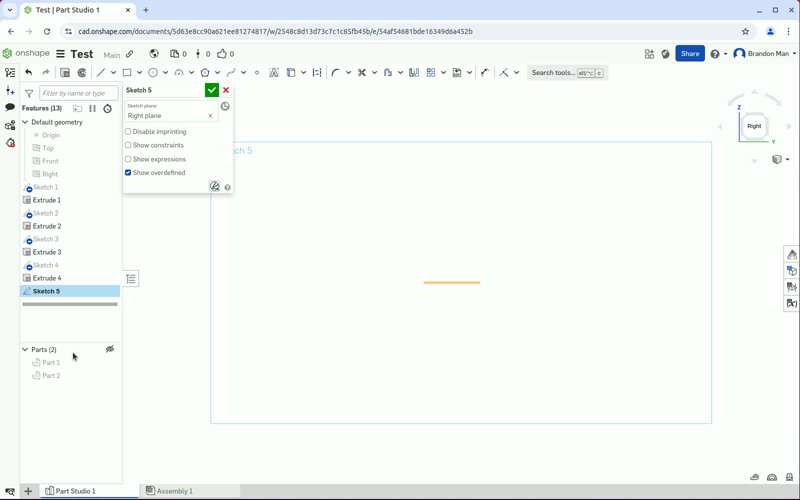
key(l)
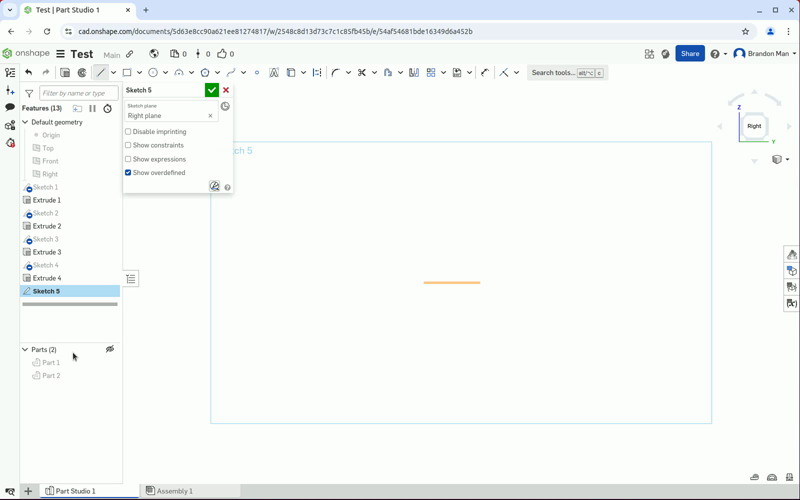
key_down(shift)
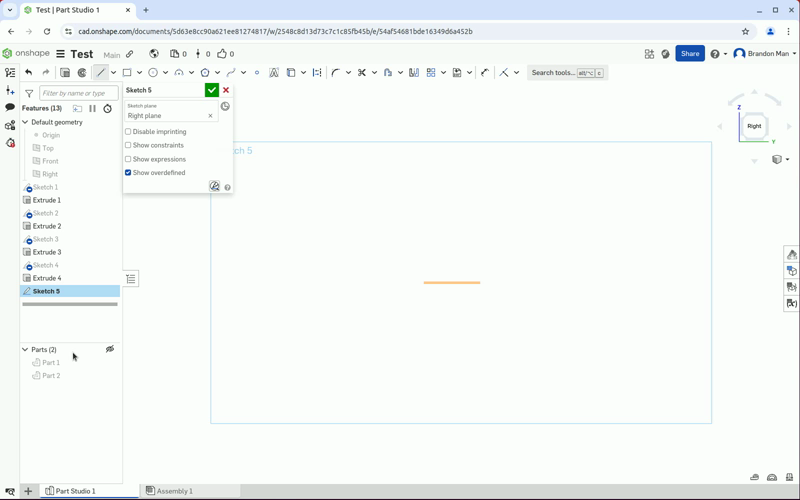
mouse_move(423, 245)
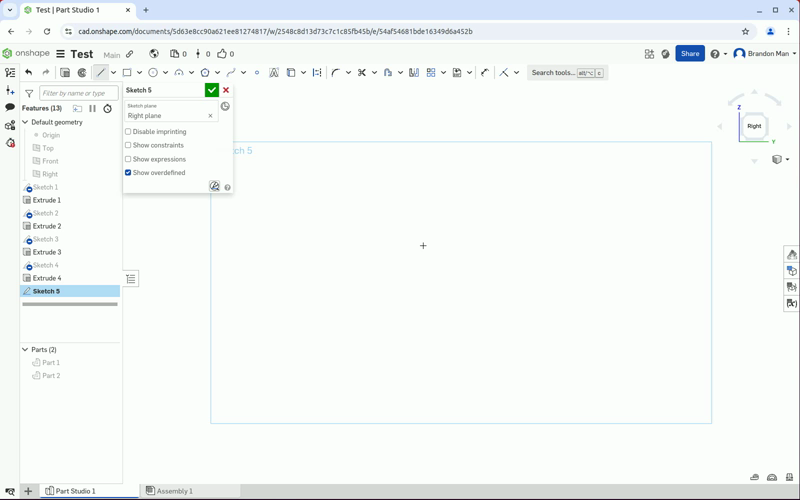
click(423, 245)
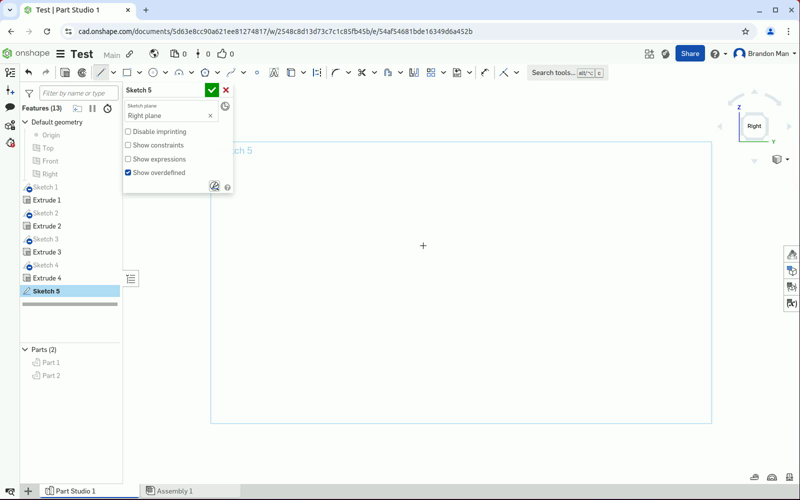
key_up(shift)
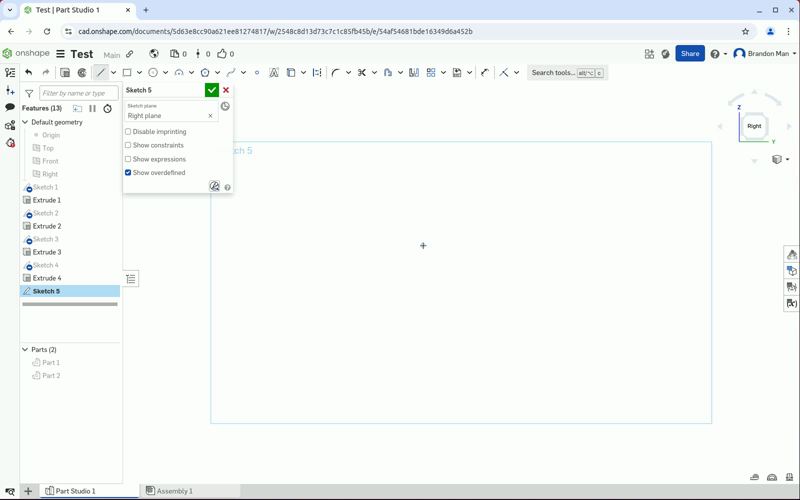
key_down(shift)
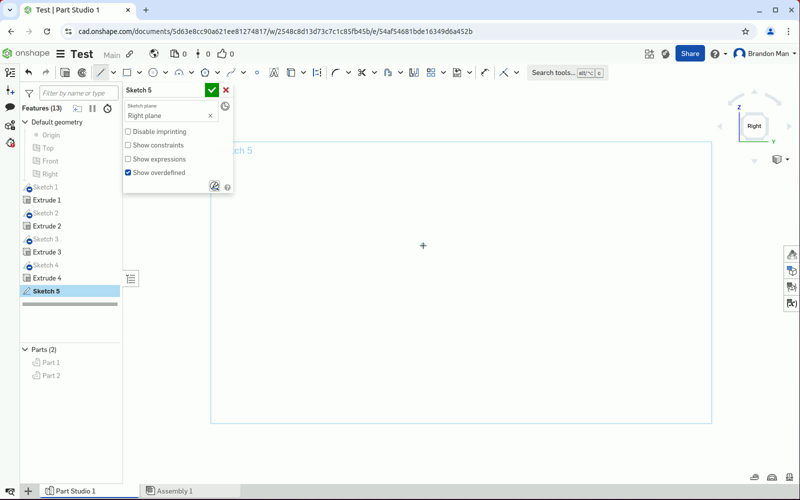
mouse_move(453, 245)
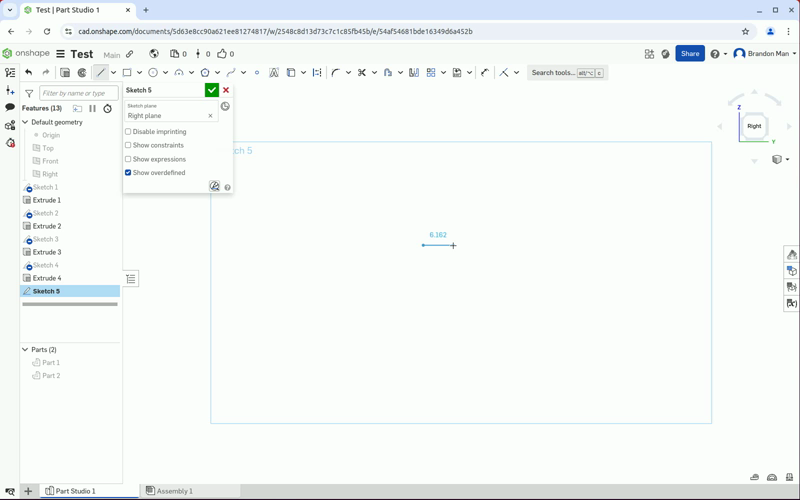
mouse_move(461, 207)
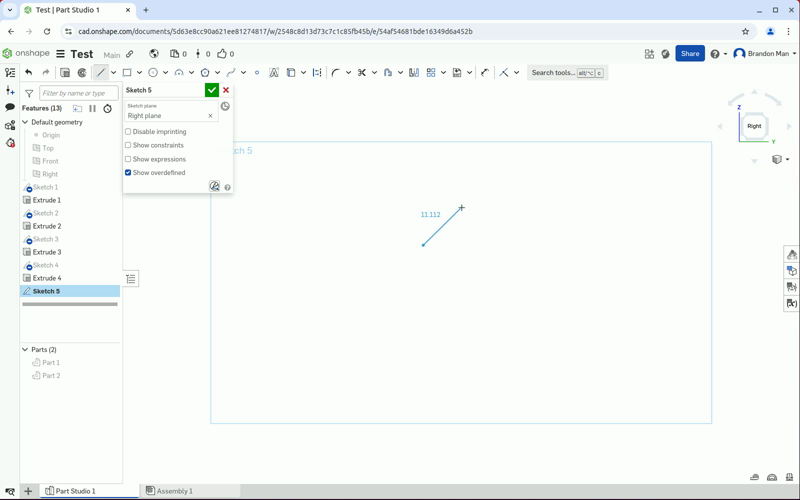
click(461, 207)
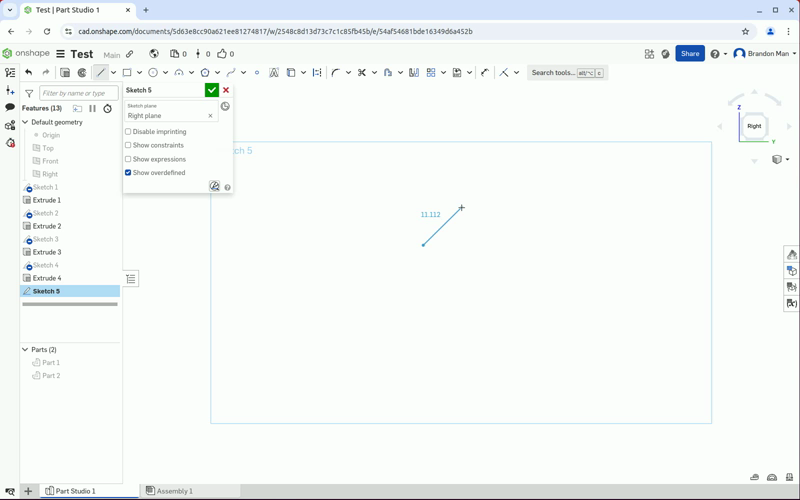
key_up(shift)
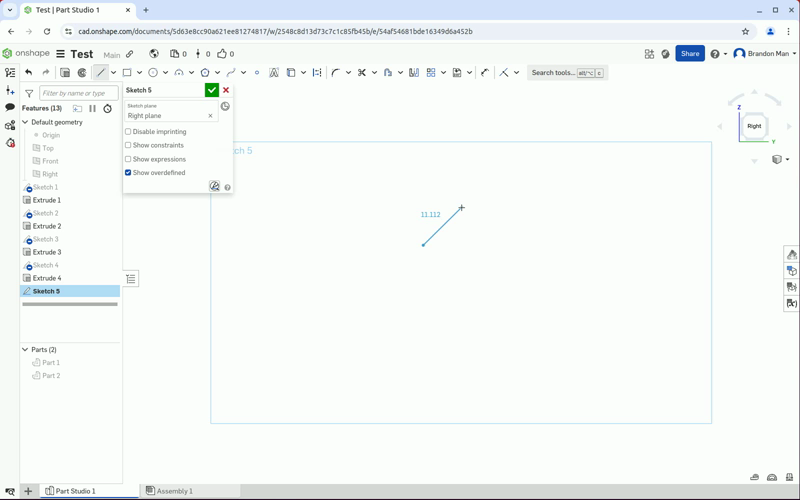
key_down(shift)
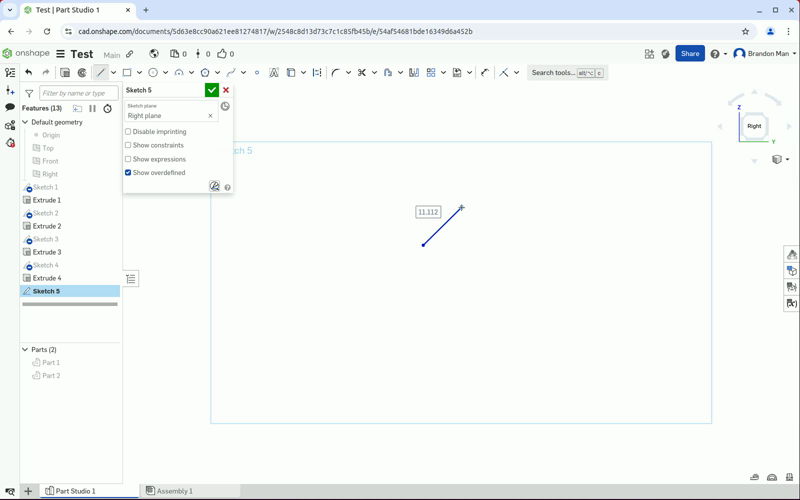
mouse_move(491, 207)
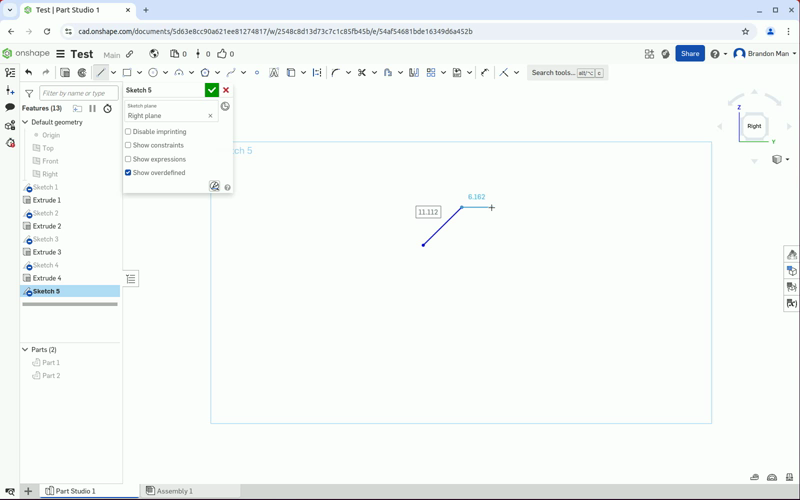
mouse_move(423, 207)
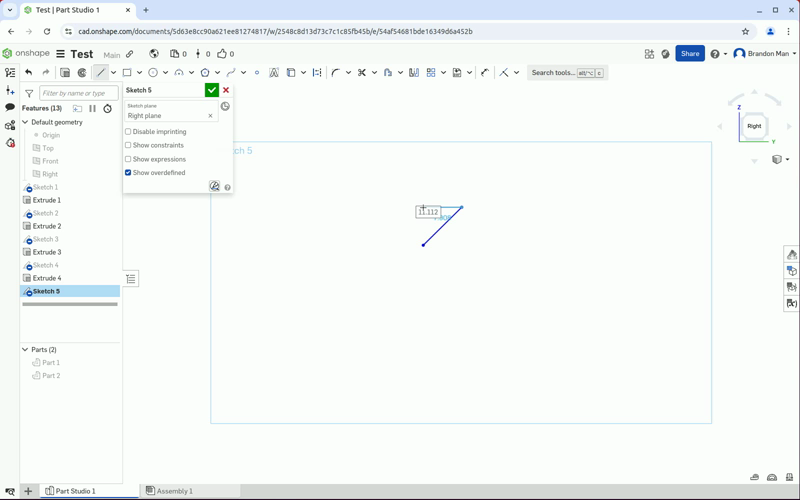
click(423, 207)
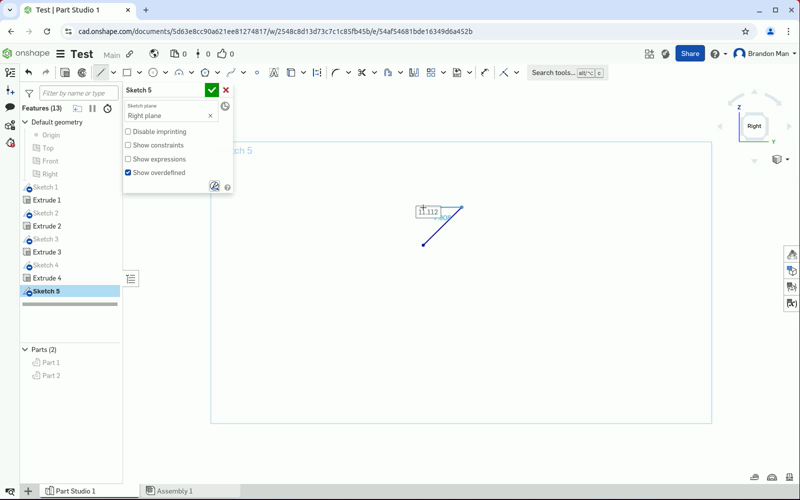
key_up(shift)
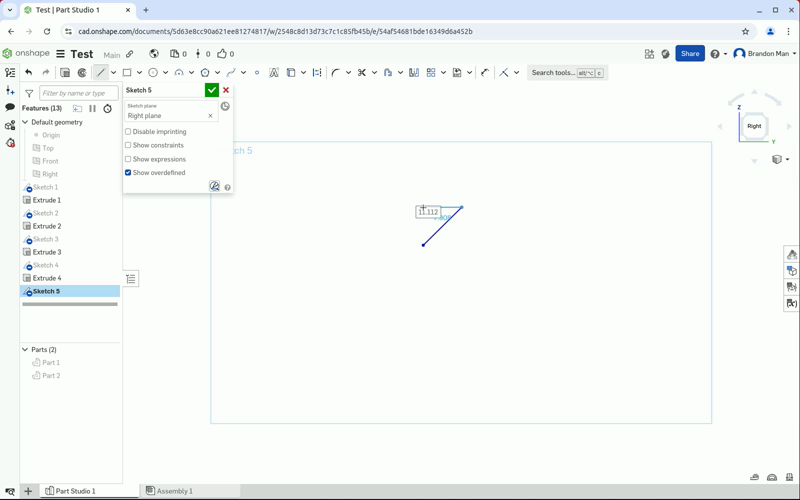
mouse_move(453, 207)
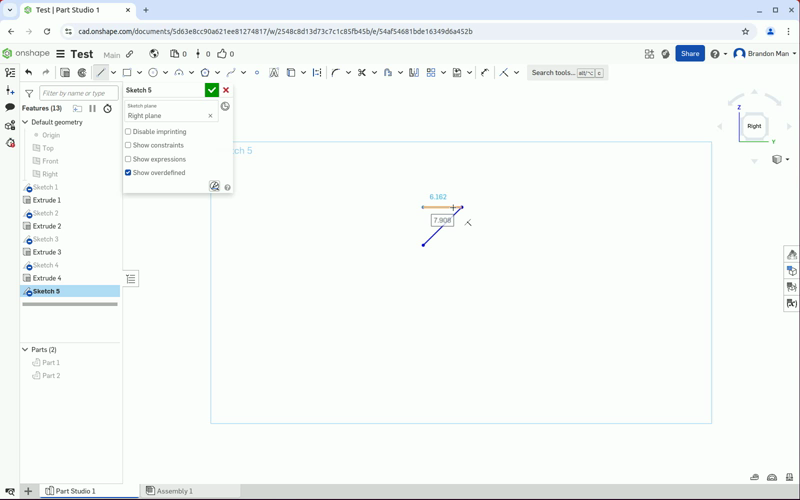
key_down(shift)
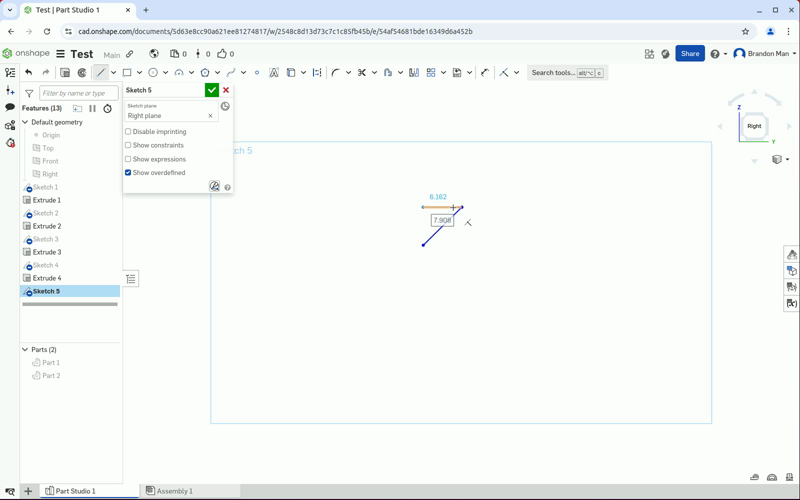
mouse_move(423, 245)
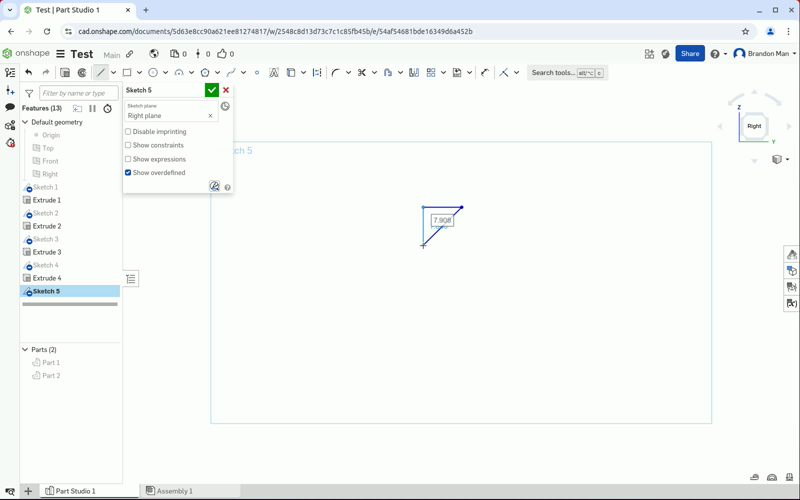
key_up(shift)
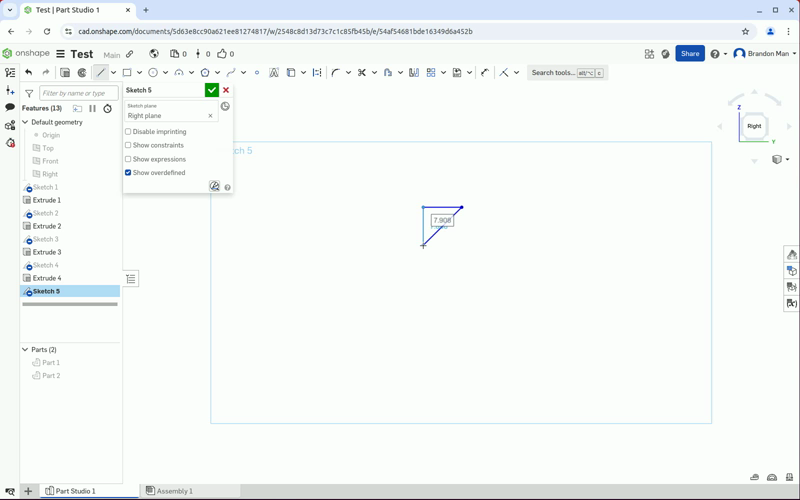
click(423, 245)
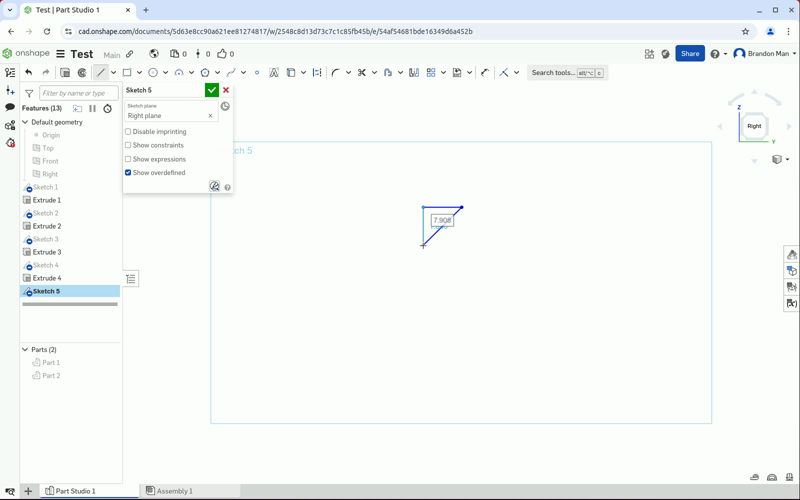
key(esc)
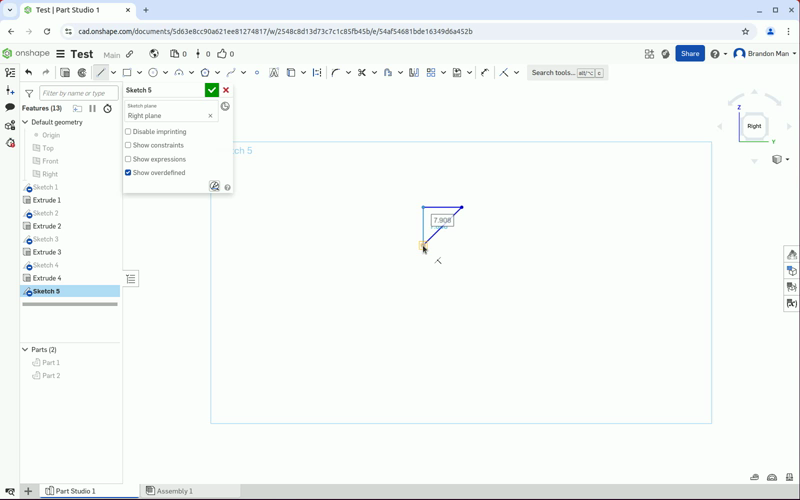
mouse_move(434, 207)
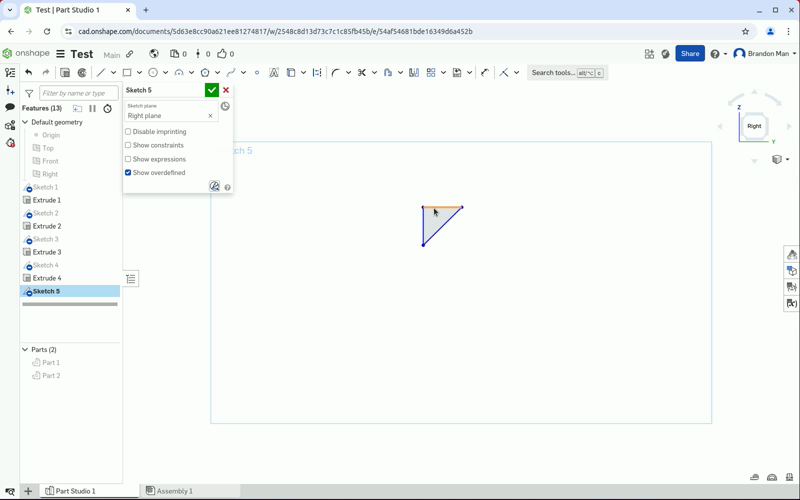
scroll(6)
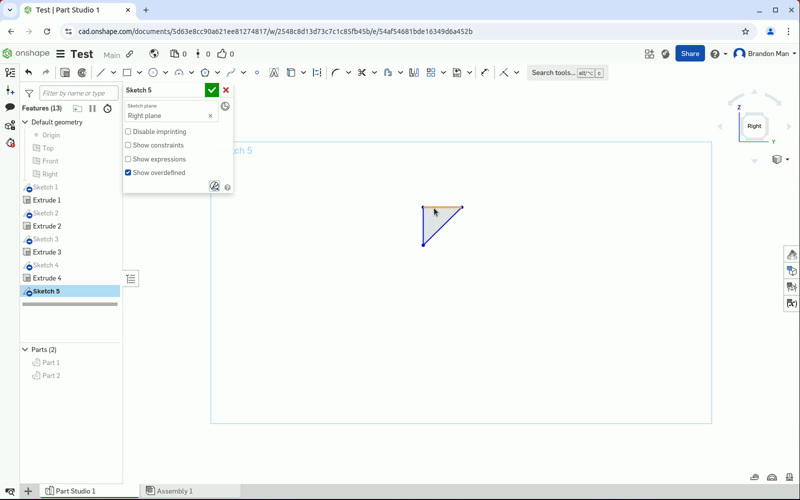
scroll(6)
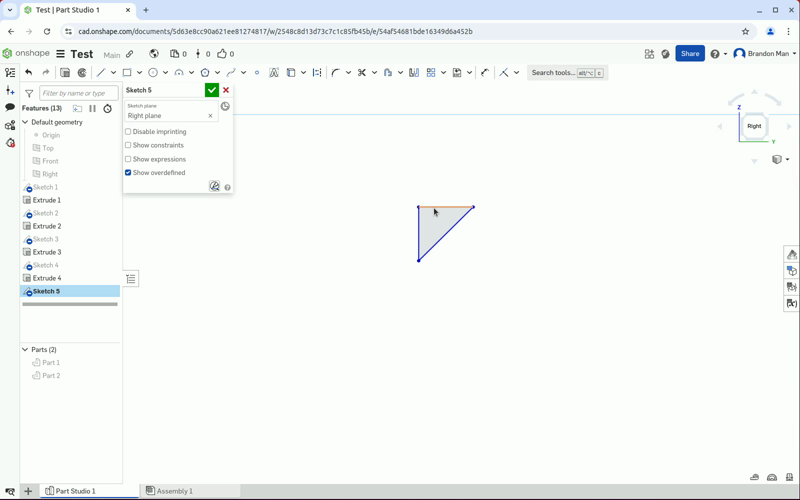
scroll(6)
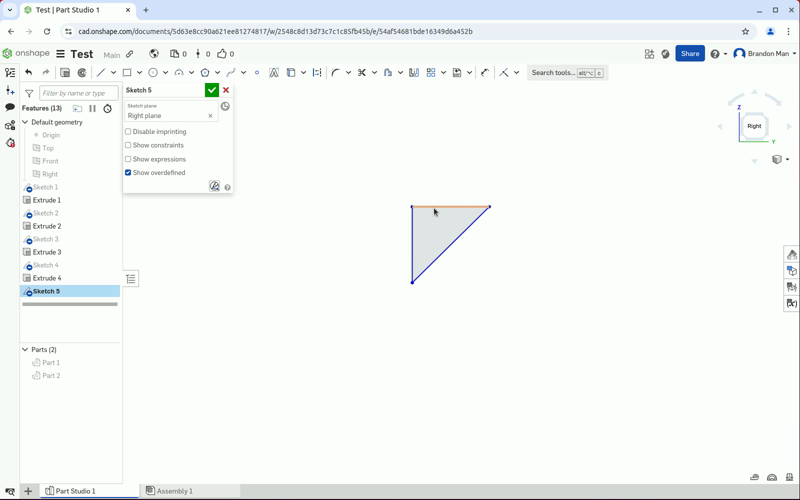
scroll(6)
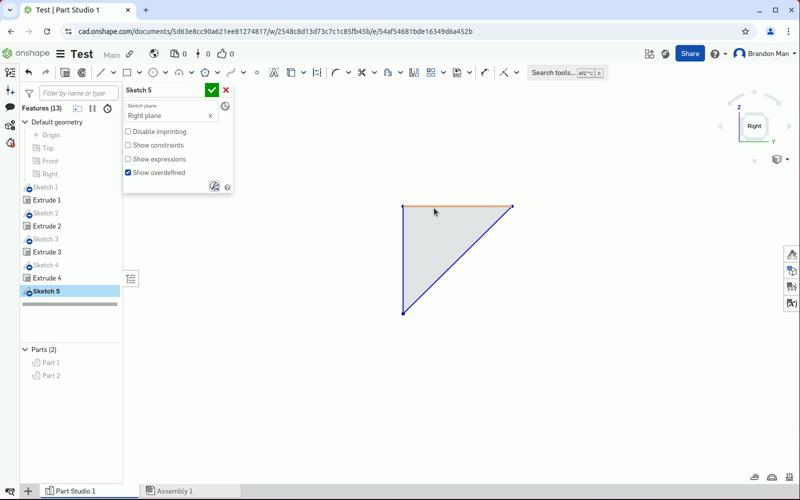
scroll(6)
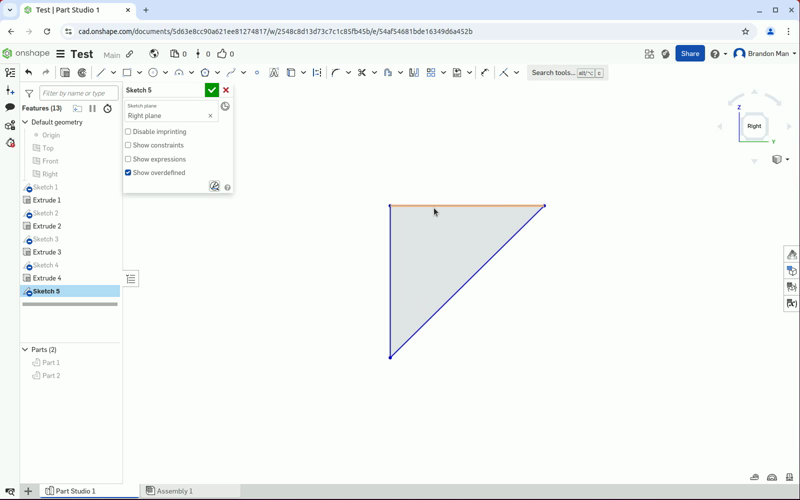
scroll(6)
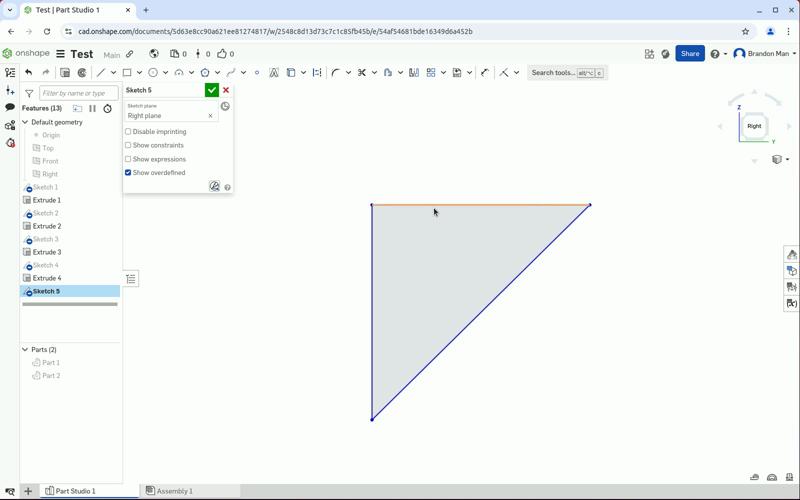
scroll(6)
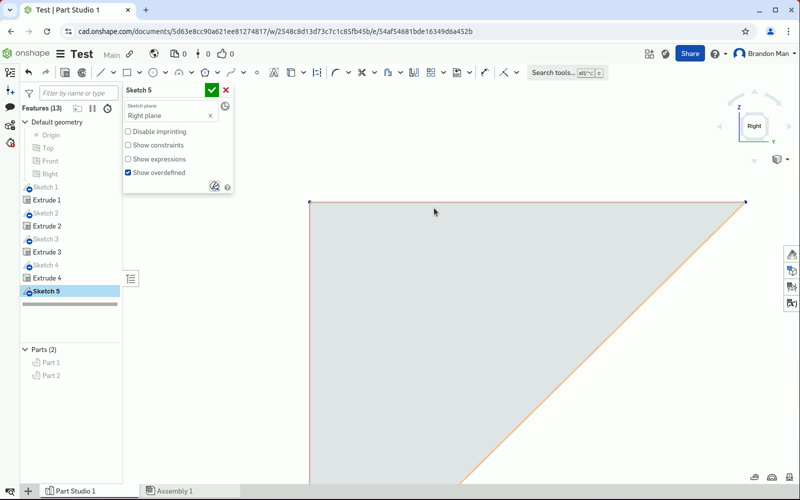
click(434, 207)
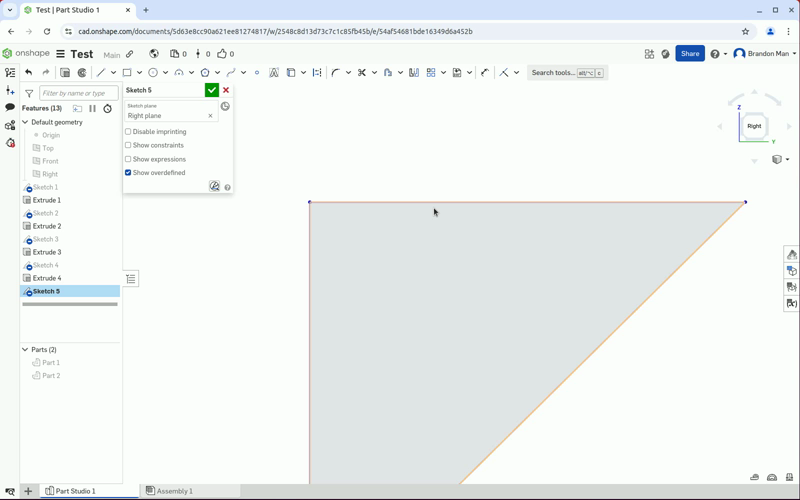
scroll(-6)
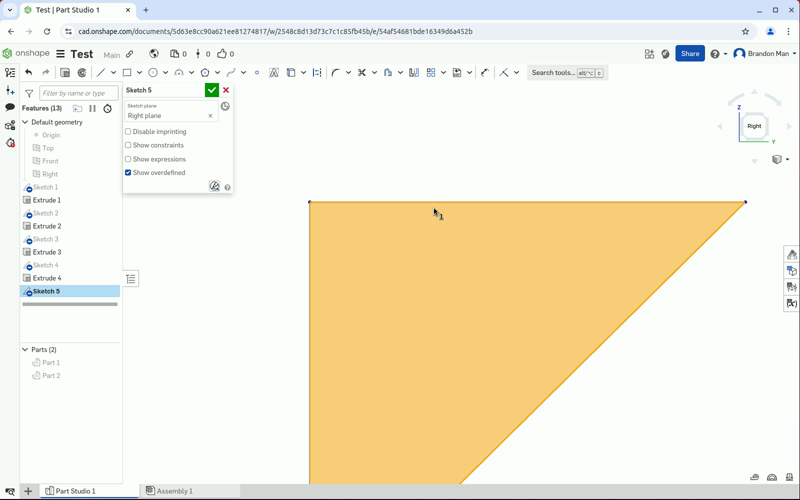
scroll(-6)
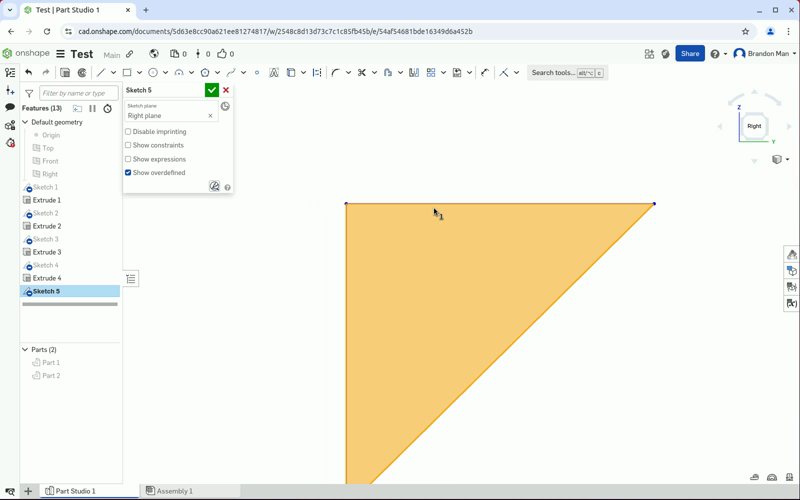
scroll(-6)
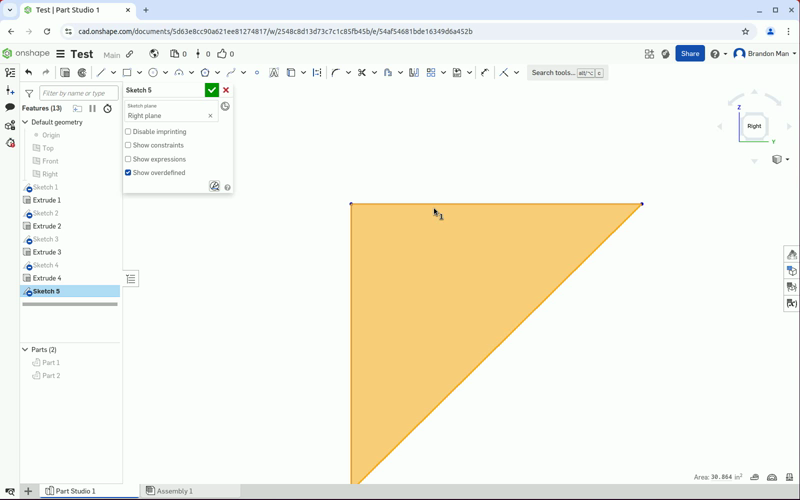
scroll(-6)
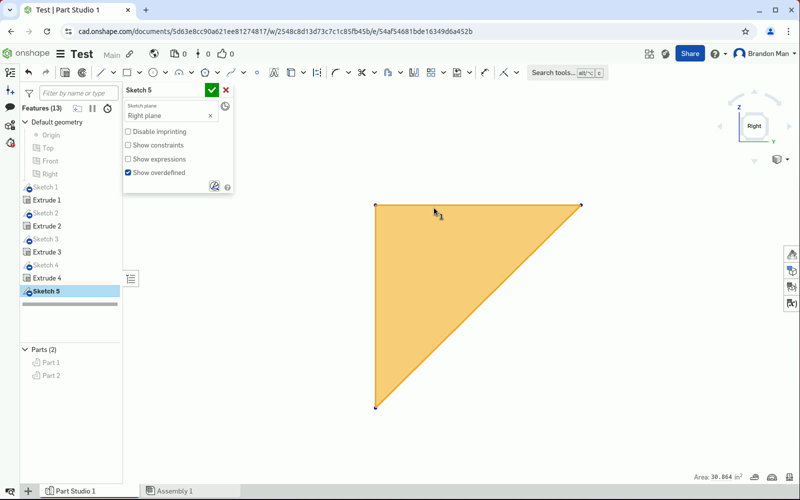
scroll(-6)
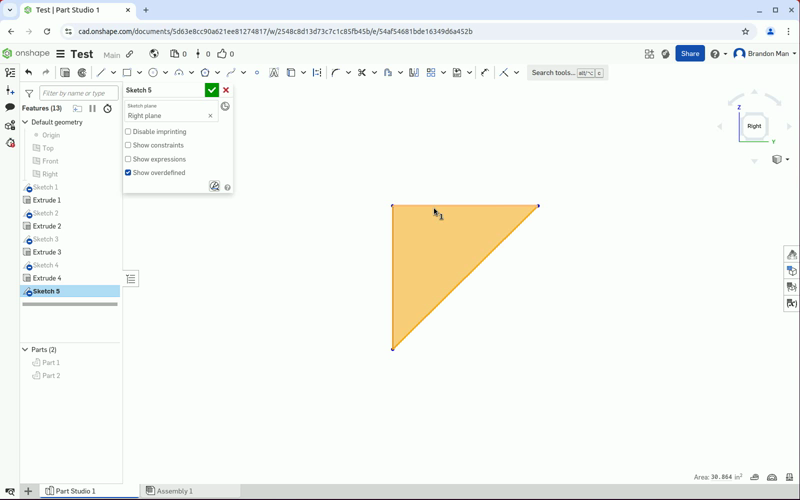
scroll(-6)
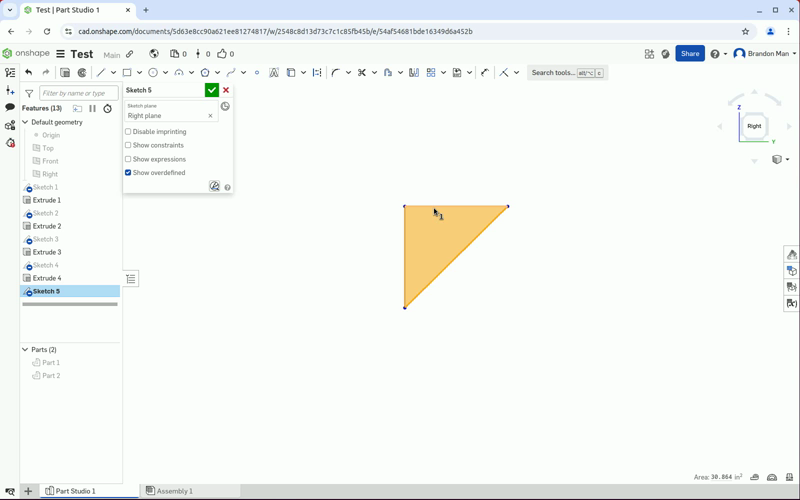
scroll(-6)
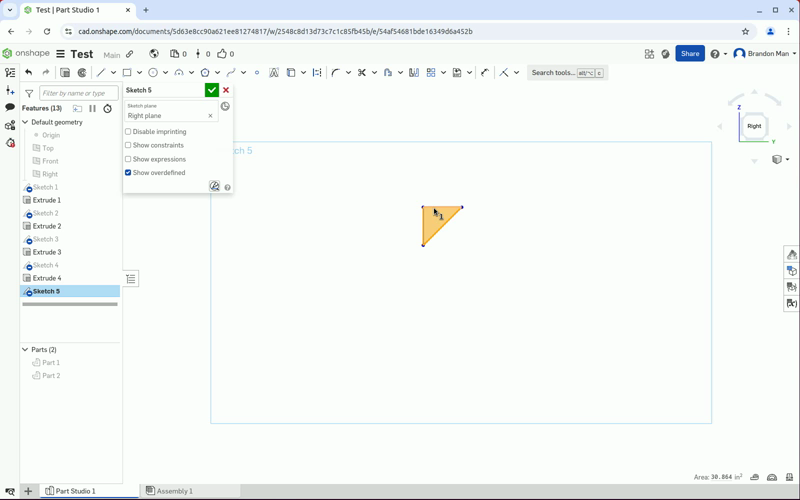
mouse_move(73, 352)
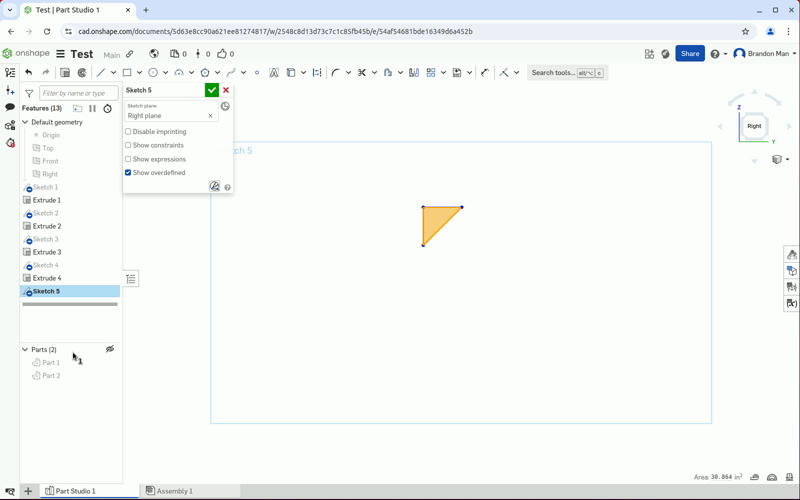
key(shift+y)
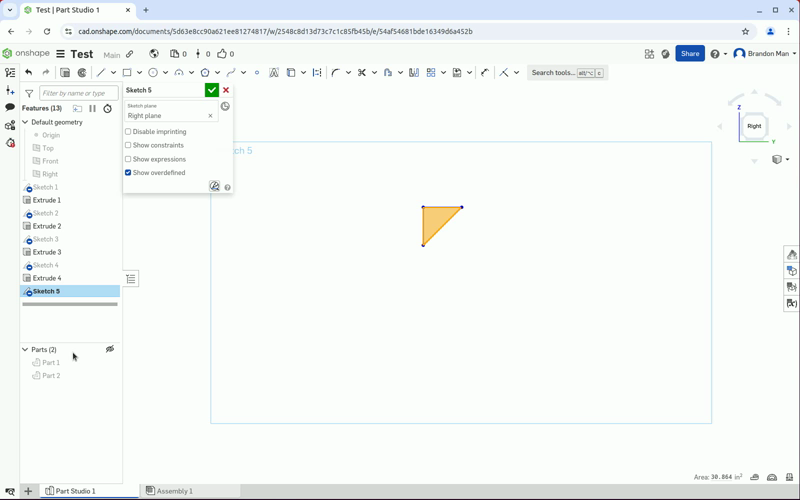
key(shift+e)
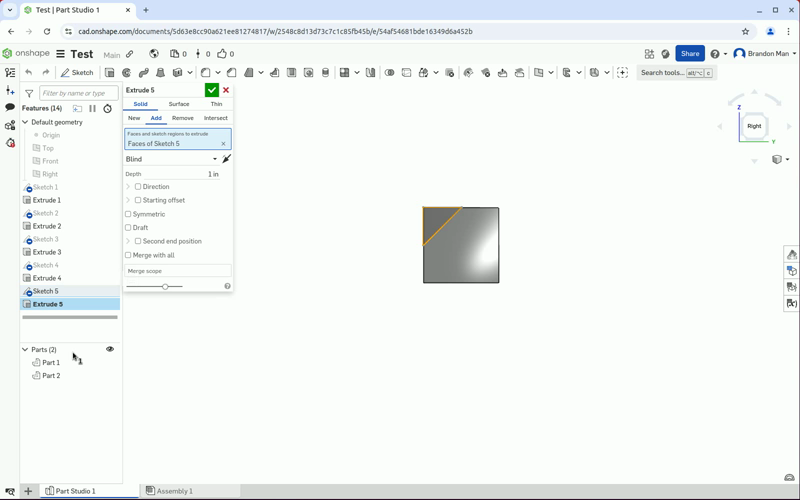
mouse_move(143, 106)
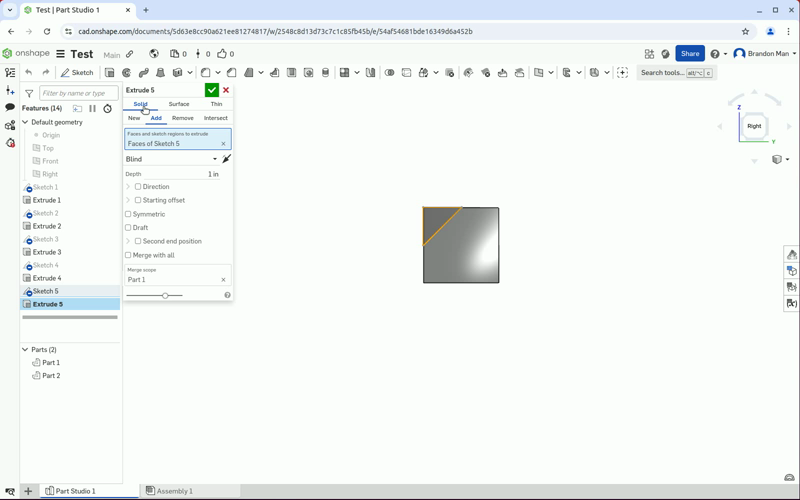
click(143, 106)
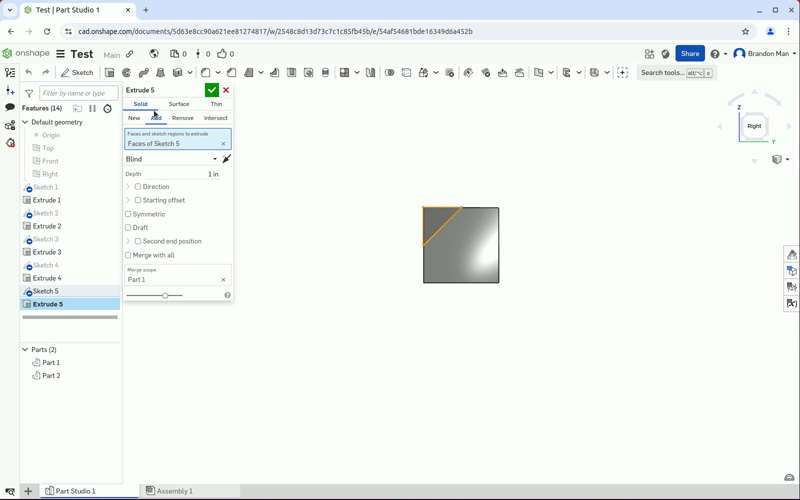
mouse_move(186, 120)
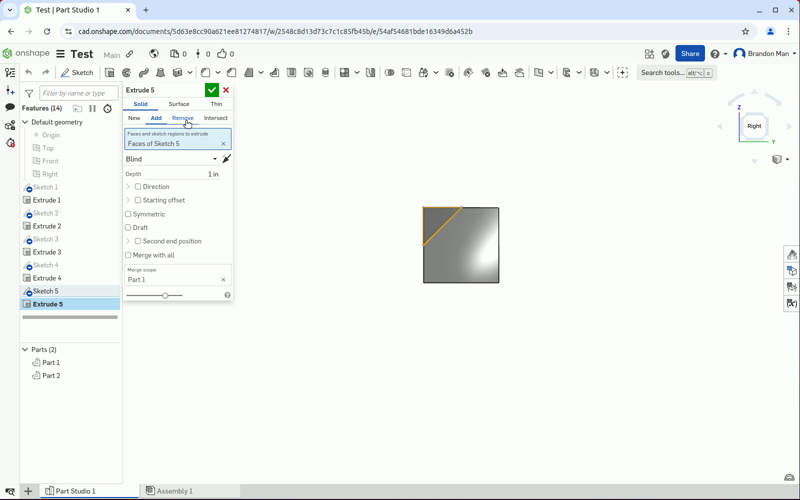
click(186, 120)
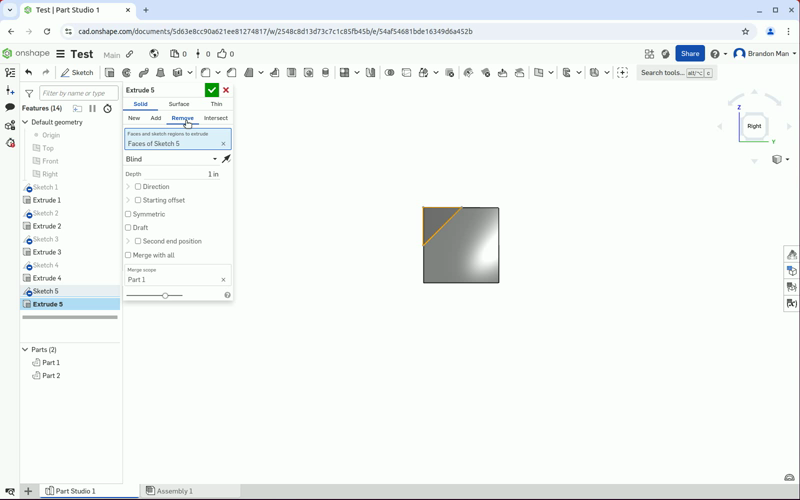
key(tab, 4)
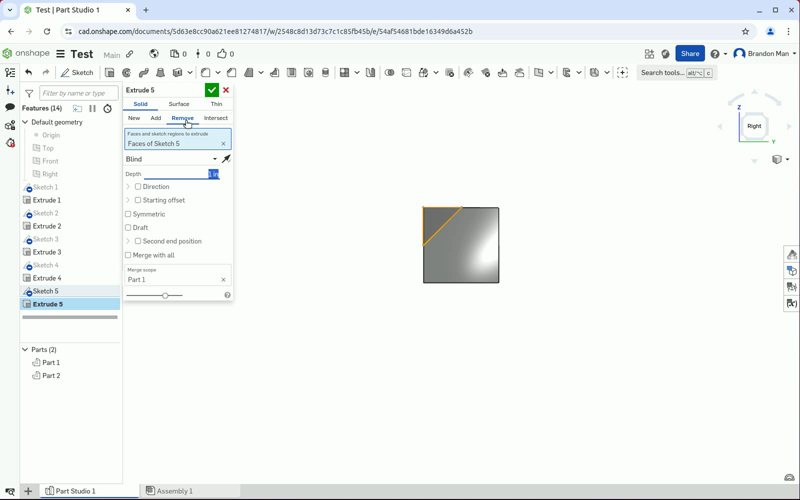
text(-24.553)
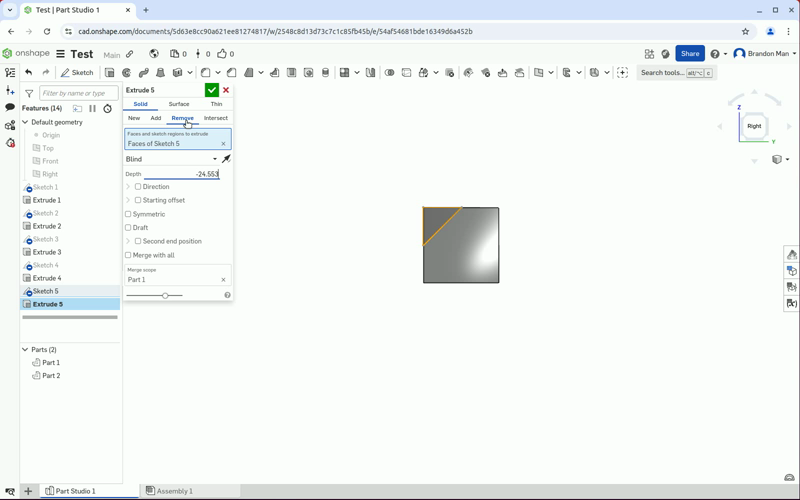
key(tab, 6)
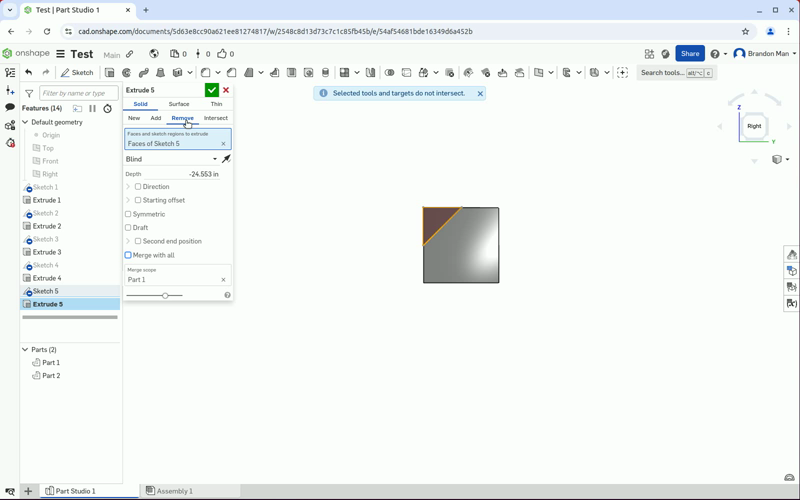
key(space)
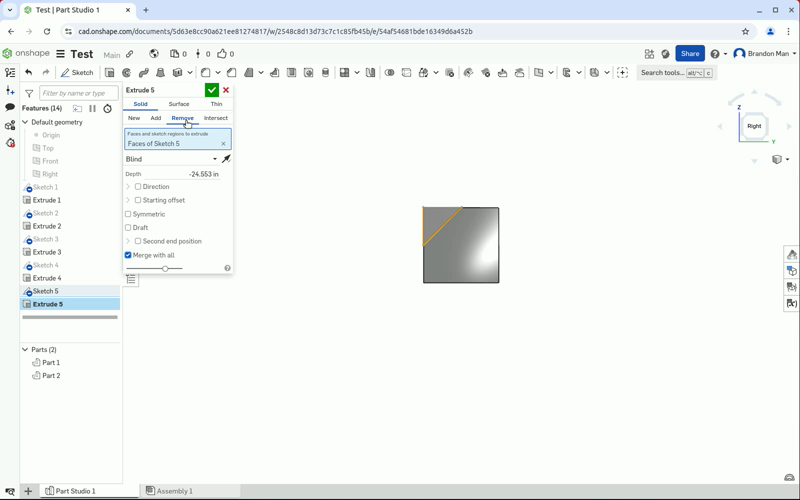
key(enter)
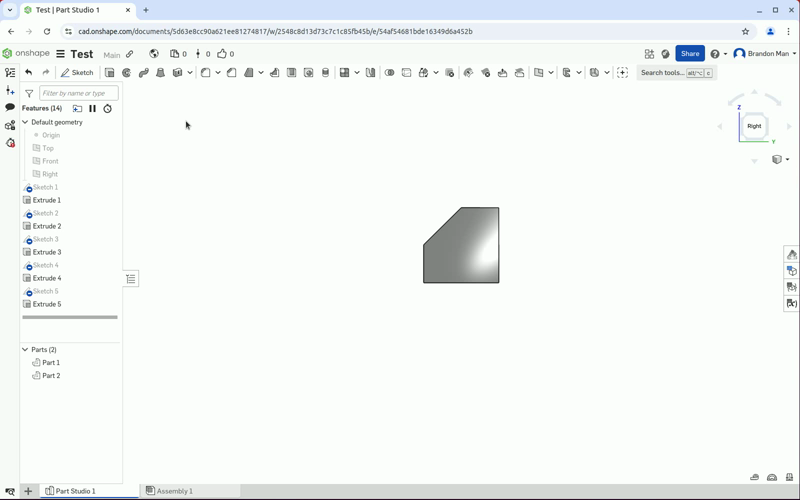
key(shift+h)
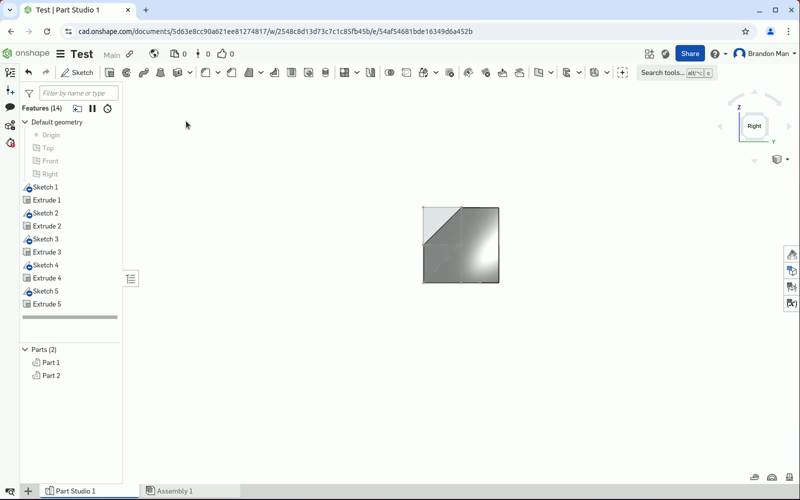
key(shift+h)
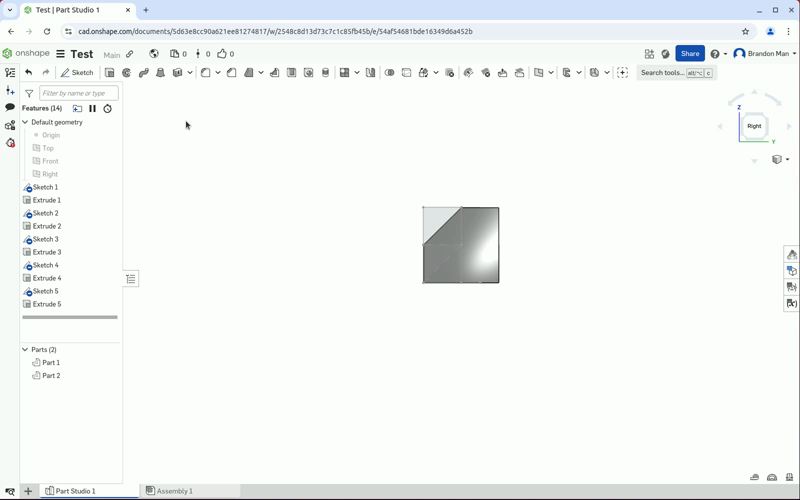
key(shift+7)
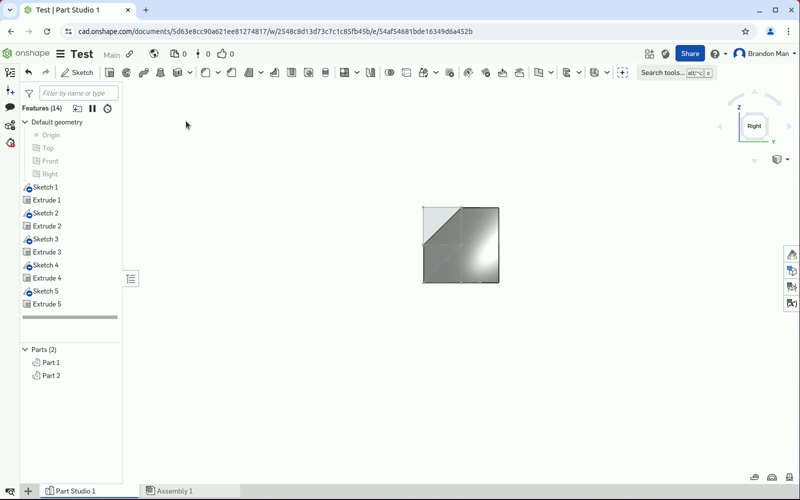
key(right, 2)
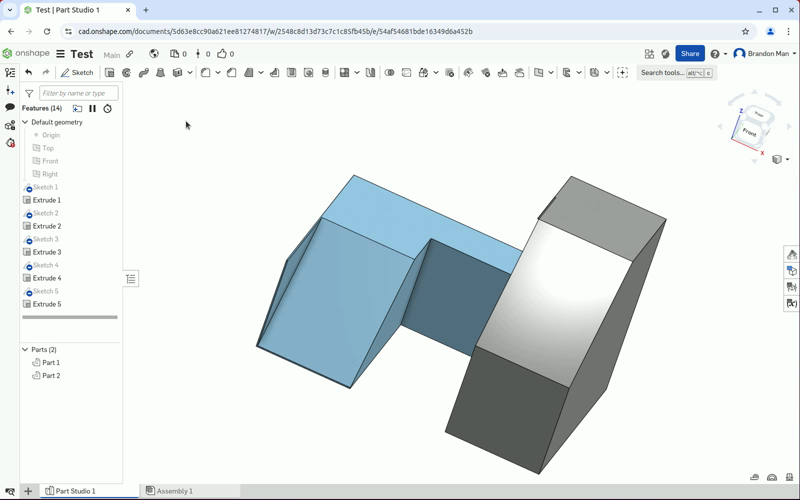
key(down, 2)
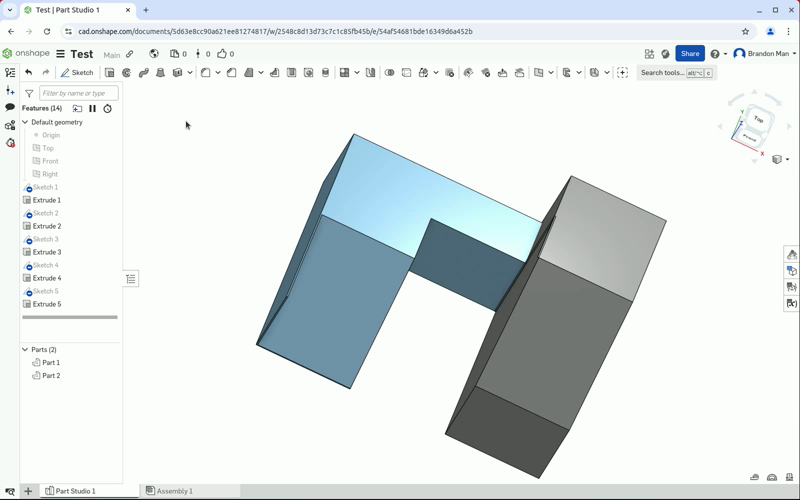
key(up, 2)
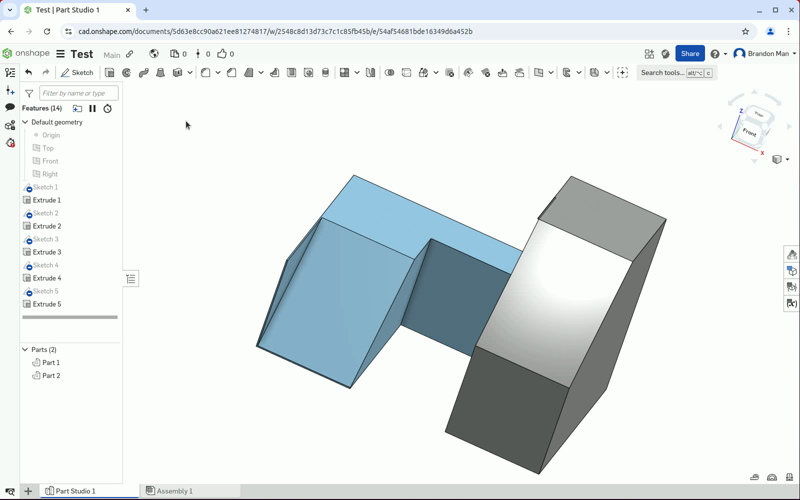
key(left, 2)
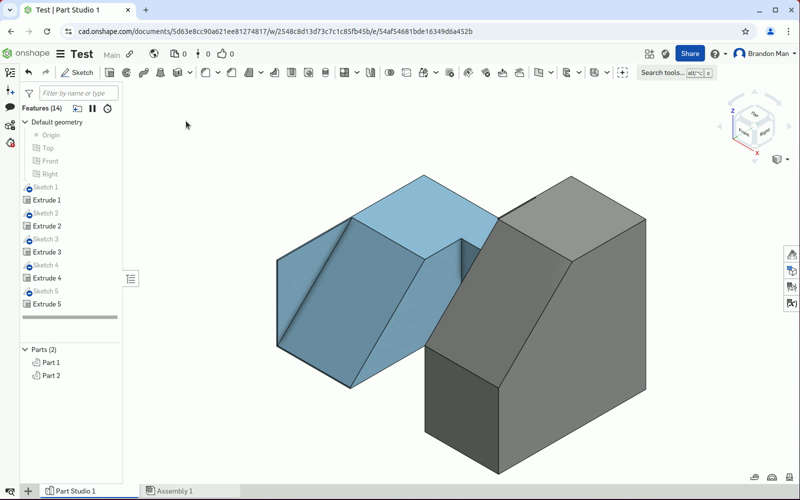
mouse_move(73, 189)
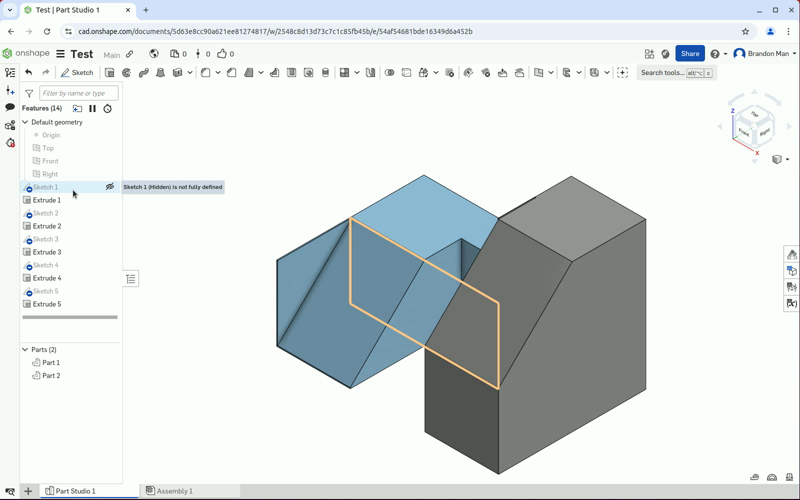
click(73, 189)